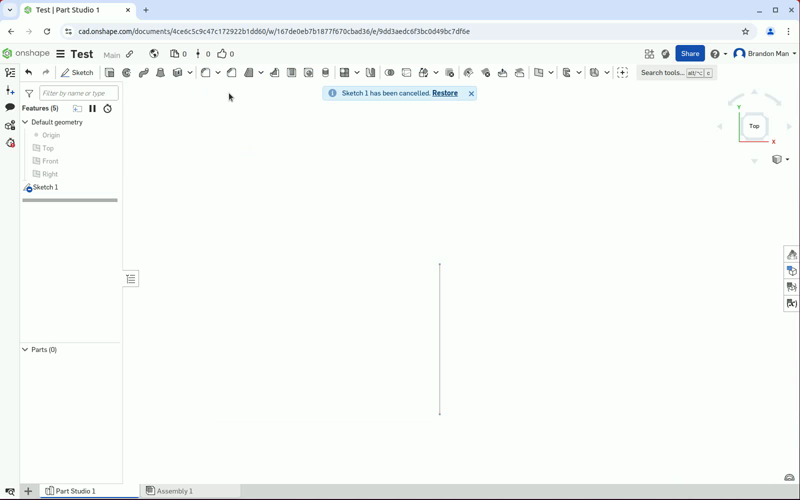
key(shift+h)
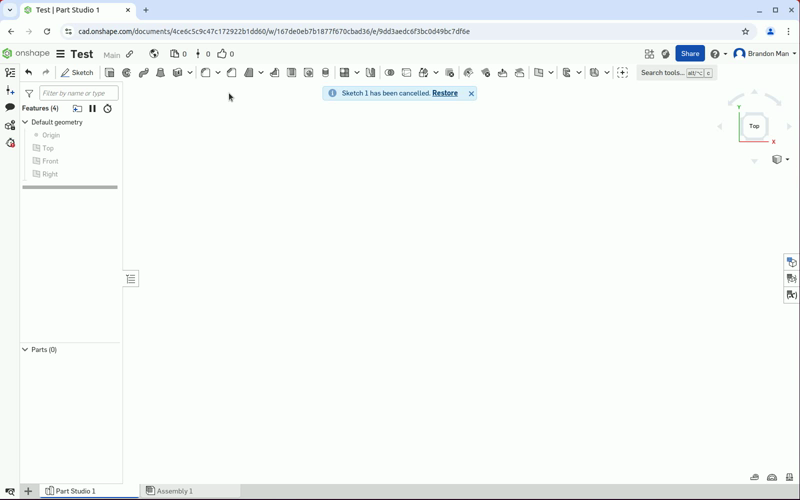
mouse_move(73, 352)
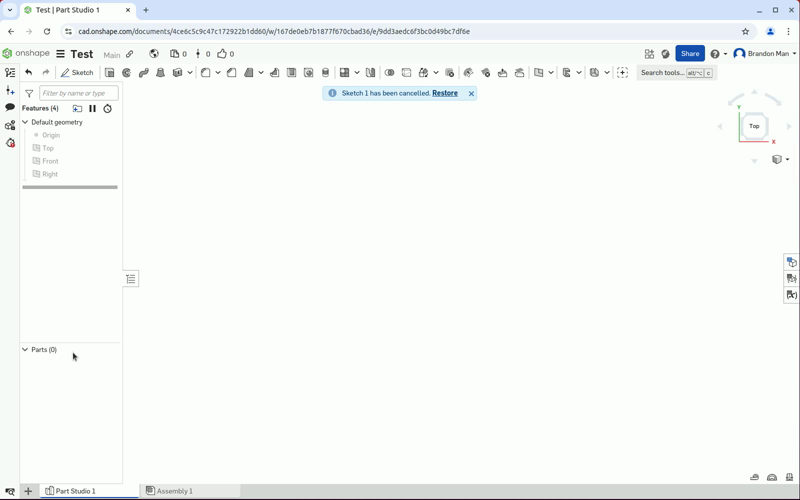
key(y)
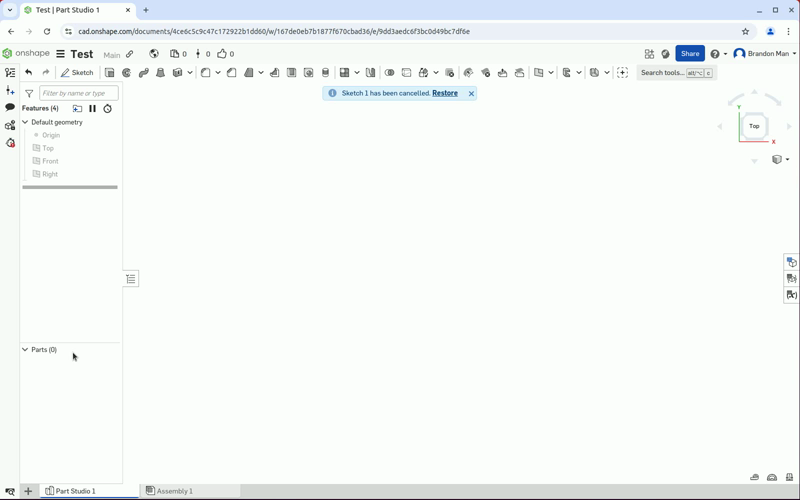
key(shift+p)
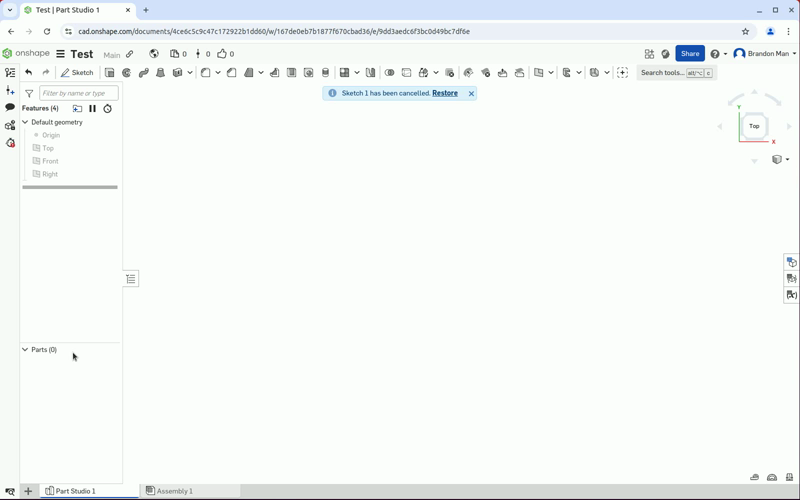
key(space)
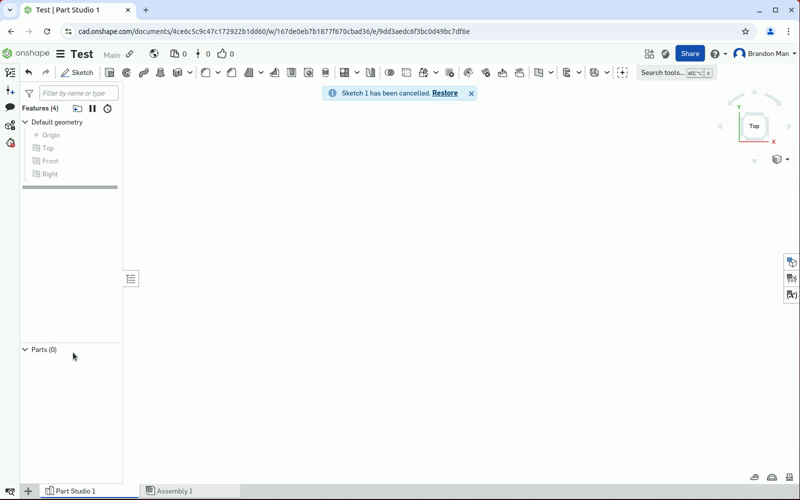
key_down(shift)
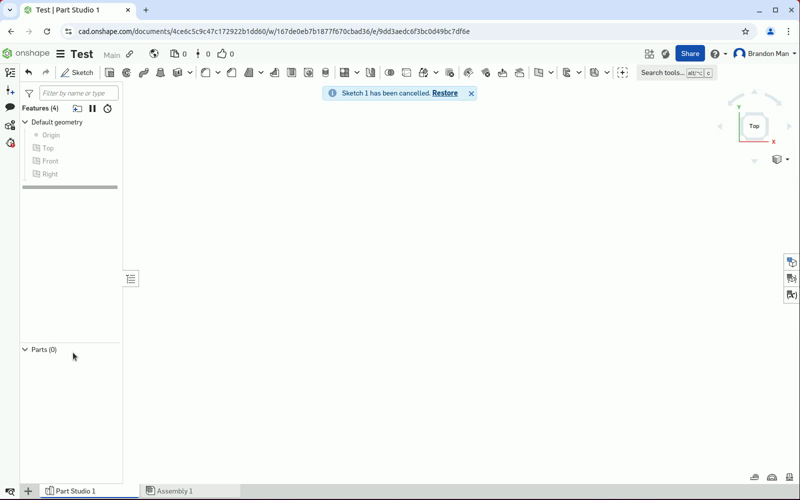
key(up)
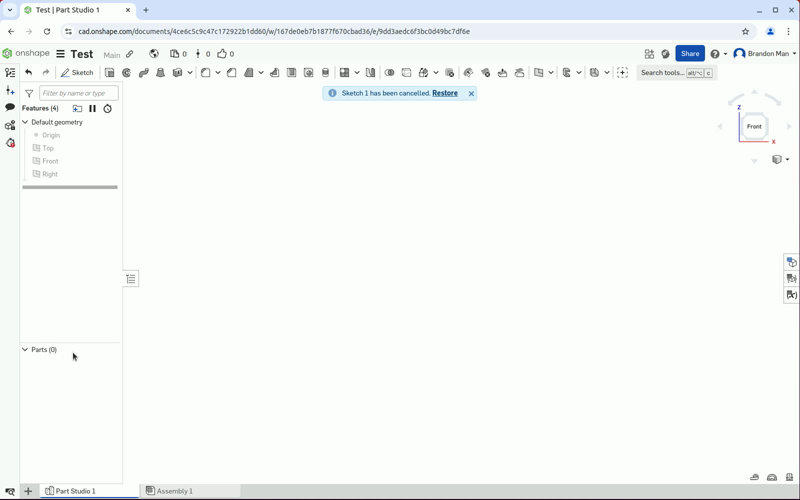
key_up(shift)
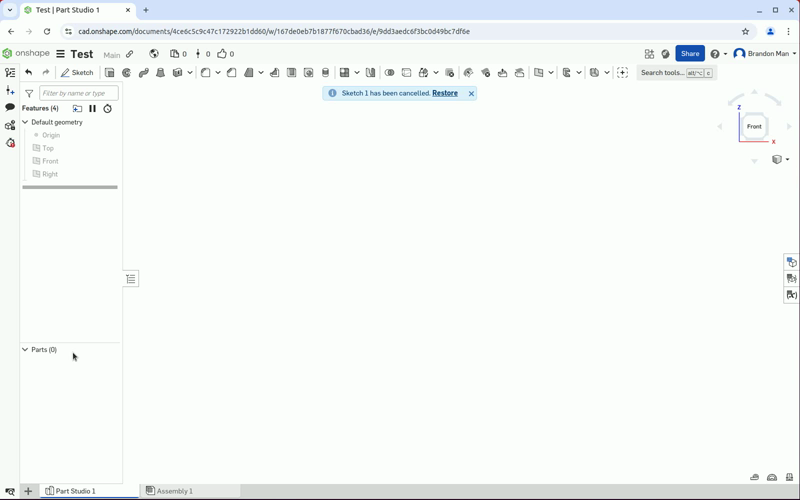
mouse_move(73, 352)
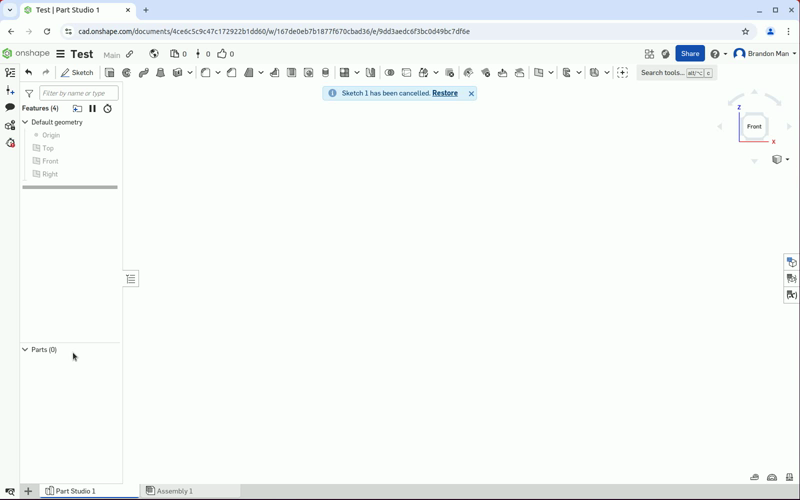
key(shift+y)
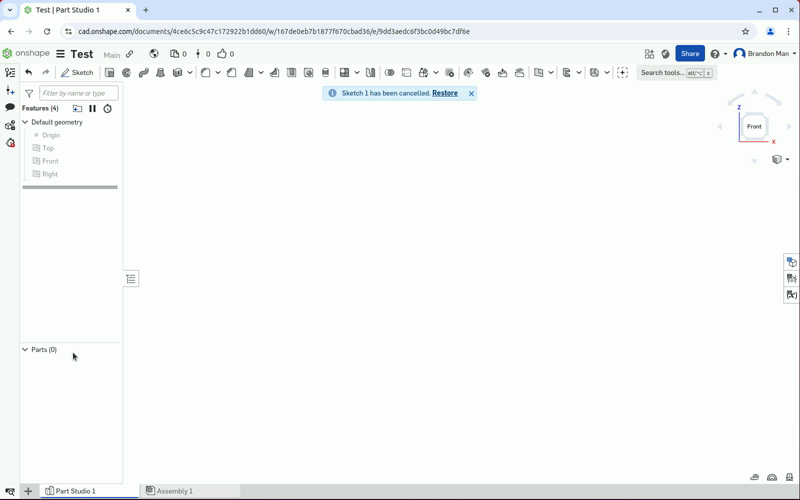
key(shift+s)
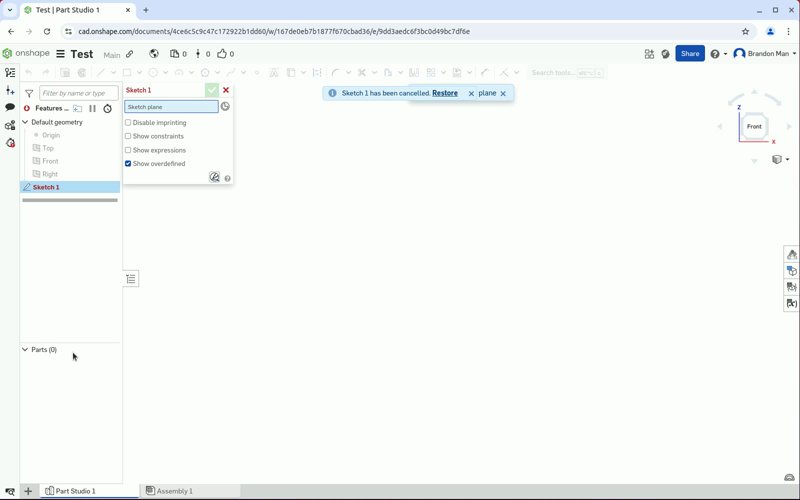
mouse_move(73, 163)
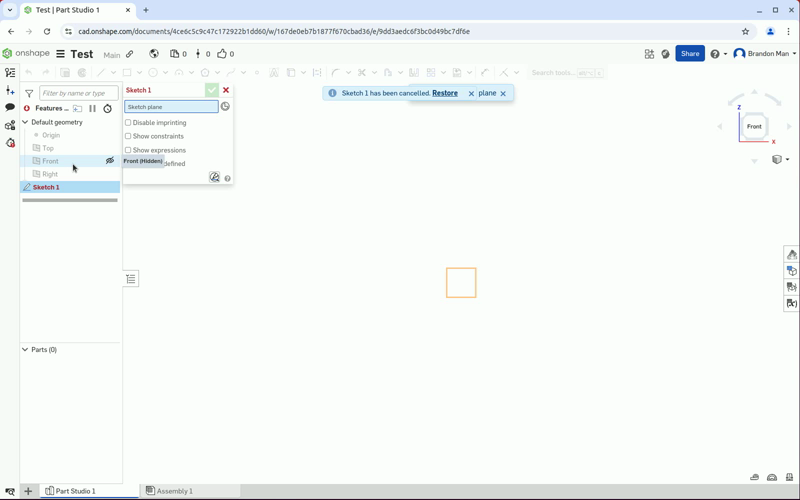
click(73, 163)
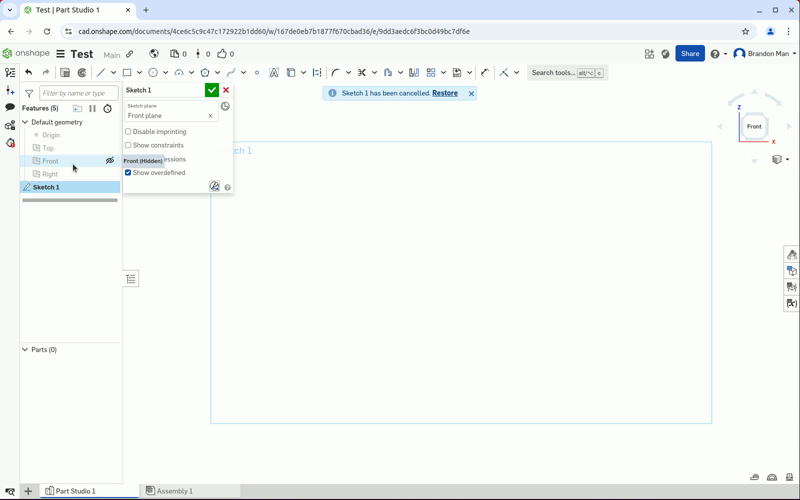
mouse_move(73, 352)
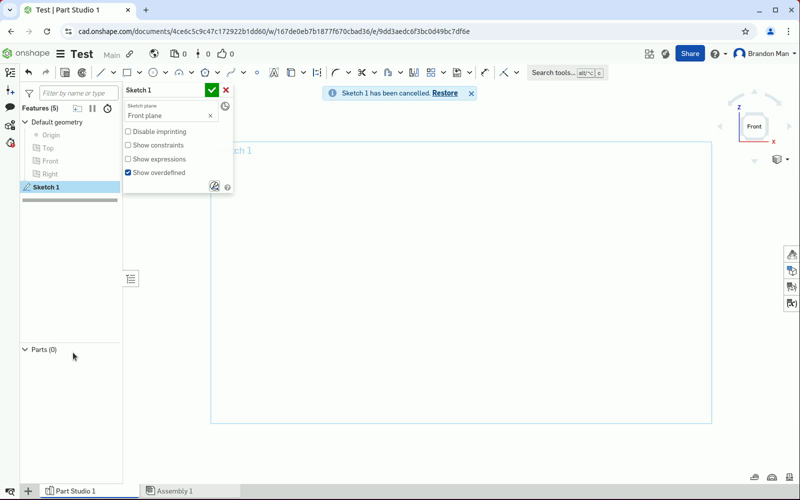
key(y)
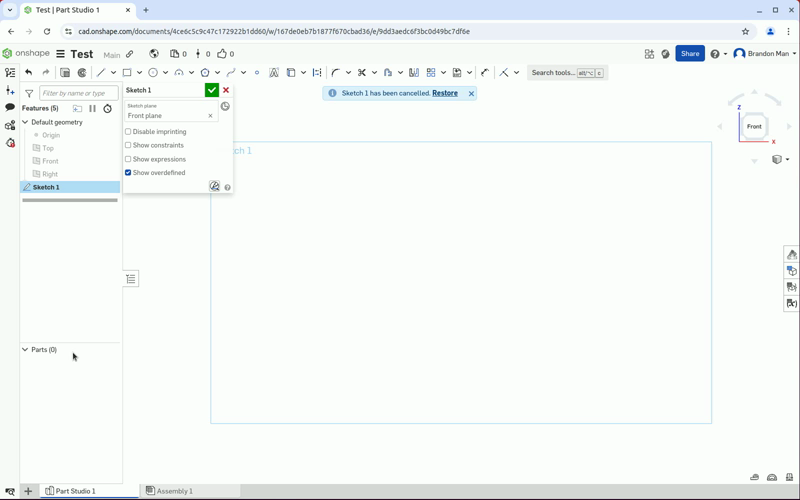
key(l)
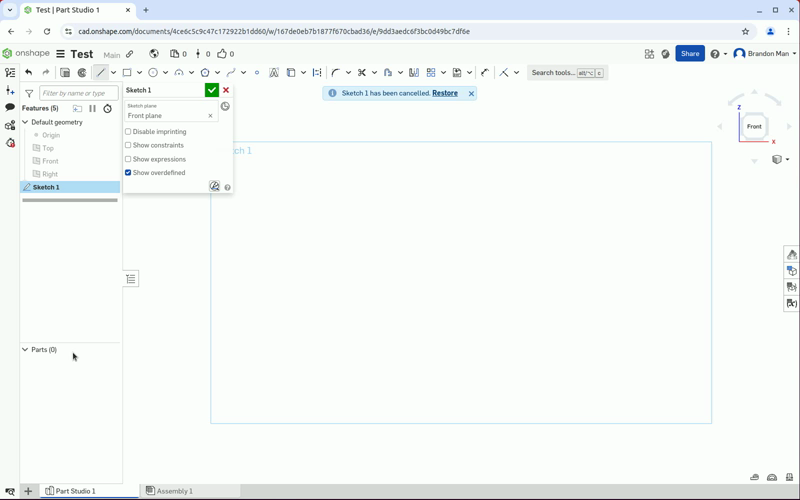
key_down(shift)
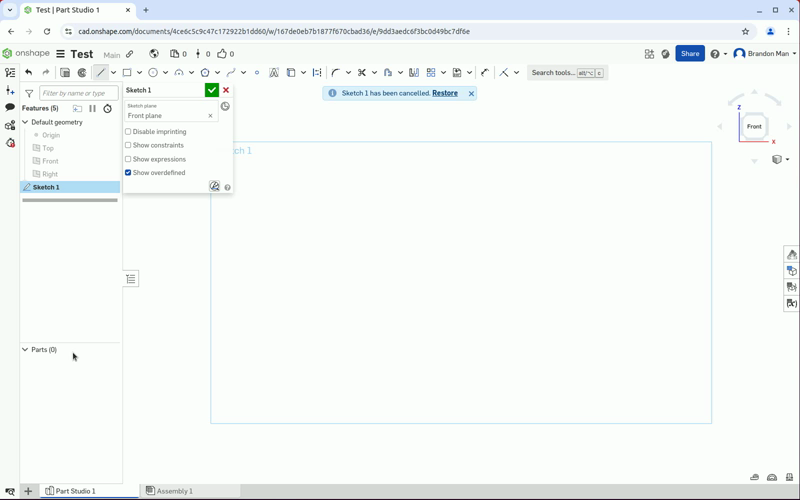
mouse_move(460, 280)
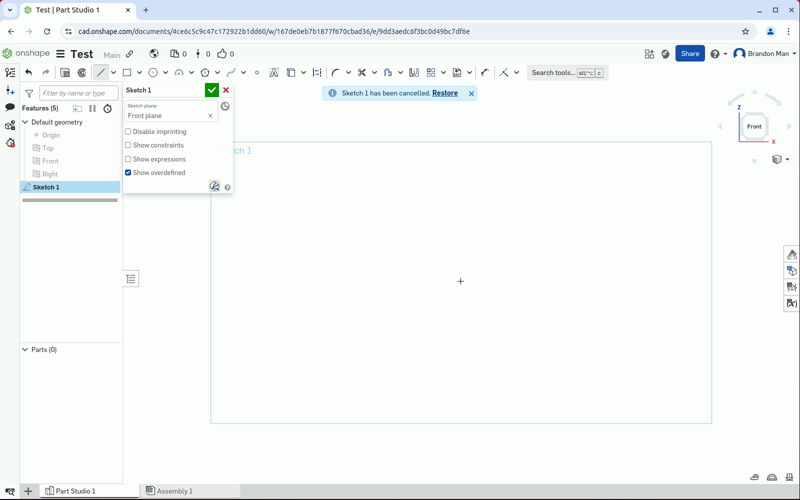
click(460, 280)
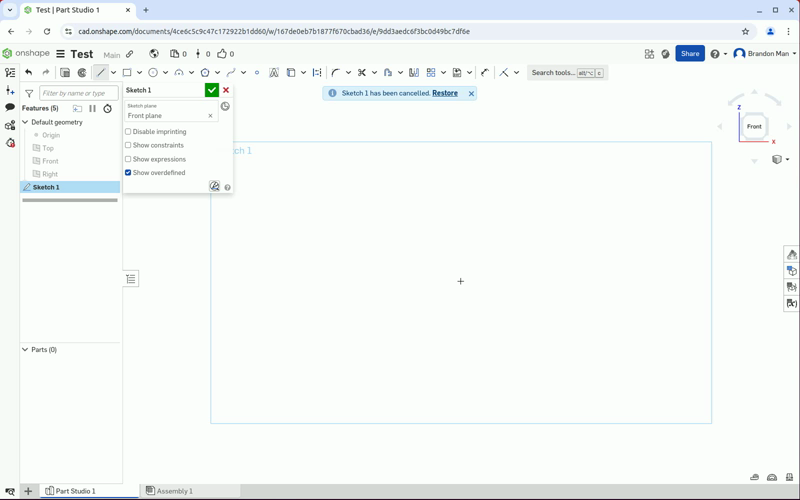
key_up(shift)
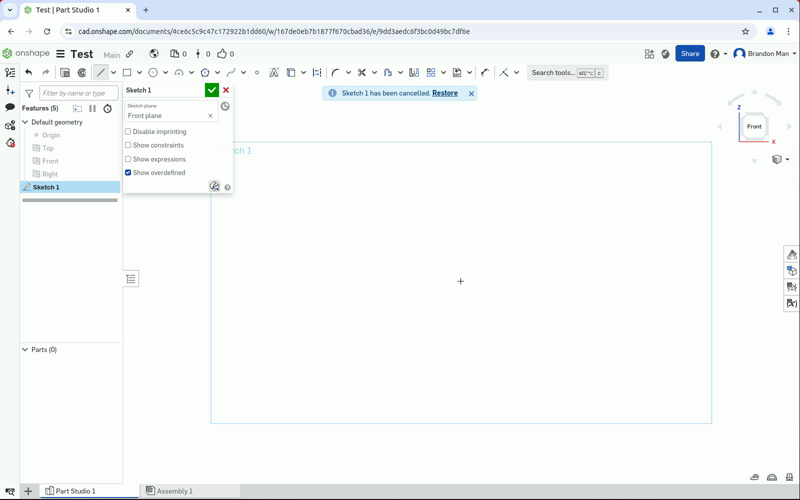
key_down(shift)
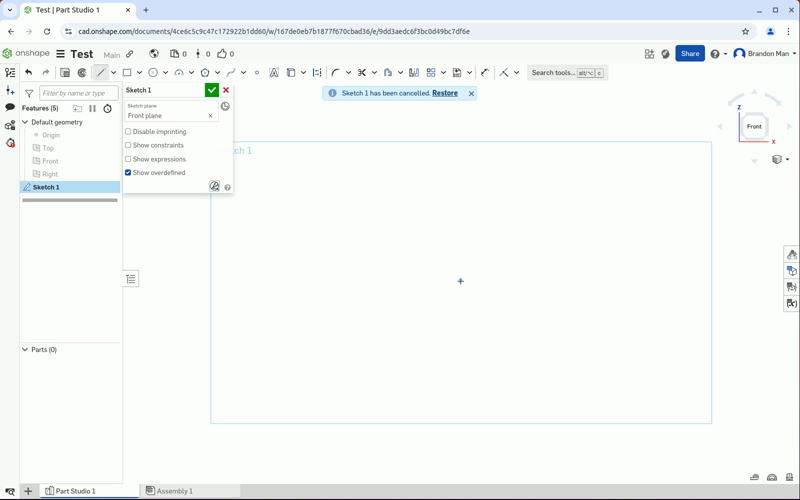
mouse_move(490, 280)
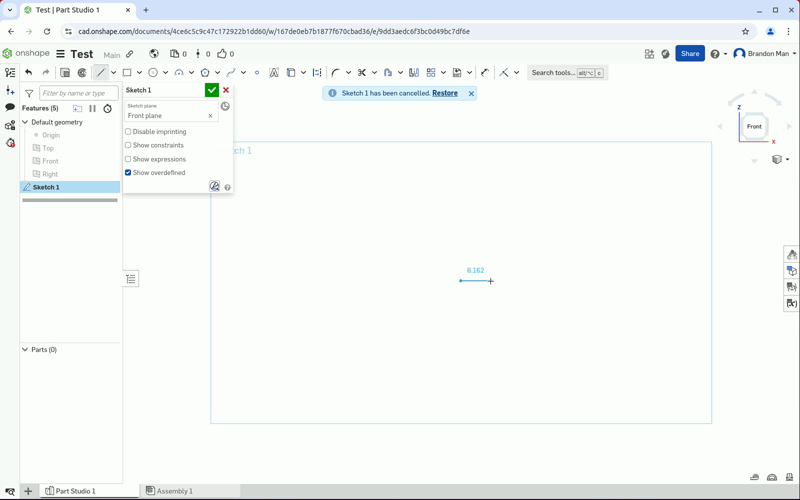
mouse_move(483, 280)
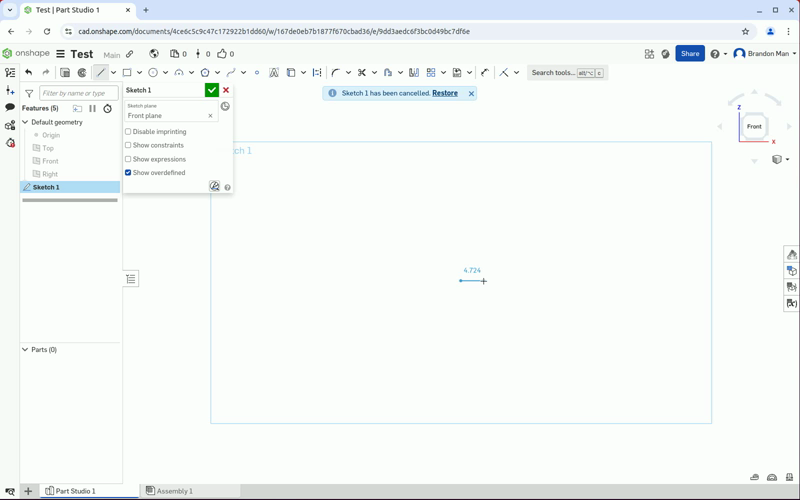
click(483, 280)
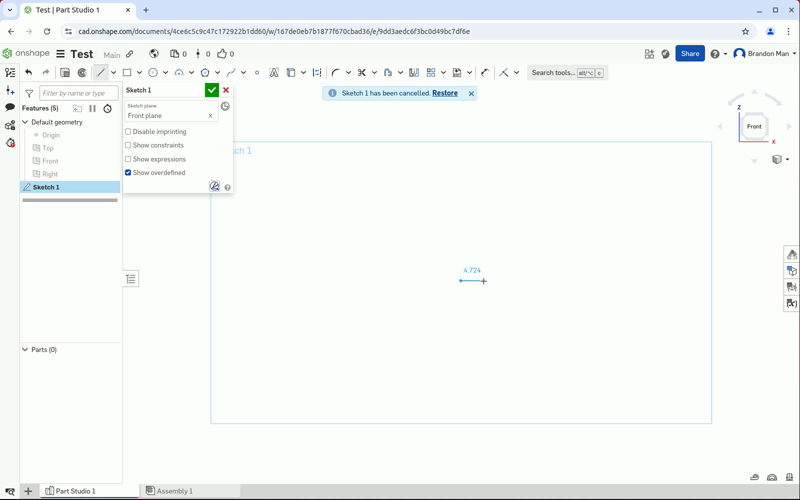
key_up(shift)
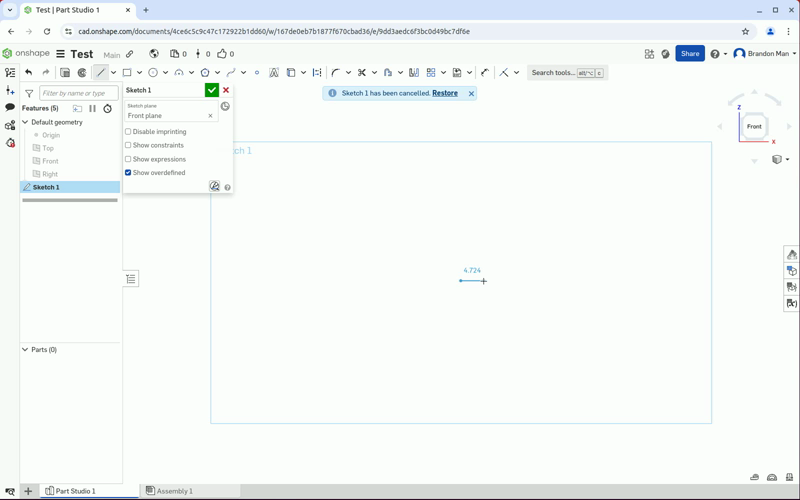
key_down(shift)
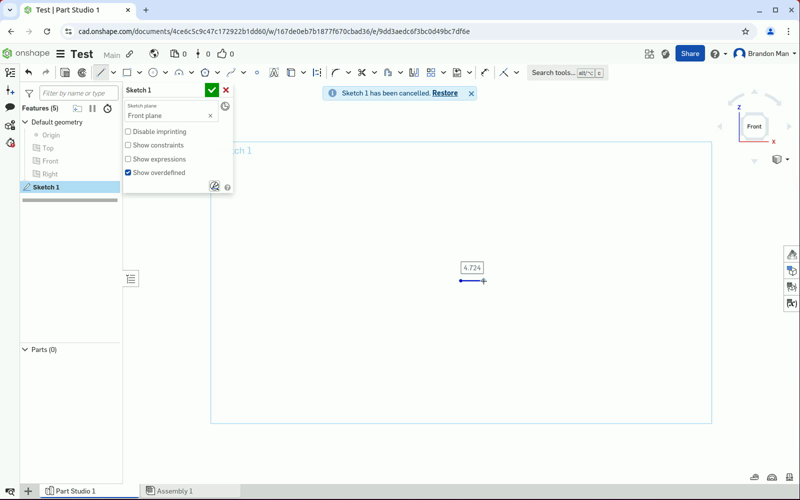
mouse_move(513, 280)
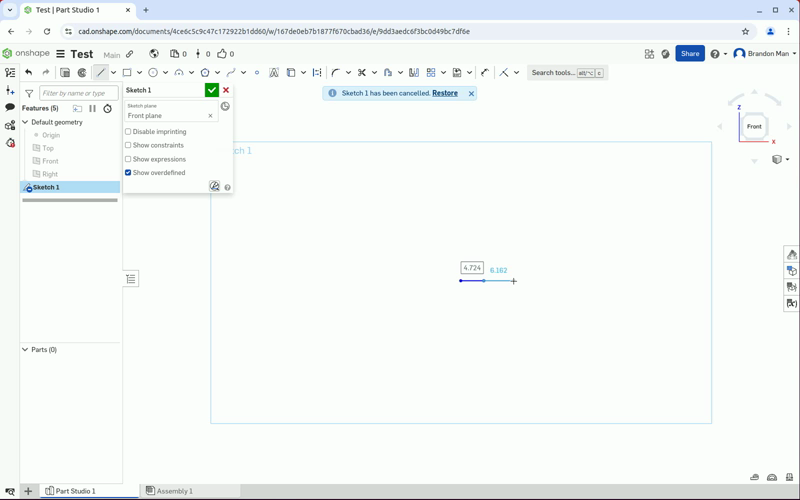
mouse_move(483, 268)
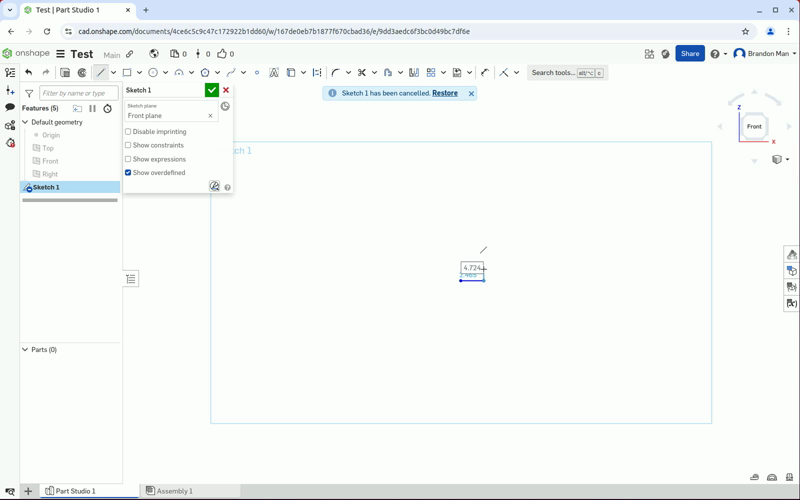
click(483, 268)
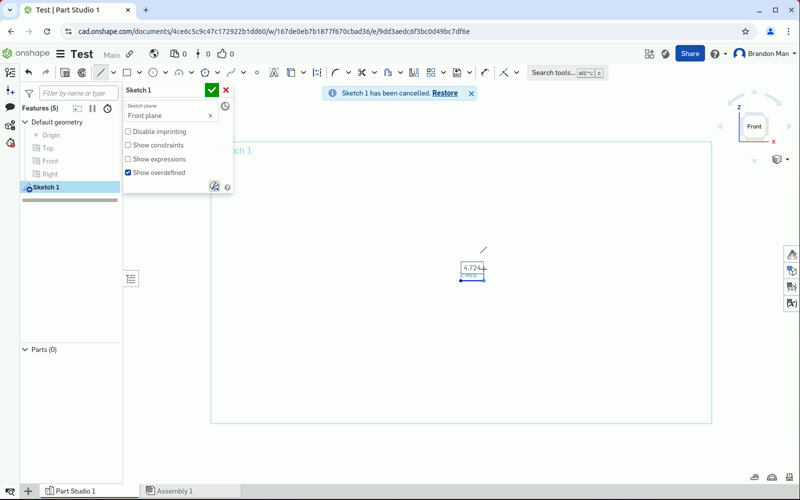
key_up(shift)
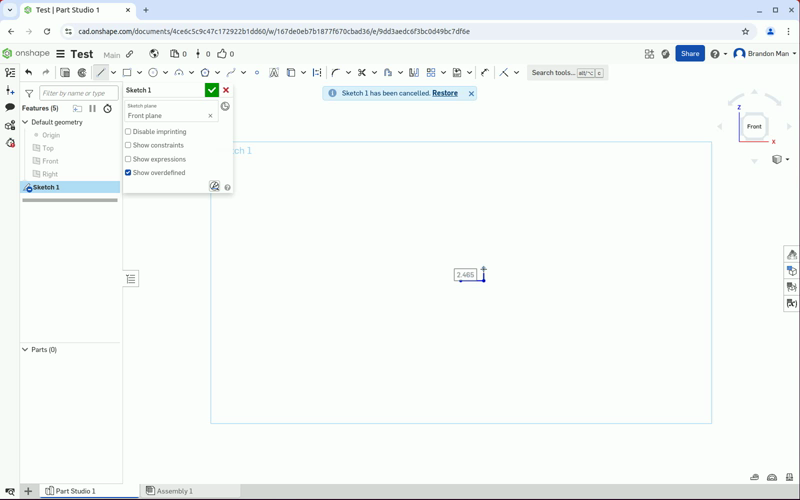
key_down(shift)
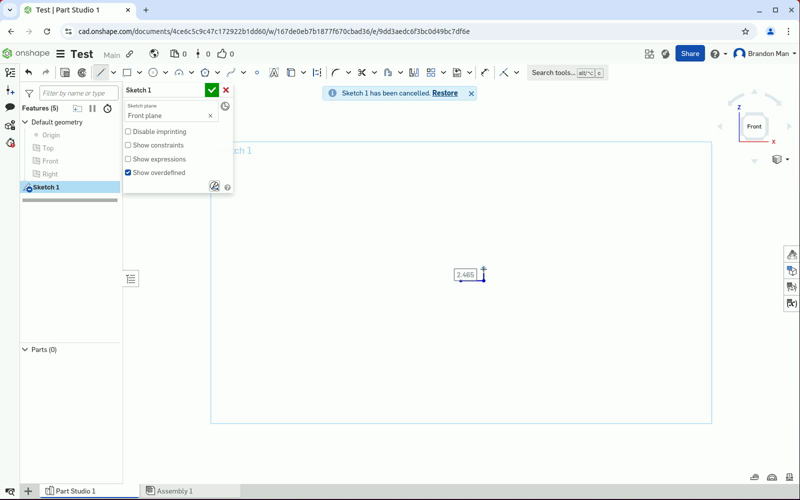
mouse_move(513, 268)
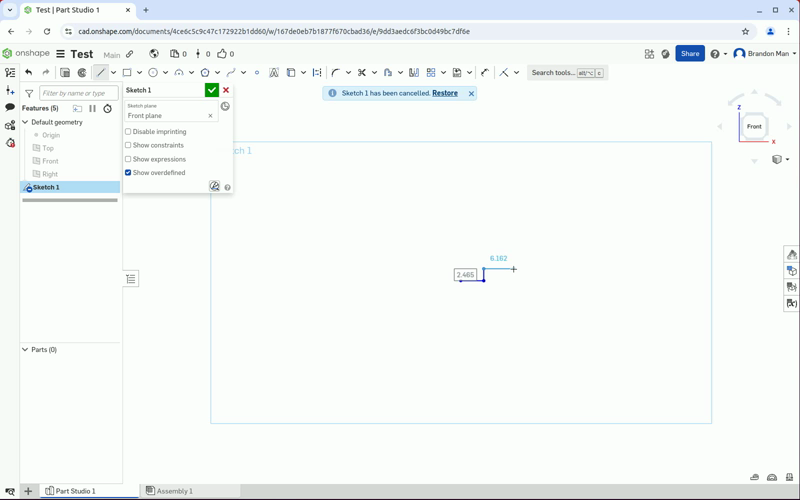
mouse_move(488, 268)
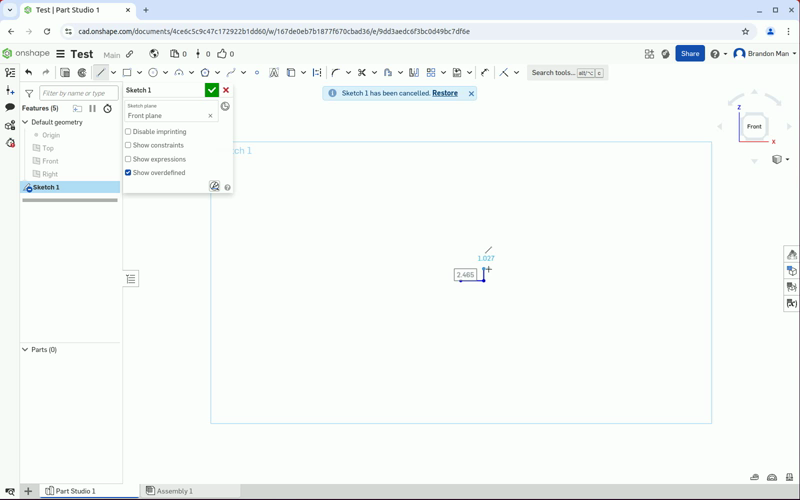
scroll(6)
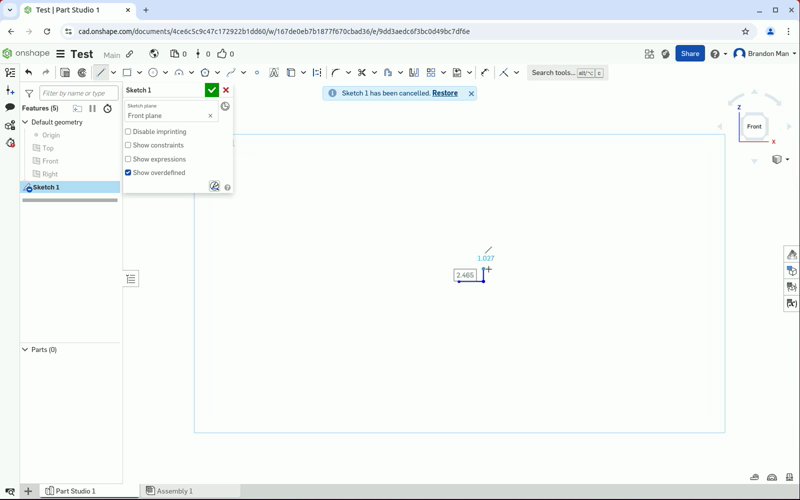
scroll(6)
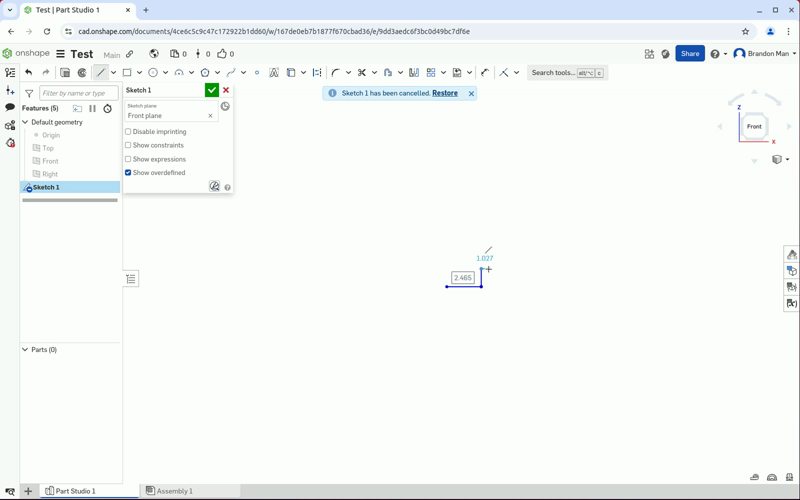
scroll(6)
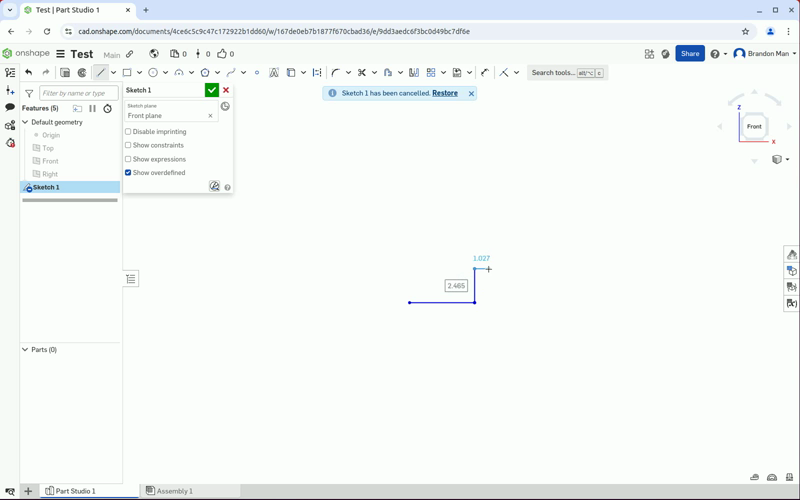
scroll(6)
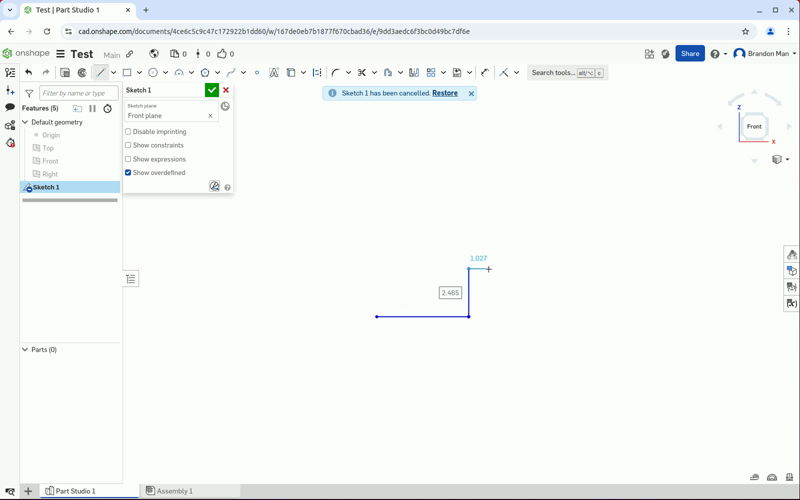
scroll(6)
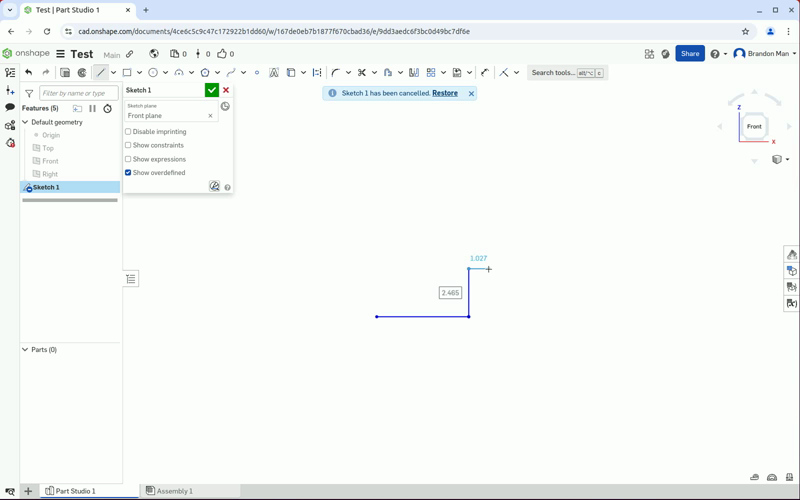
scroll(6)
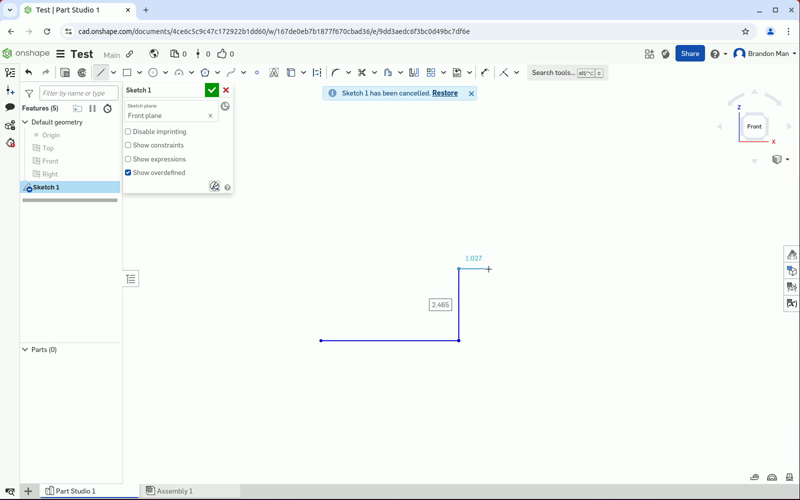
scroll(6)
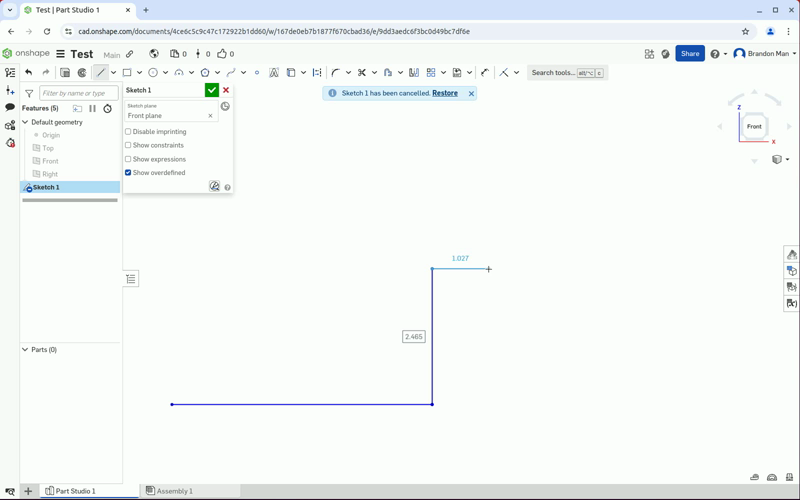
click(488, 268)
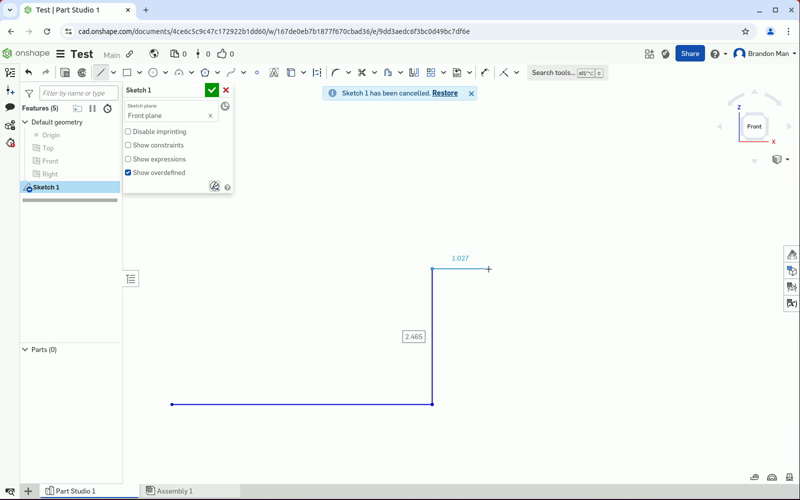
scroll(-6)
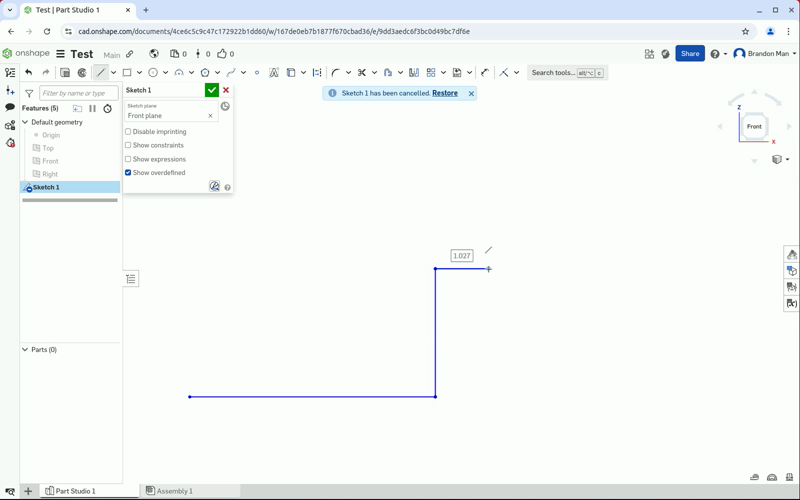
scroll(-6)
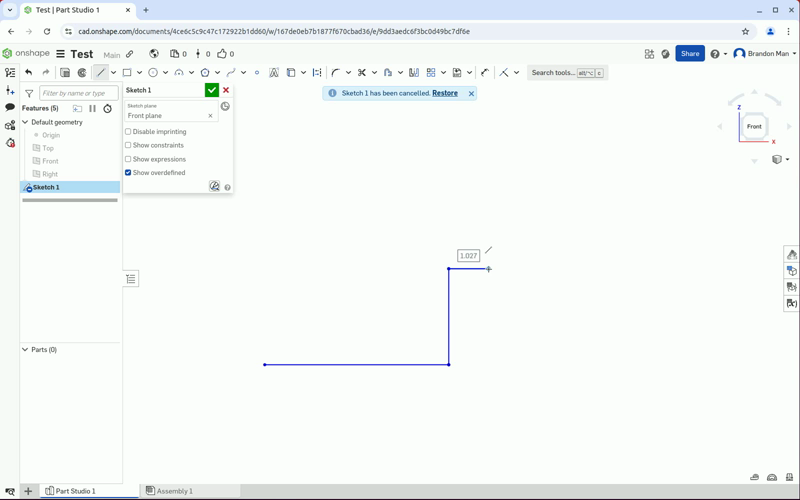
scroll(-6)
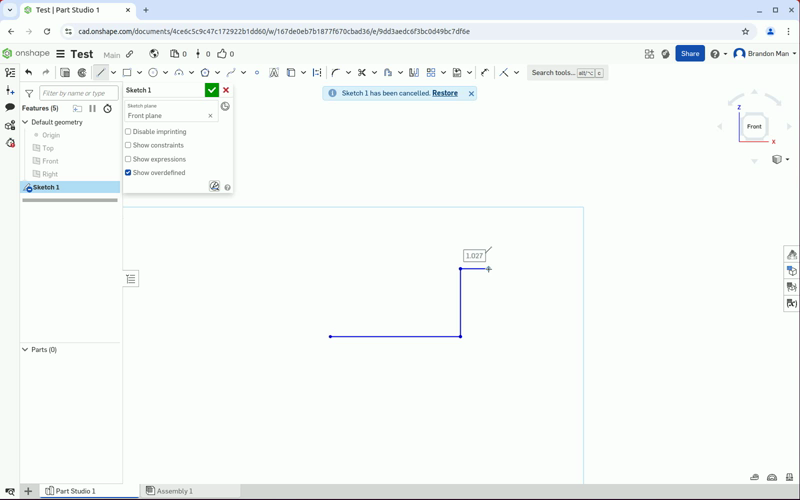
scroll(-6)
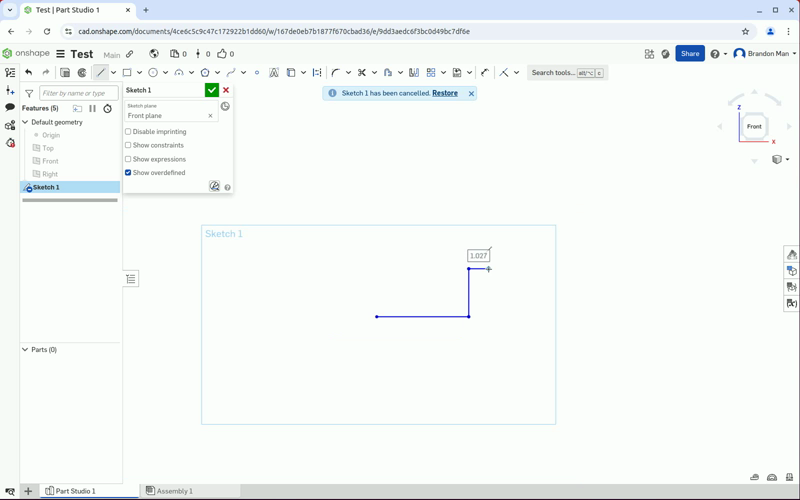
scroll(-6)
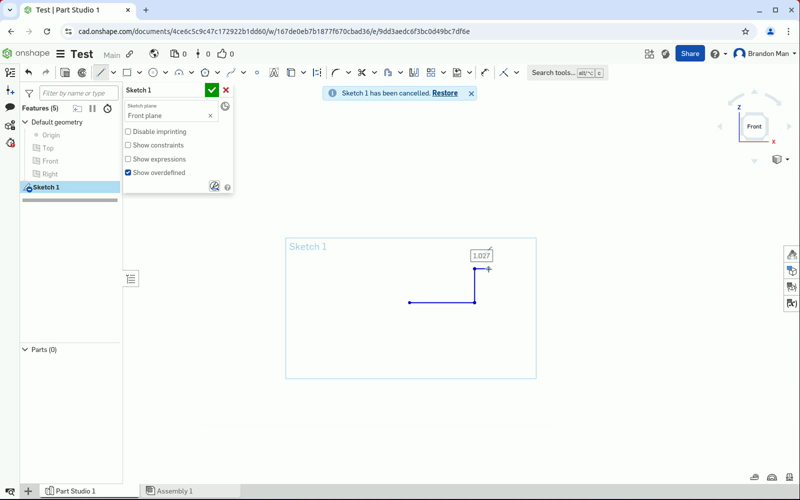
scroll(-6)
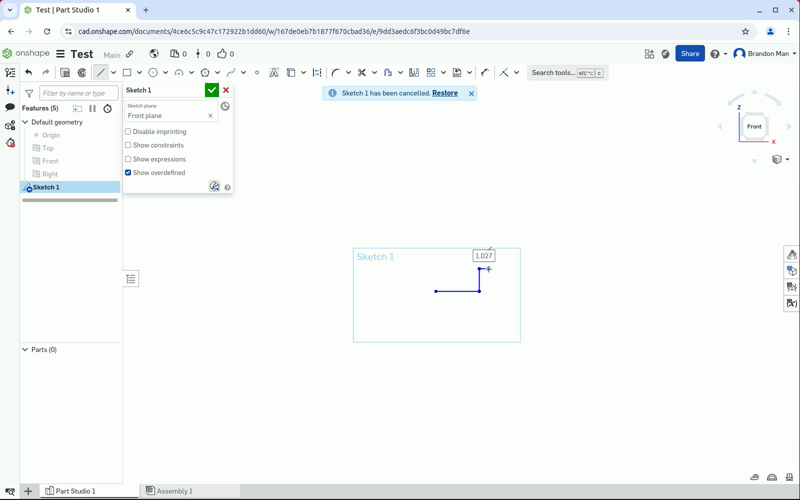
scroll(-6)
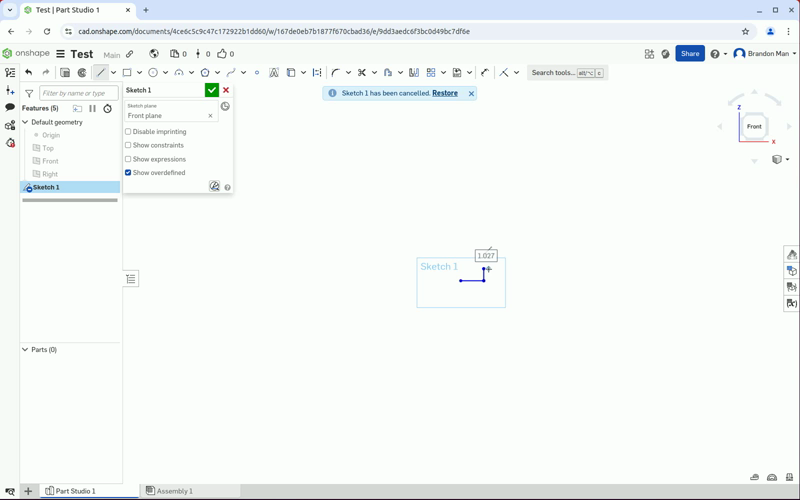
key_up(shift)
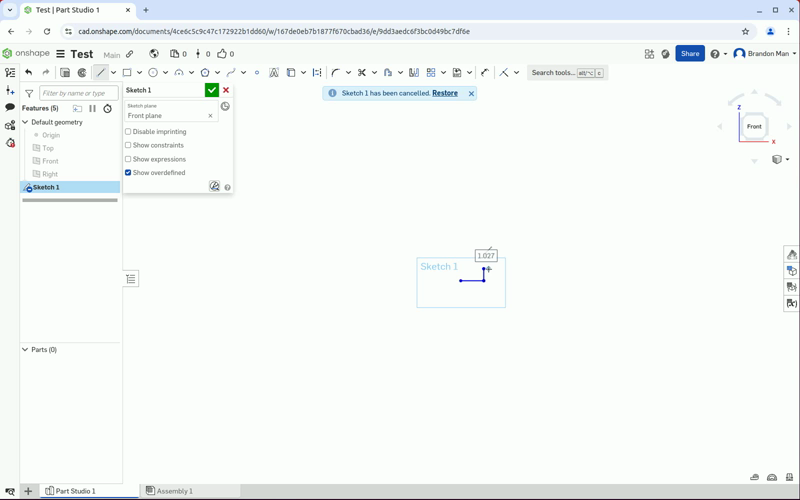
key_down(shift)
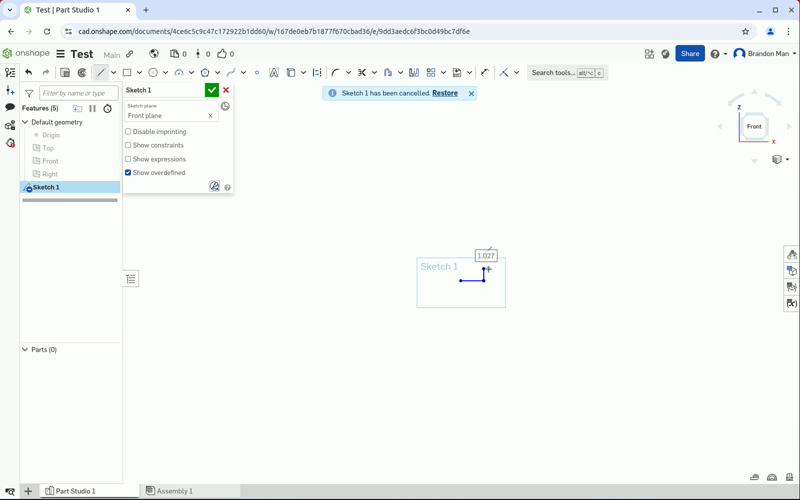
mouse_move(518, 268)
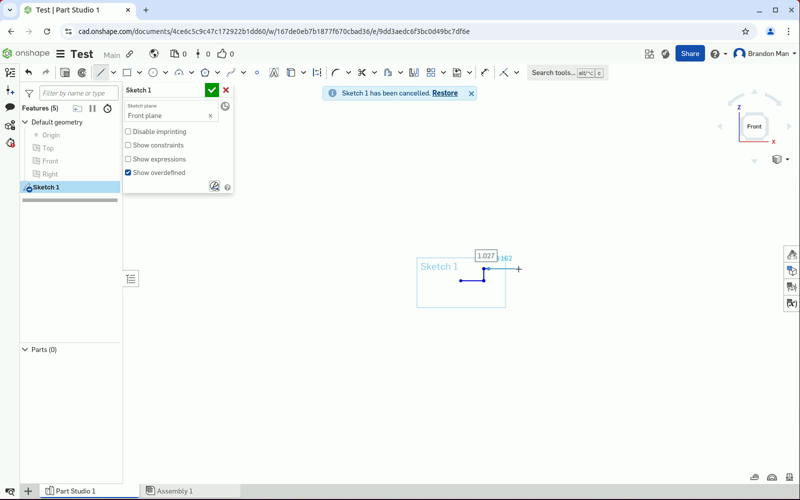
mouse_move(488, 257)
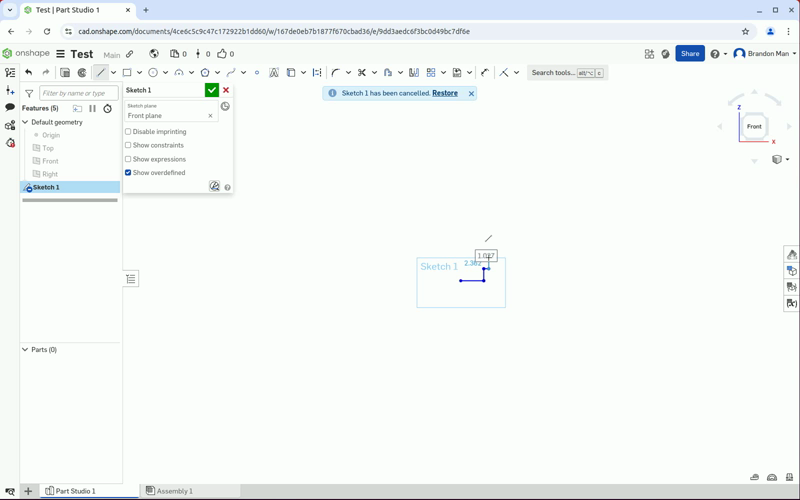
click(488, 257)
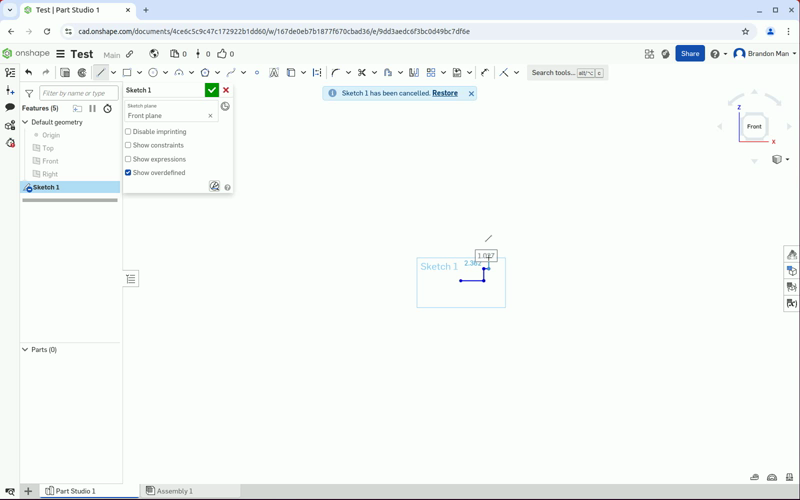
key_up(shift)
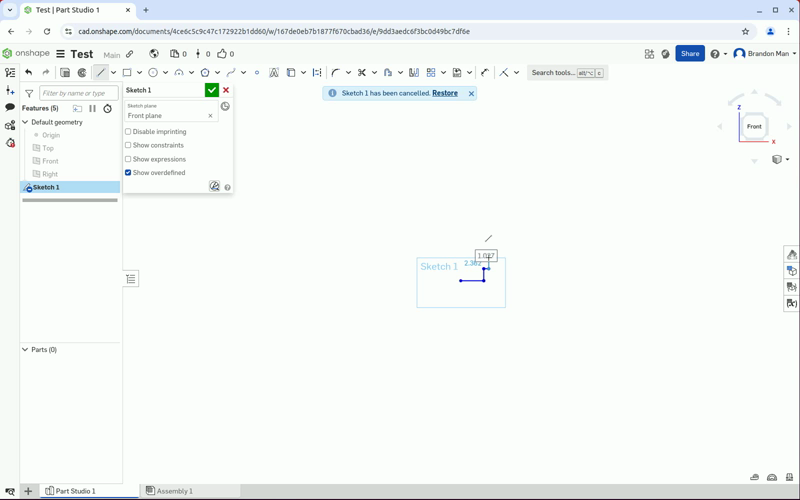
key_down(shift)
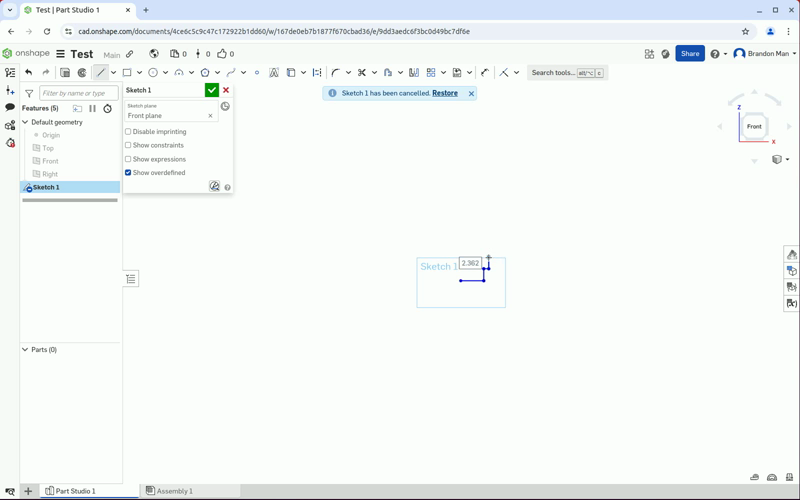
mouse_move(518, 257)
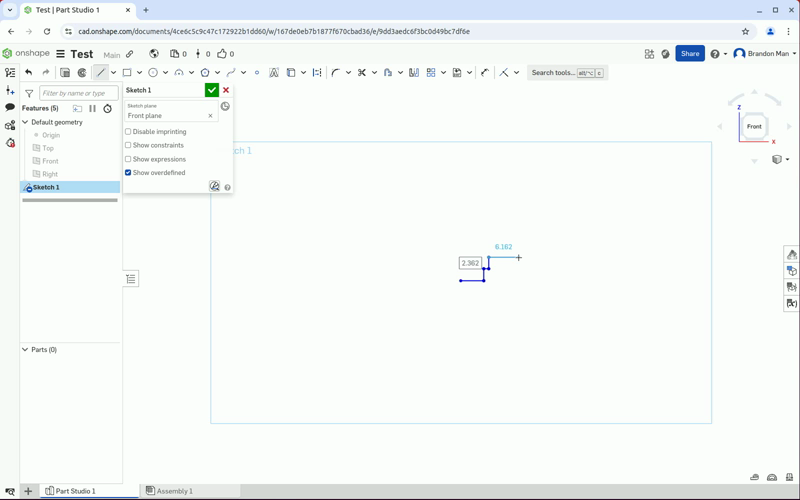
mouse_move(460, 257)
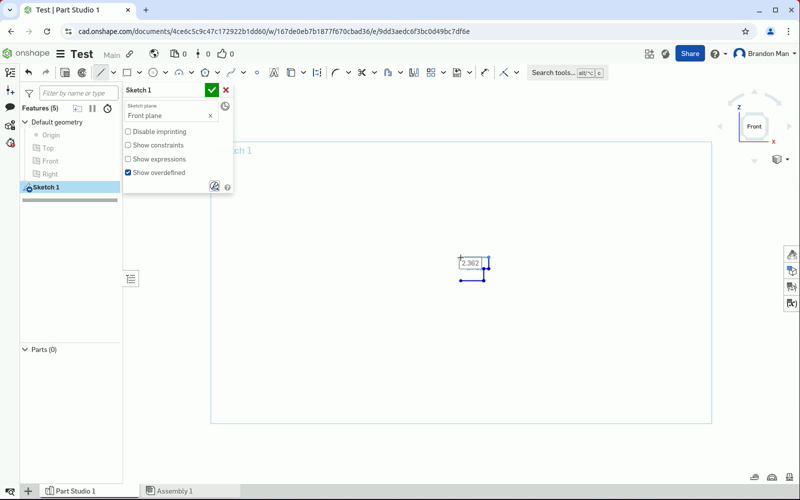
click(460, 257)
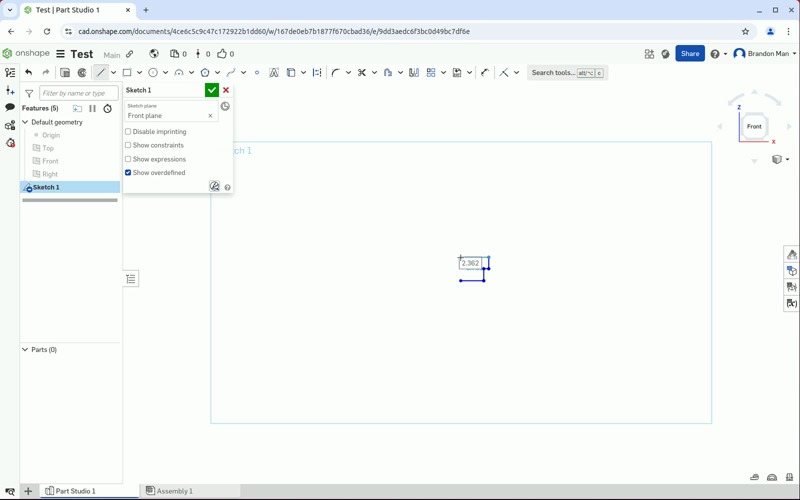
key_up(shift)
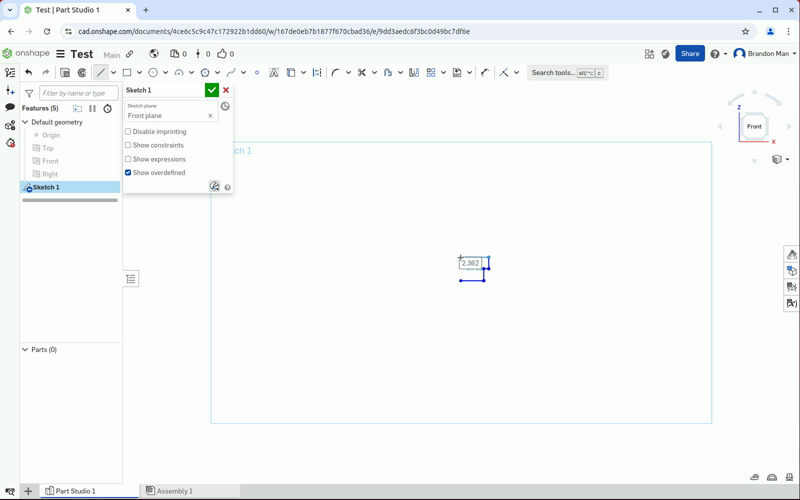
mouse_move(490, 257)
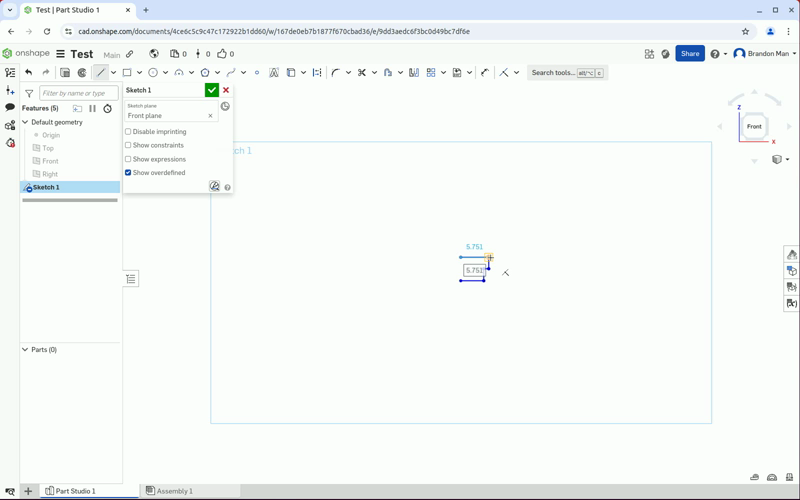
key_down(shift)
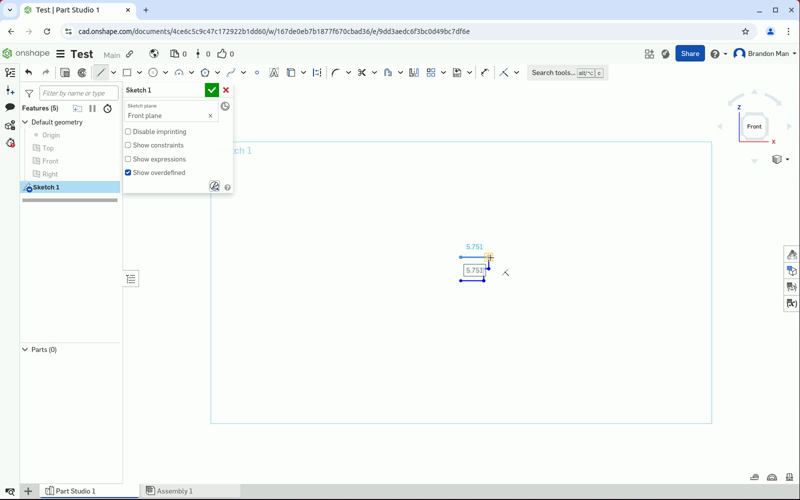
mouse_move(460, 280)
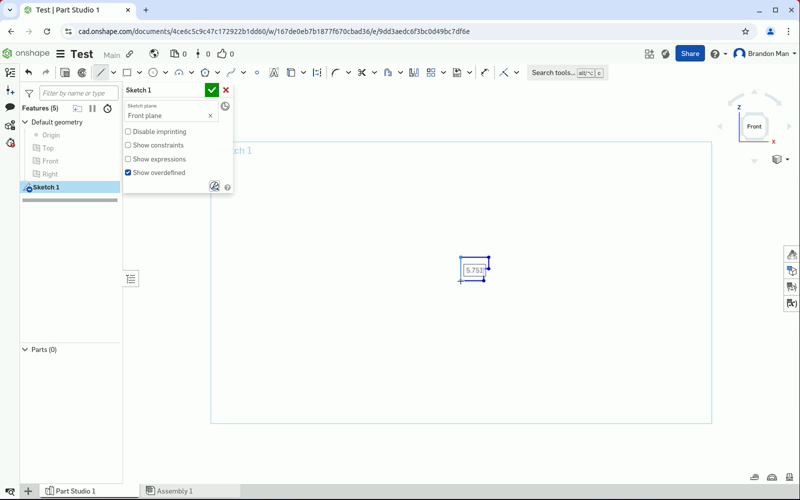
key_up(shift)
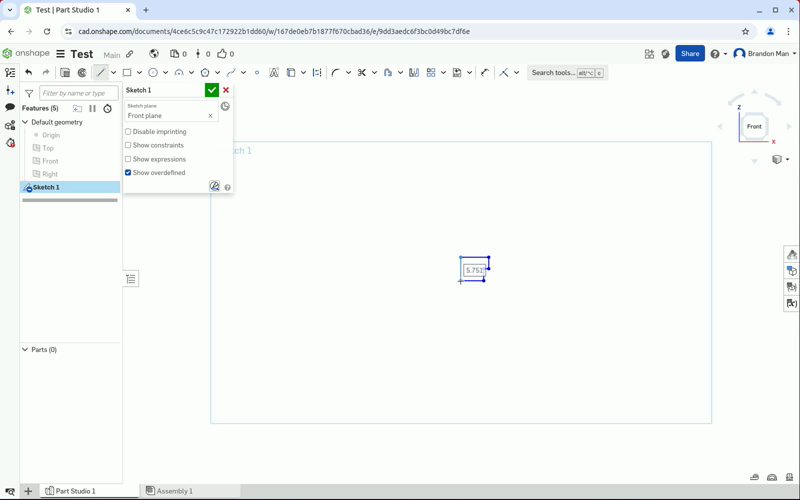
click(460, 280)
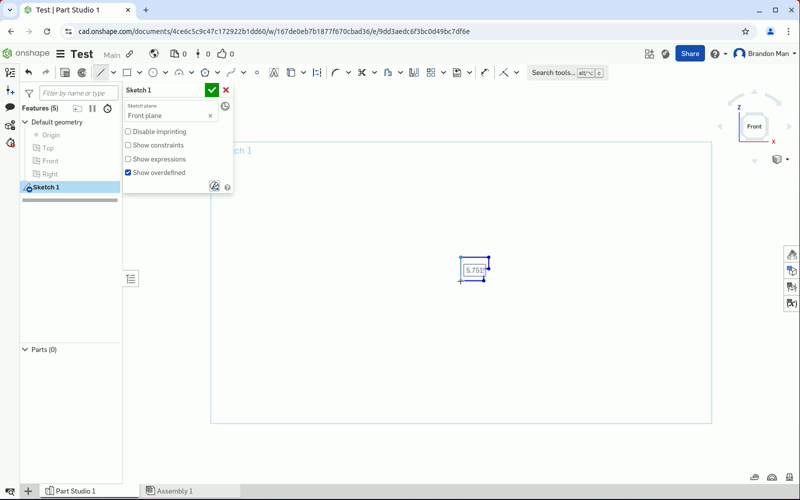
key(esc)
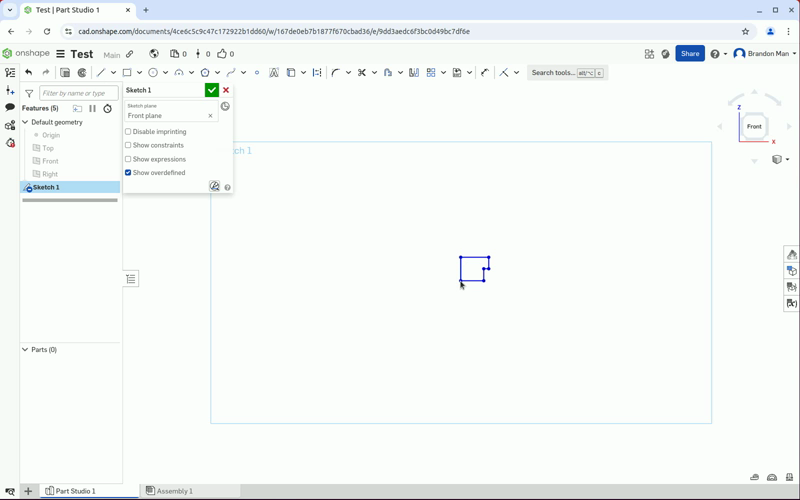
mouse_move(463, 271)
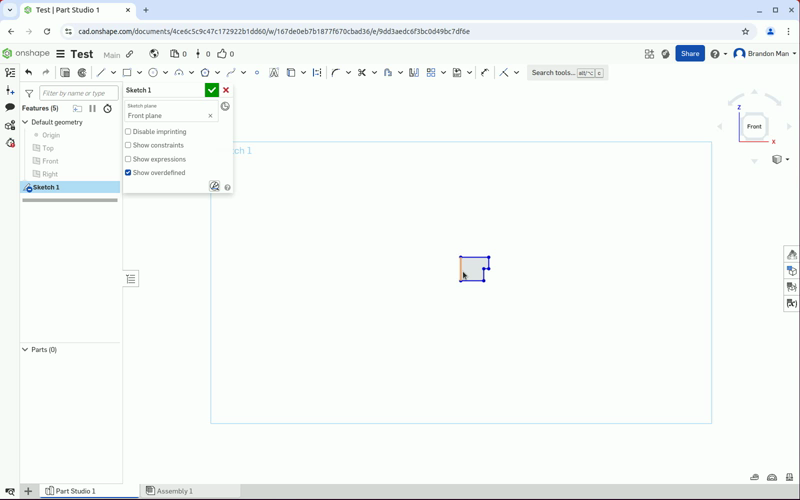
scroll(6)
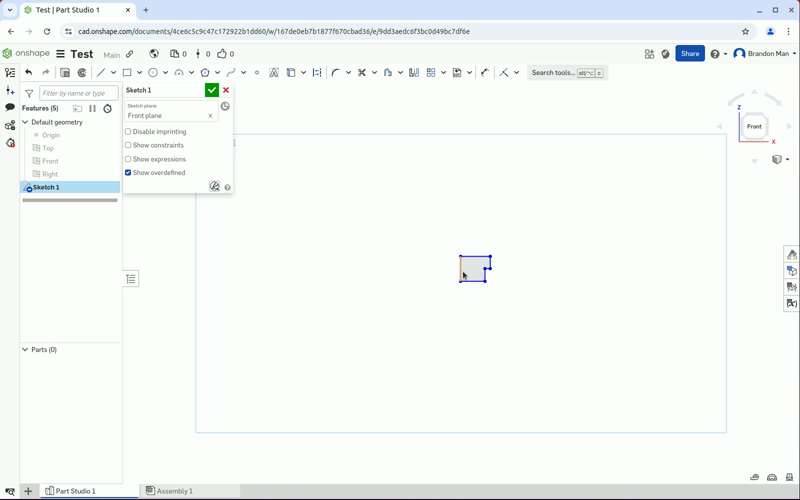
scroll(6)
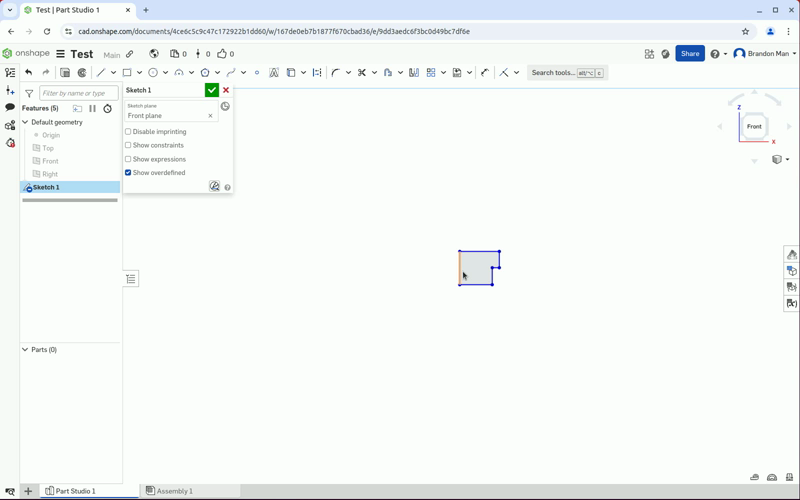
scroll(6)
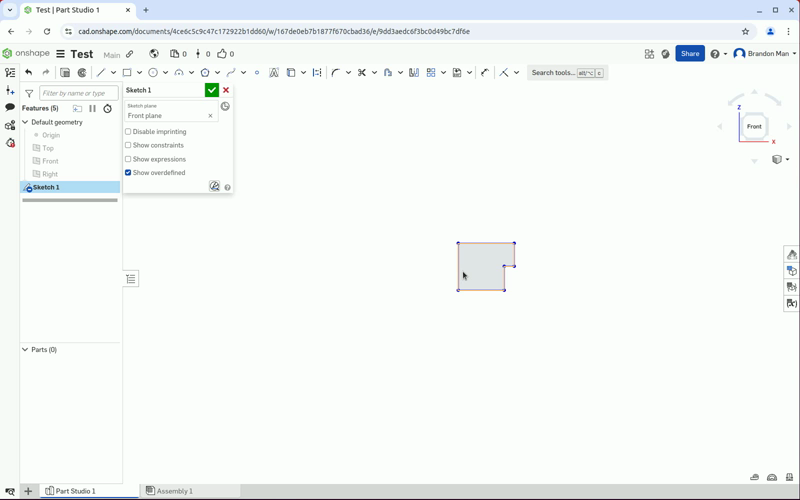
scroll(6)
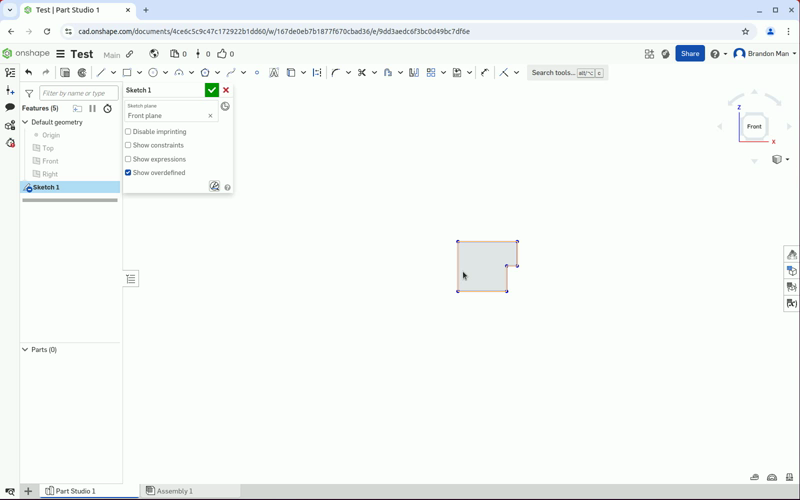
scroll(6)
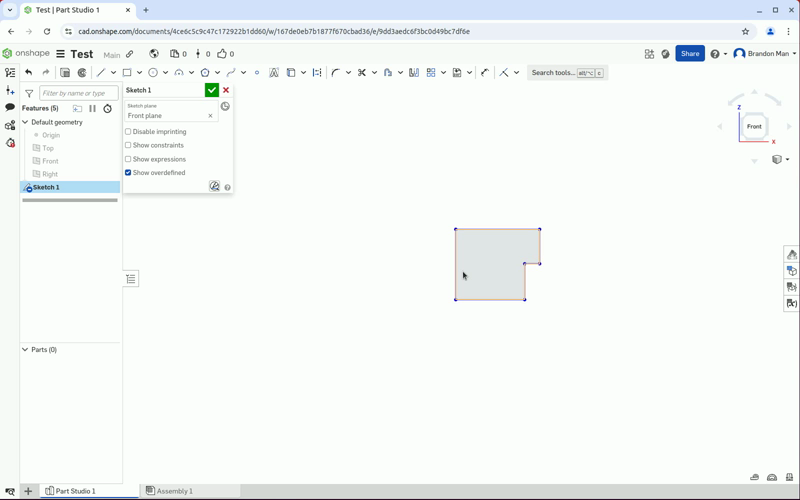
scroll(6)
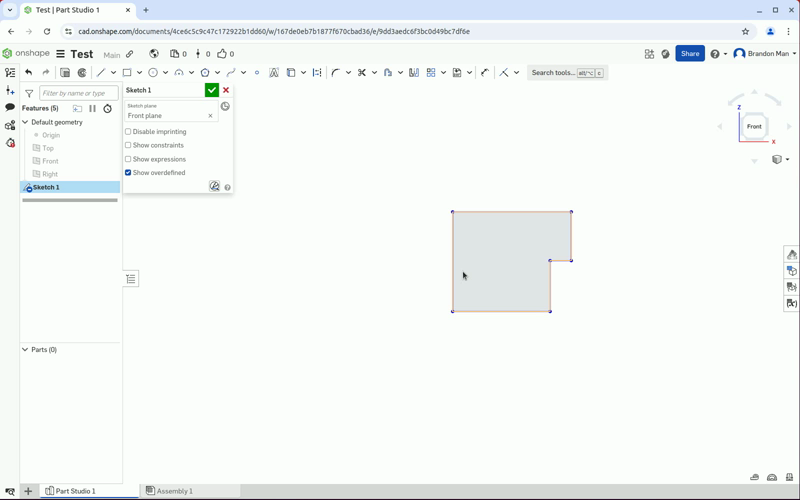
scroll(6)
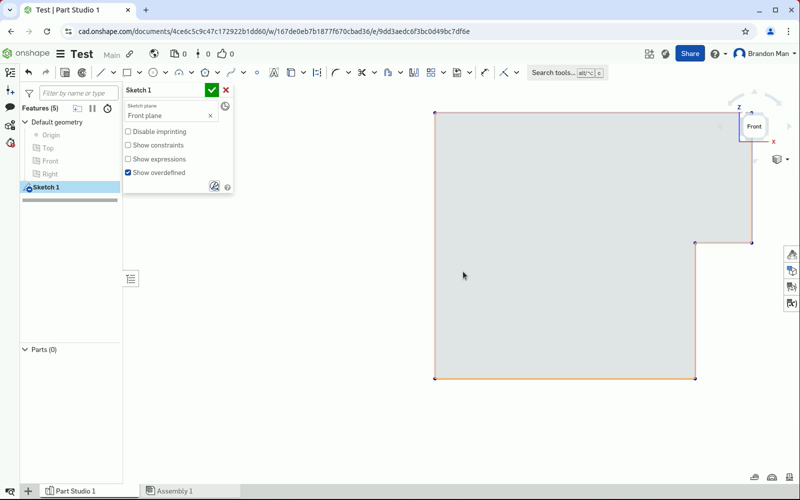
click(463, 271)
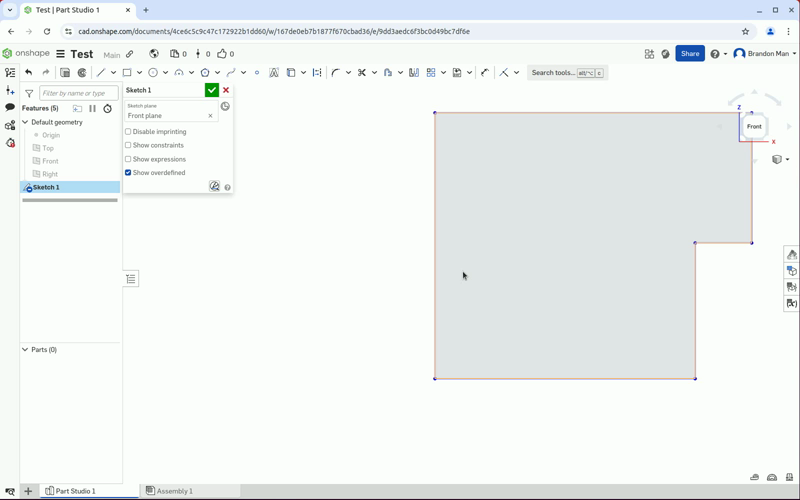
scroll(-6)
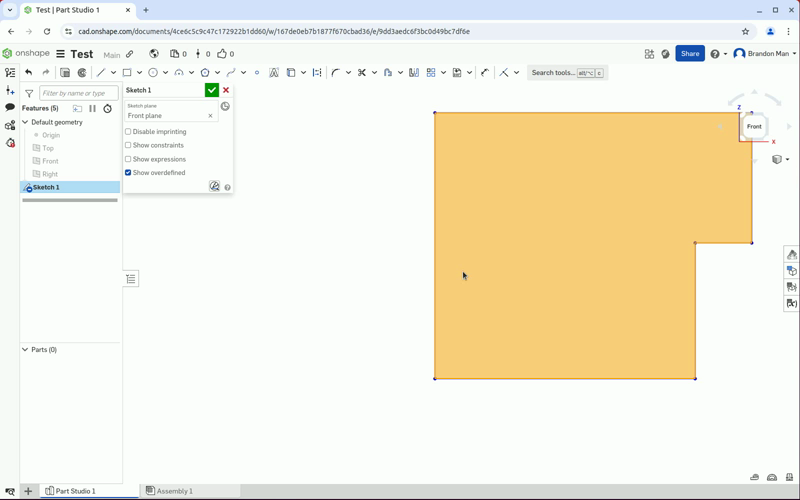
scroll(-6)
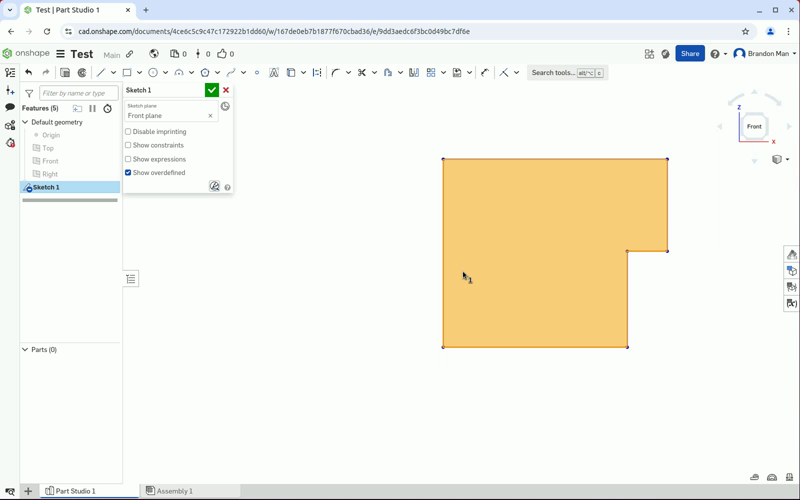
scroll(-6)
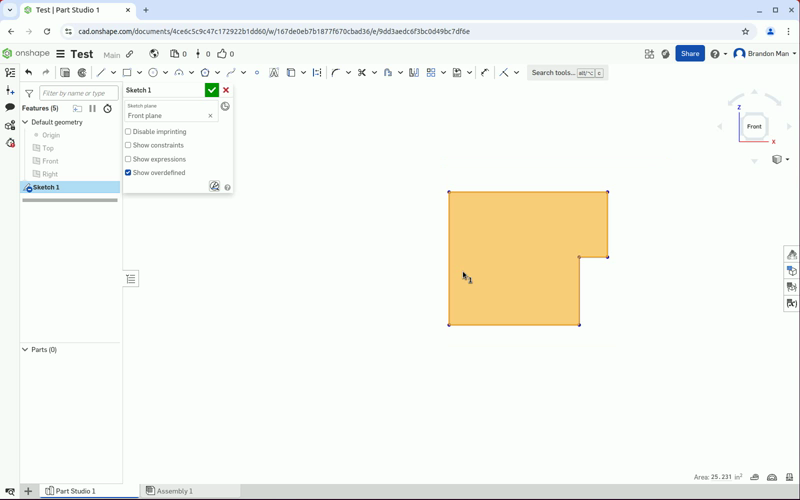
scroll(-6)
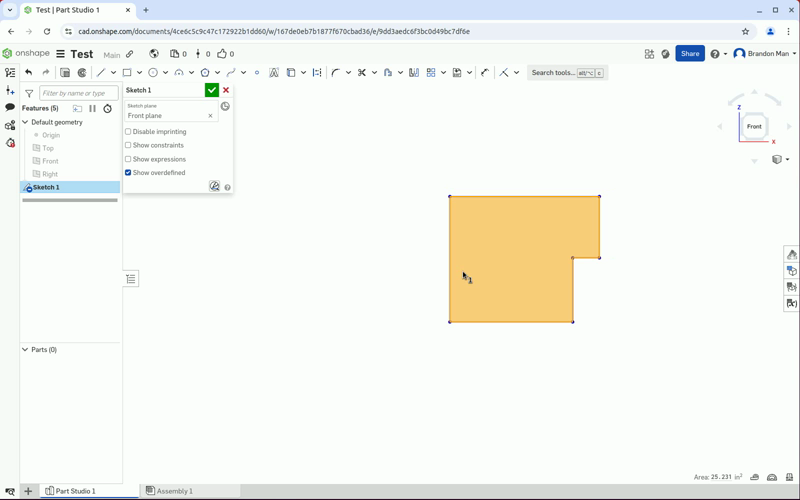
scroll(-6)
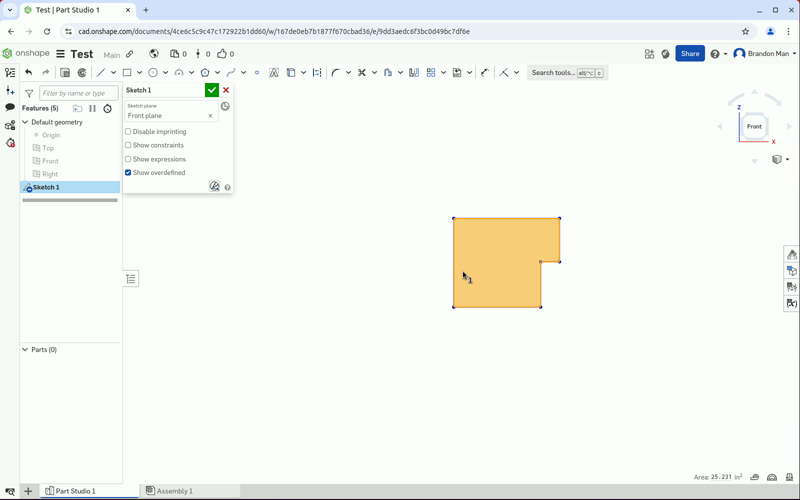
scroll(-6)
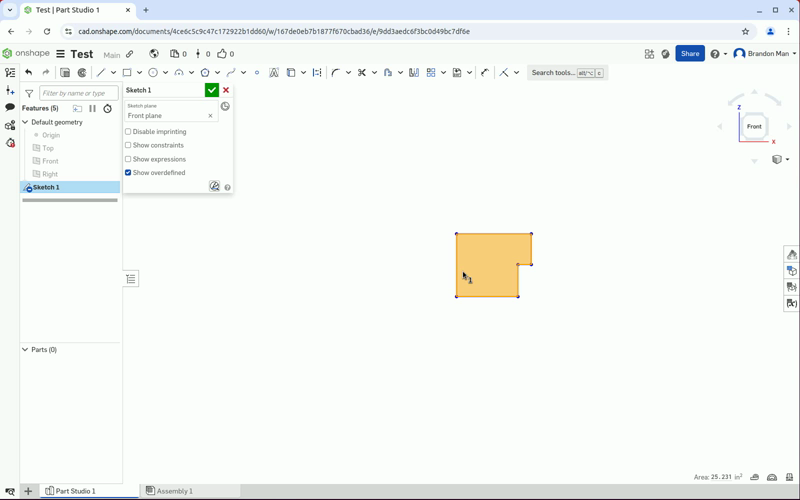
scroll(-6)
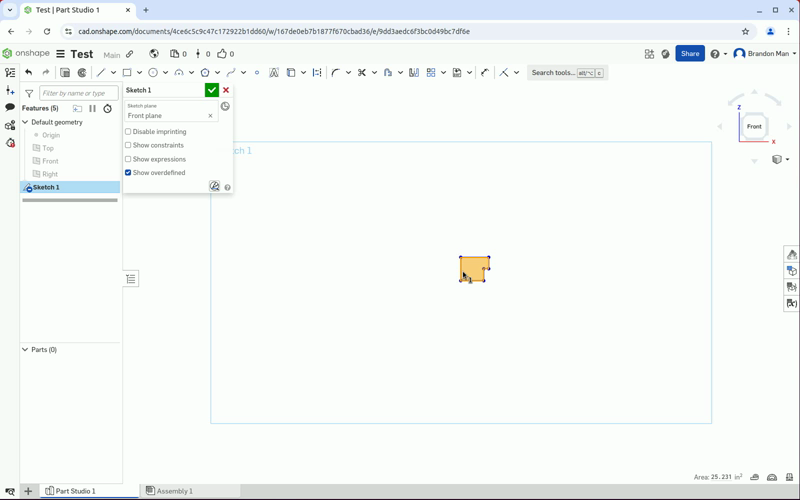
mouse_move(73, 352)
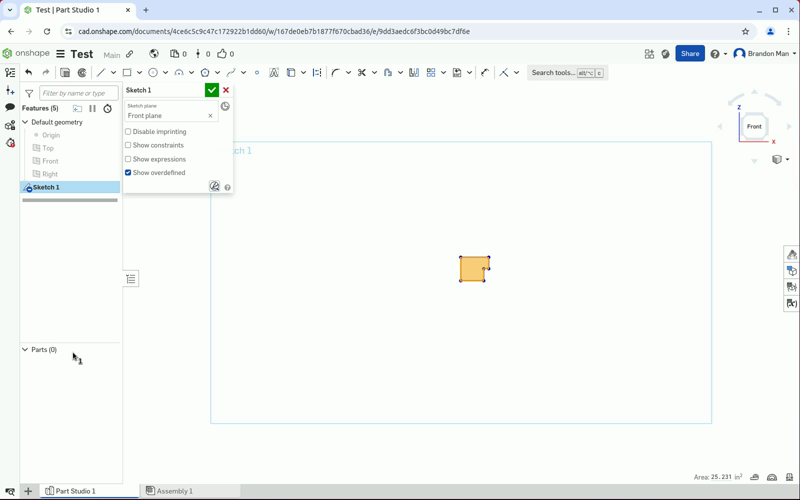
key(shift+y)
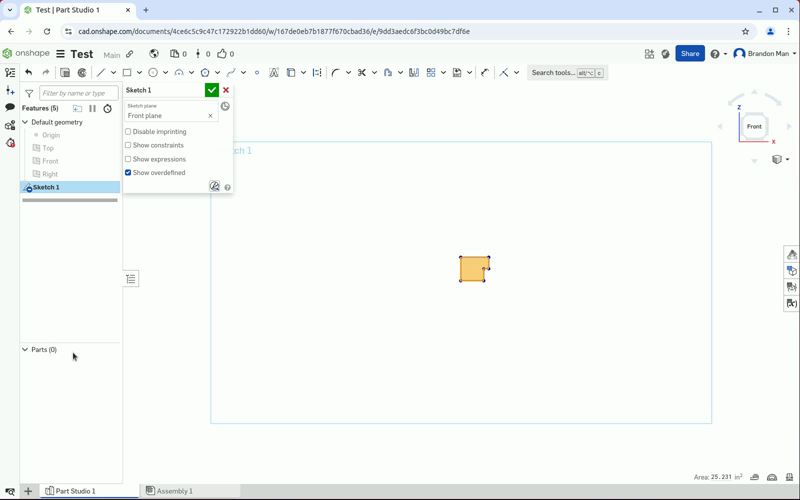
key(shift+e)
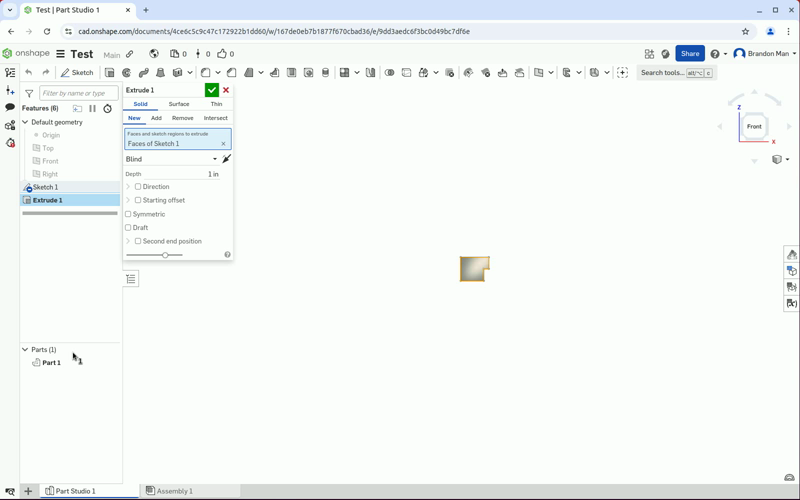
mouse_move(143, 106)
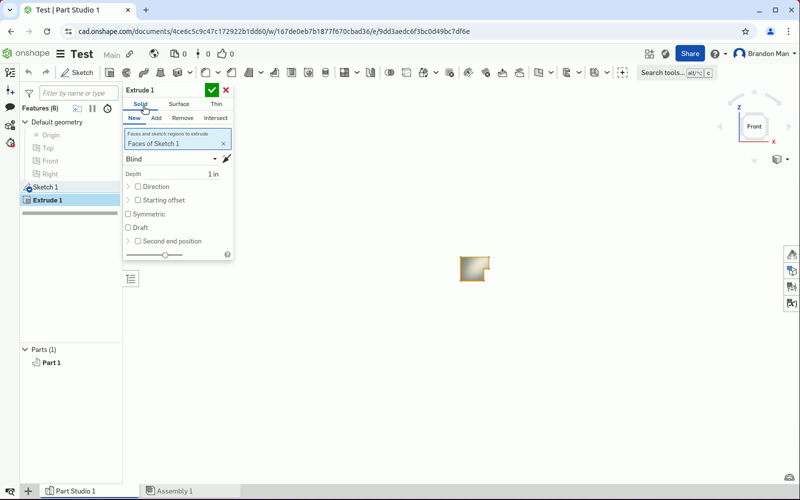
click(143, 106)
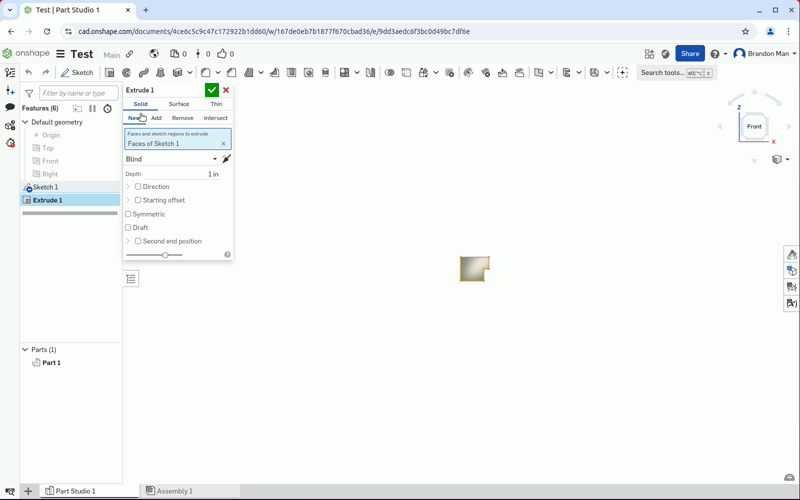
mouse_move(137, 120)
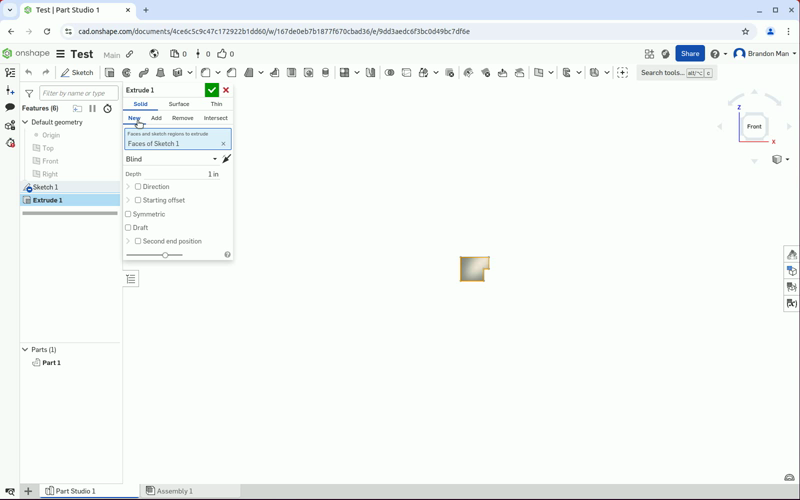
click(137, 120)
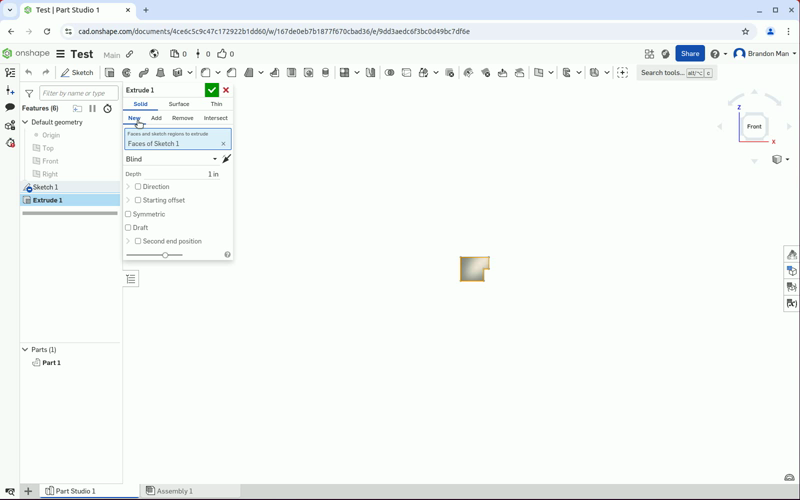
key(tab, 4)
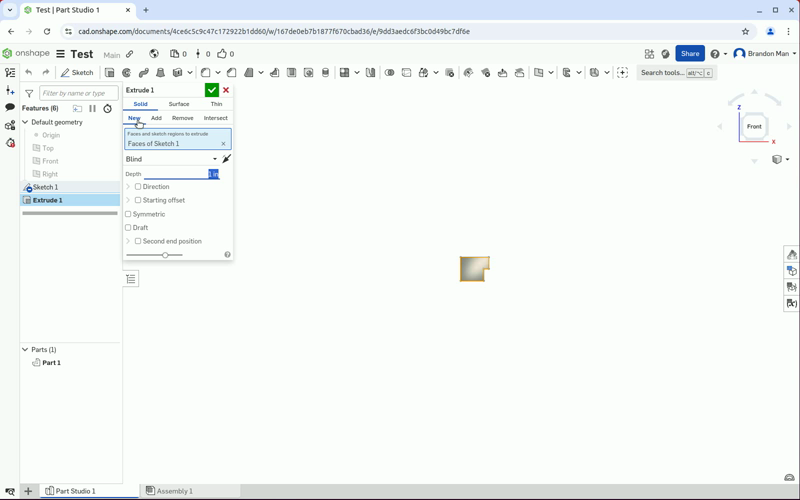
text(23.108)
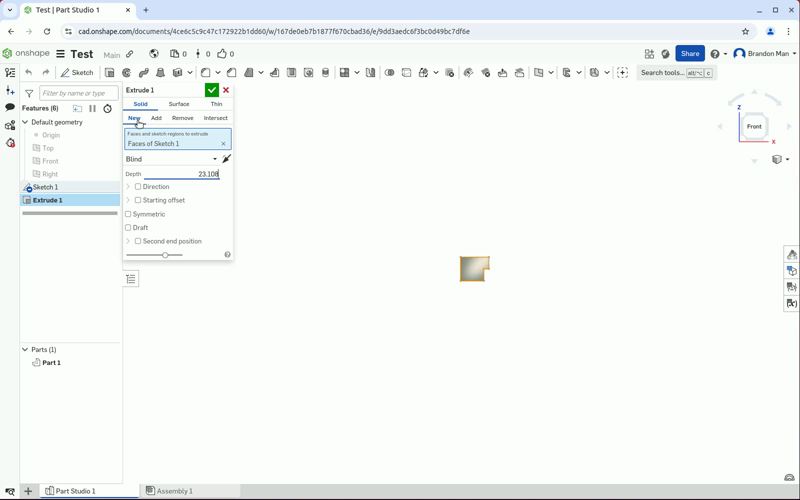
key(enter)
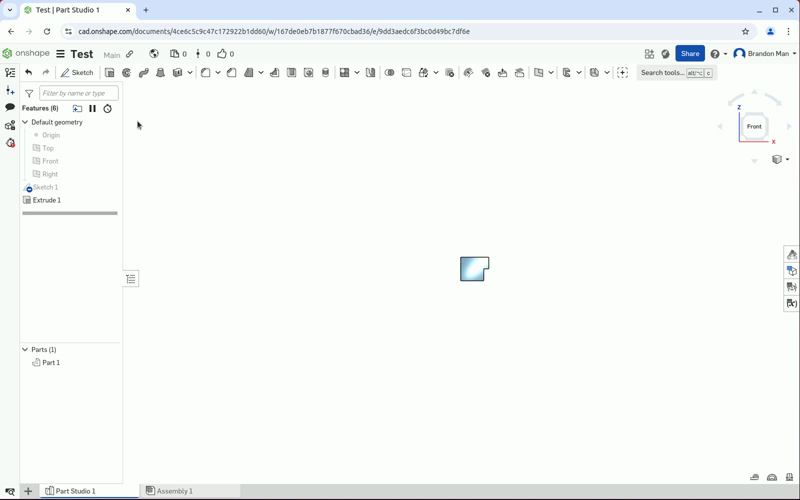
key(shift+h)
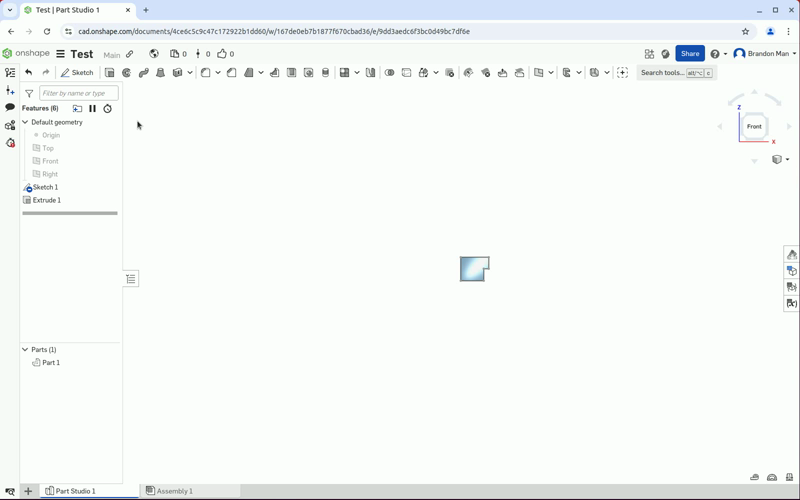
key(shift+h)
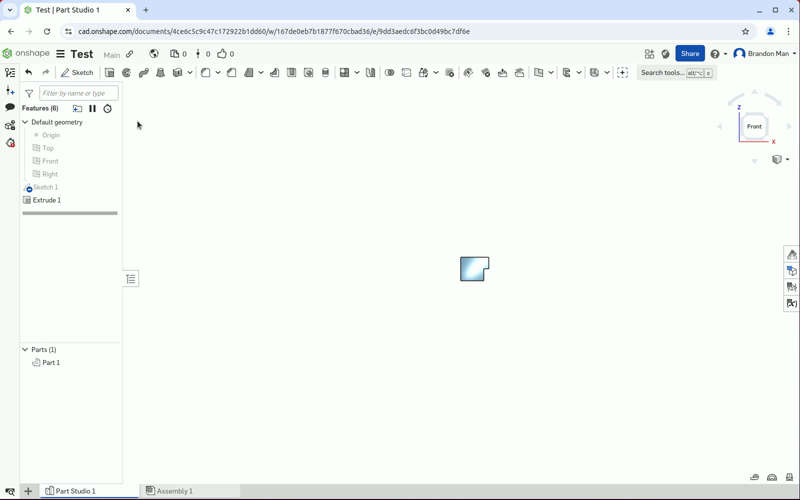
mouse_move(73, 189)
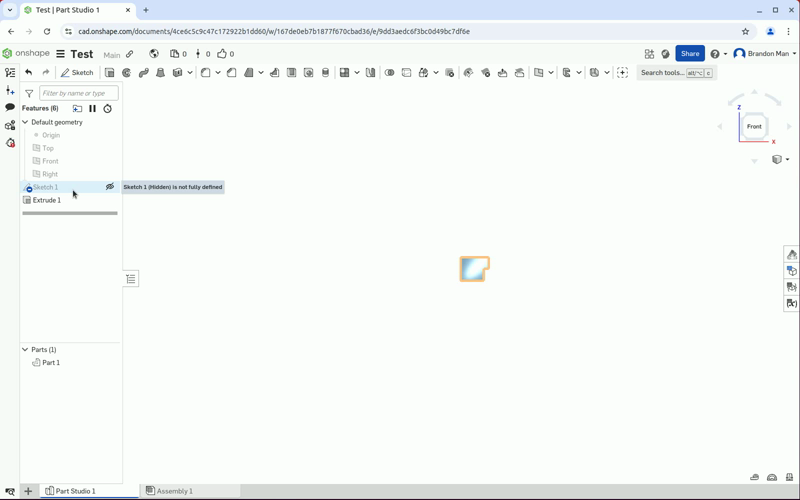
click(73, 189)
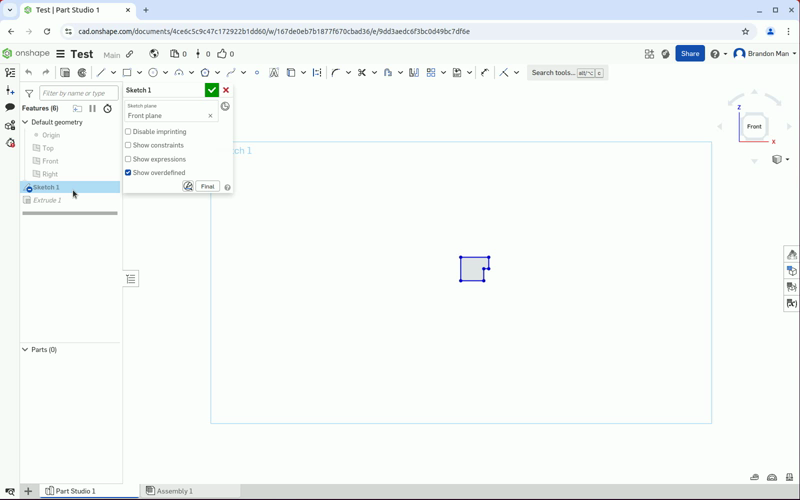
mouse_move(229, 92)
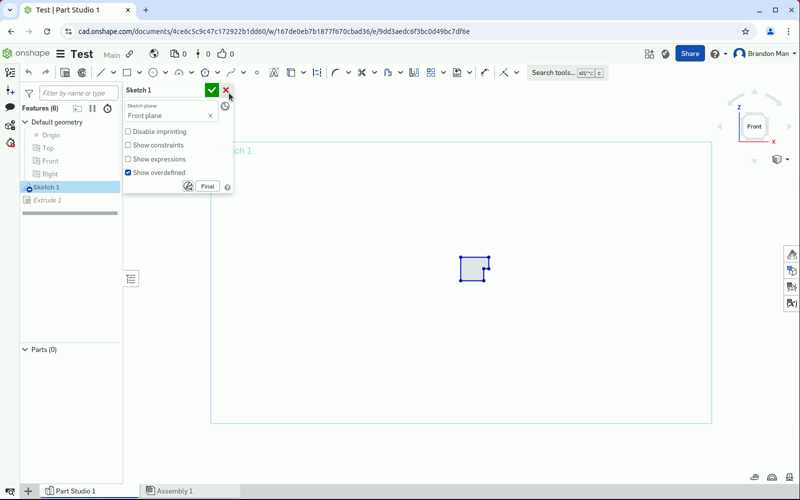
click(229, 92)
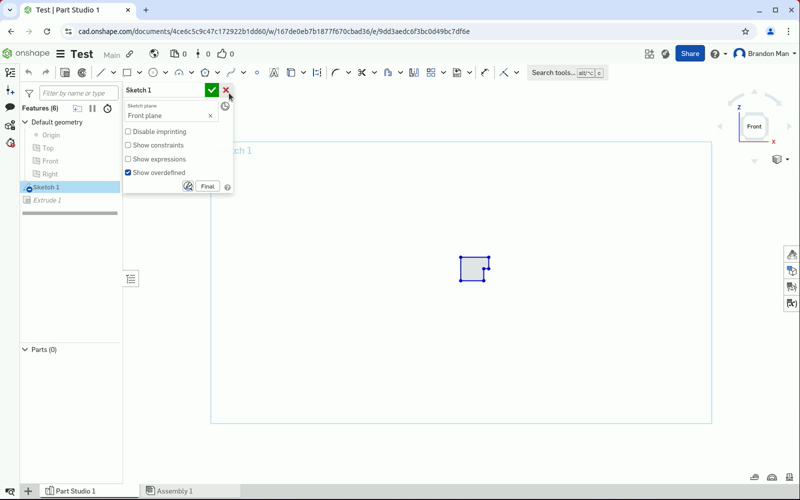
key(shift+s)
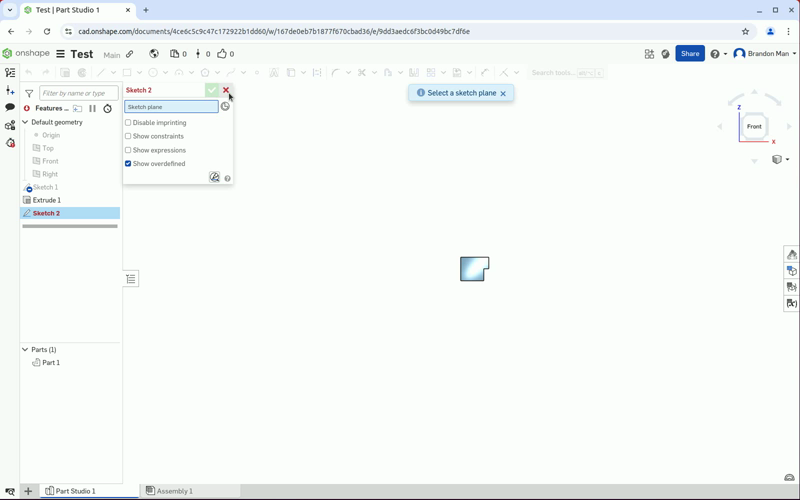
mouse_move(73, 163)
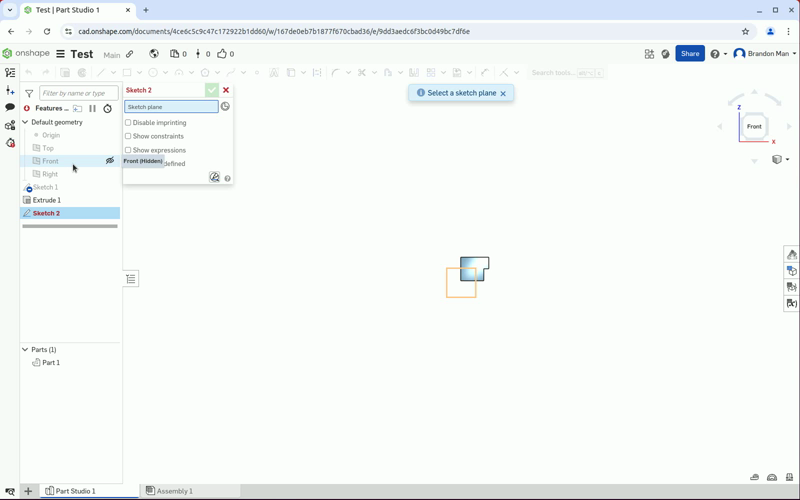
click(73, 163)
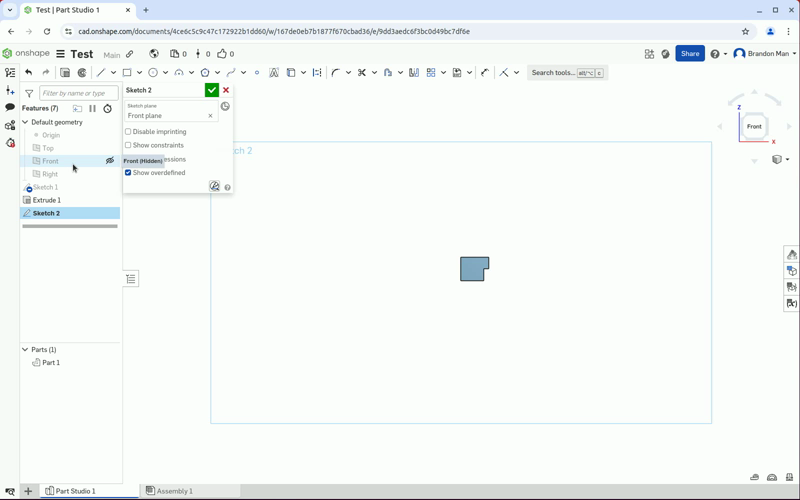
mouse_move(73, 352)
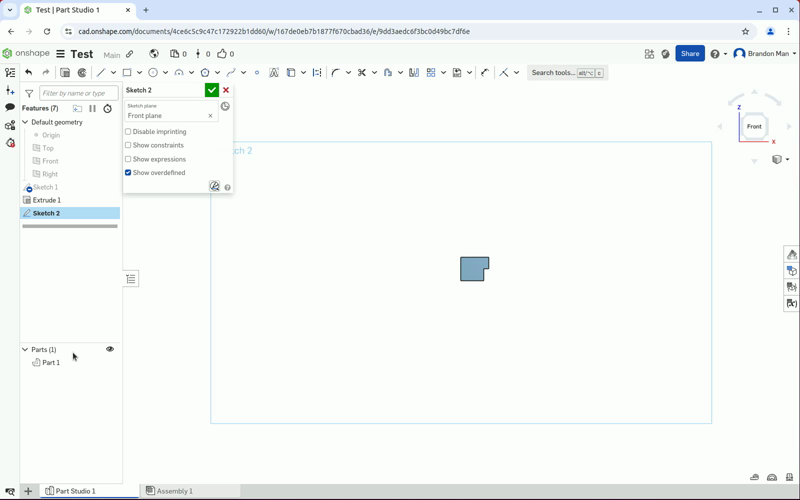
key(y)
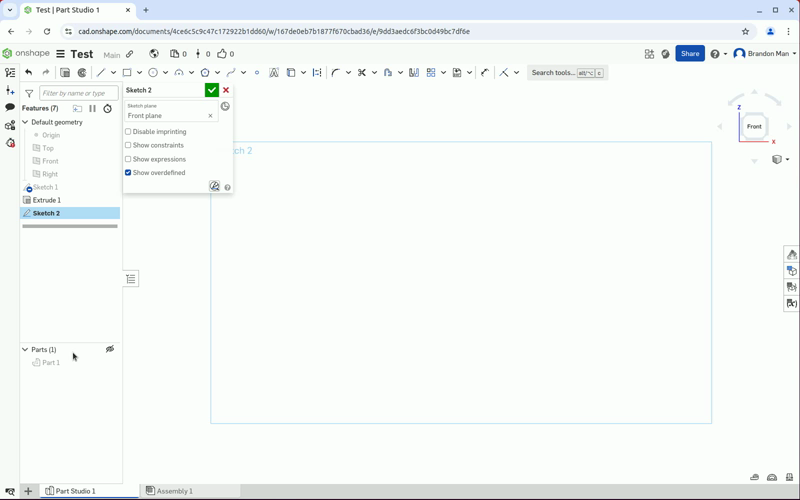
key(l)
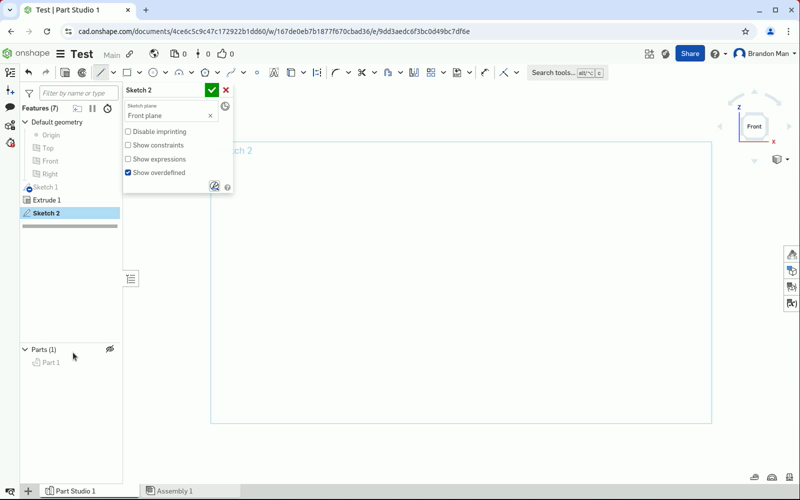
key_down(shift)
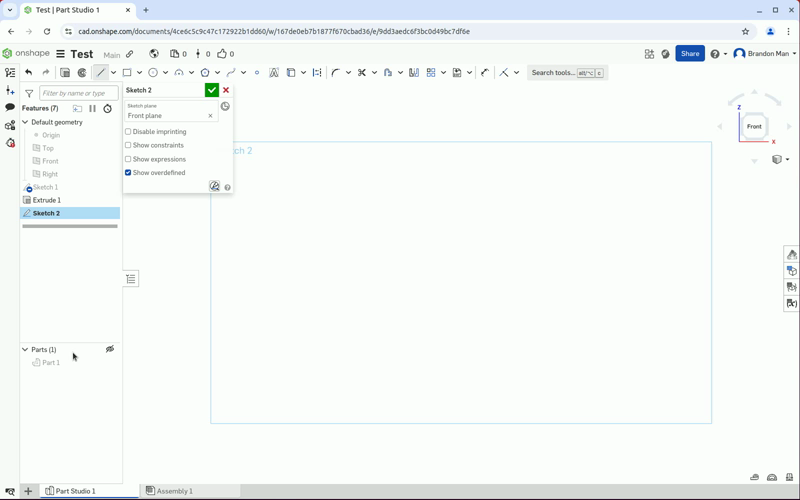
mouse_move(433, 268)
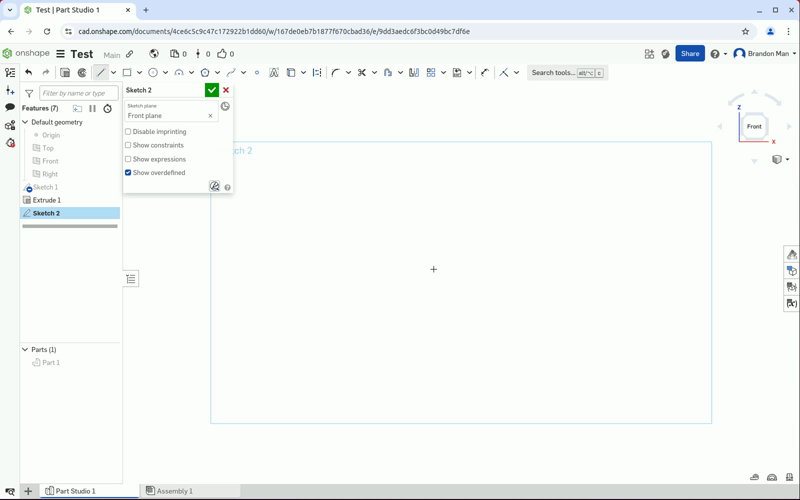
click(433, 268)
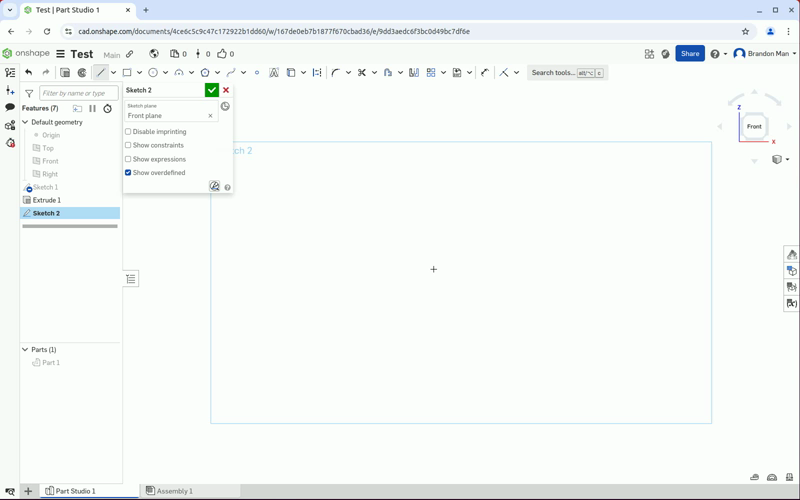
key_up(shift)
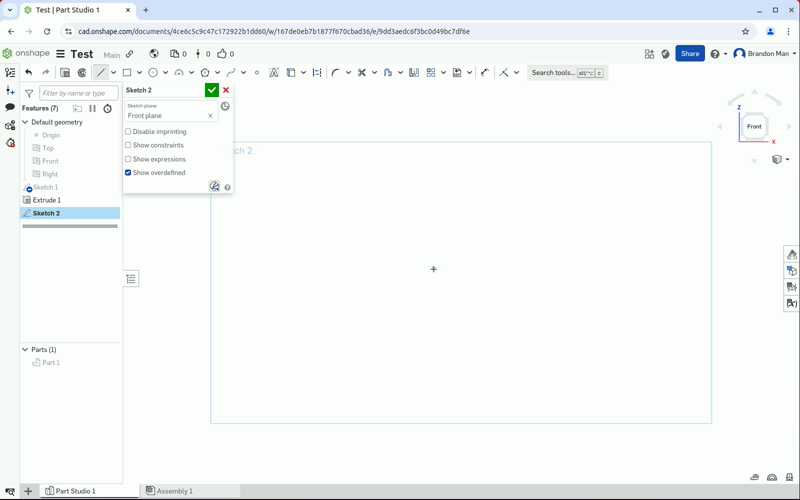
key_down(shift)
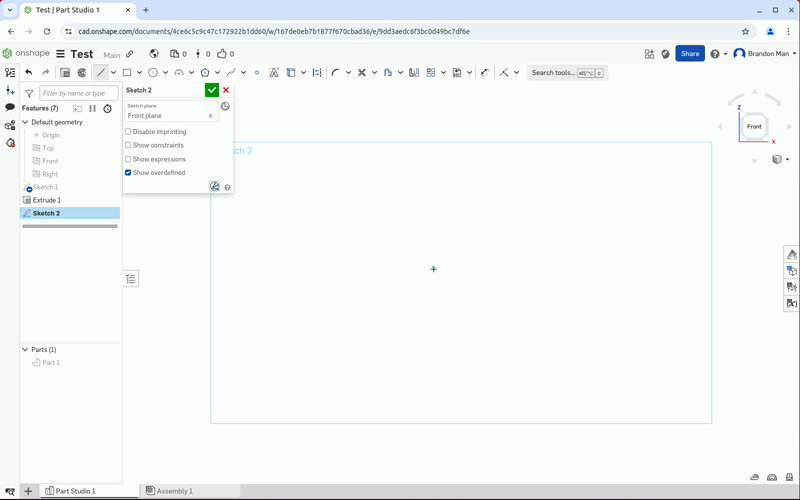
mouse_move(463, 268)
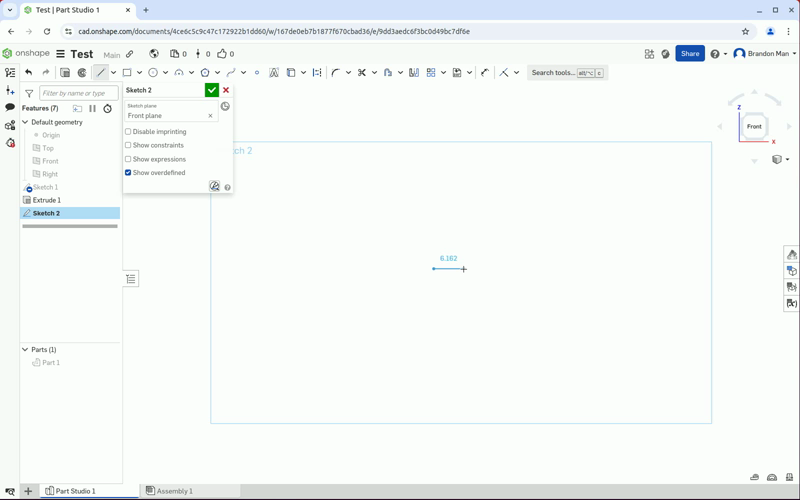
mouse_move(438, 268)
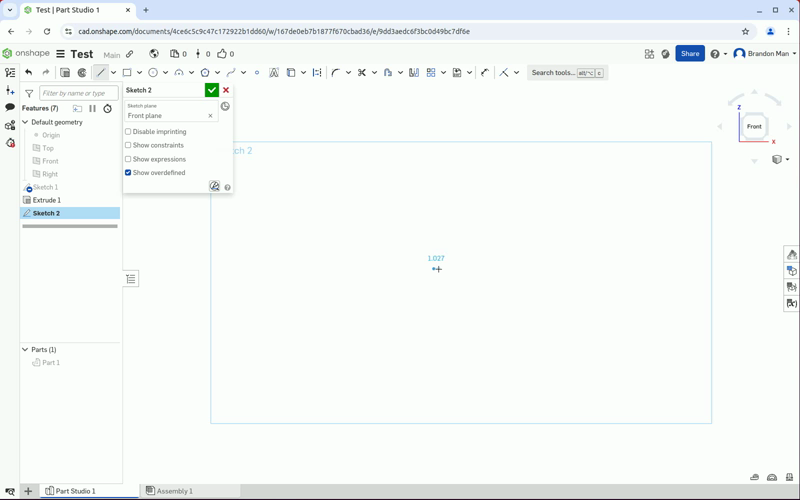
scroll(6)
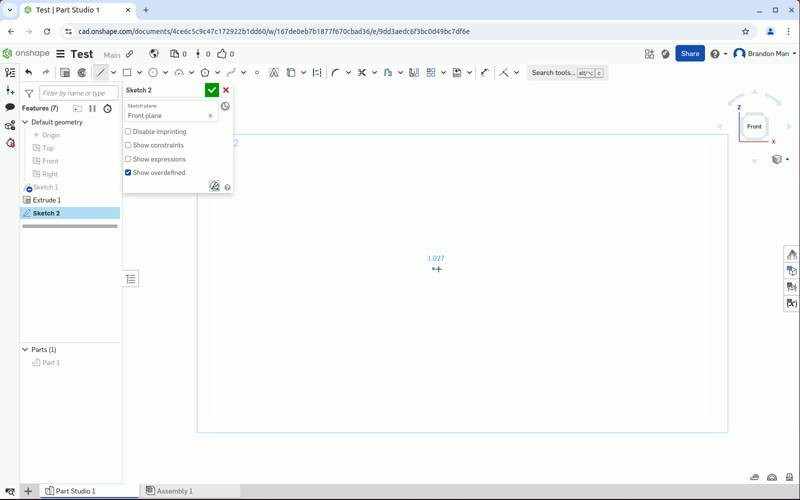
scroll(6)
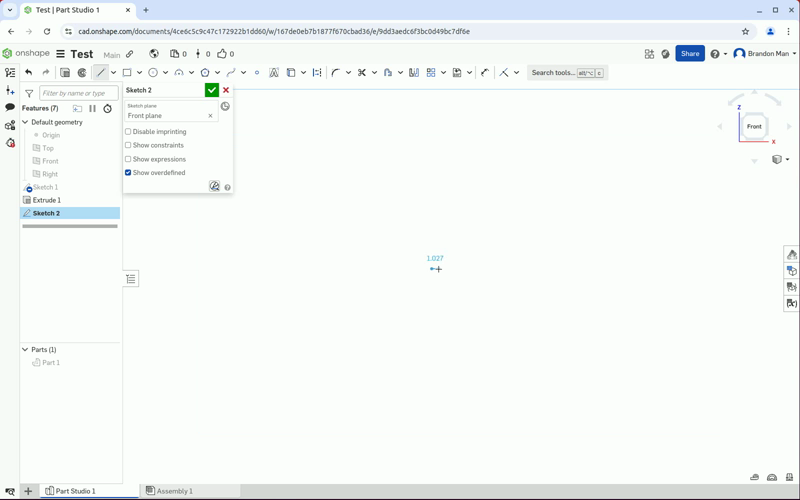
scroll(6)
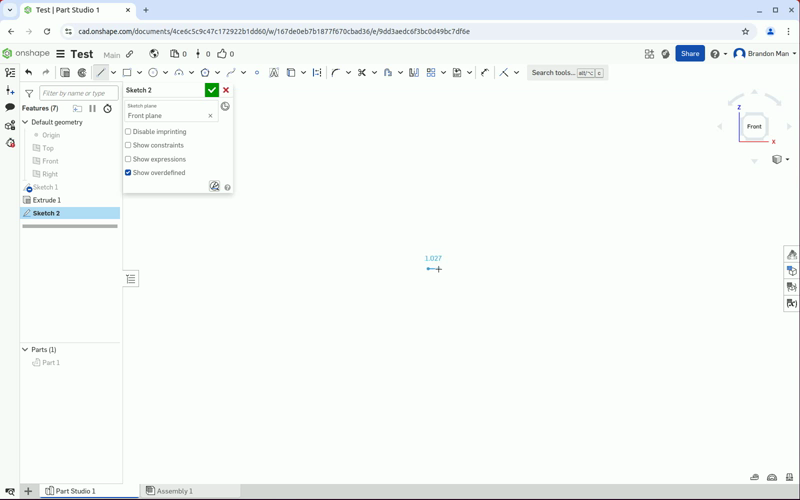
scroll(6)
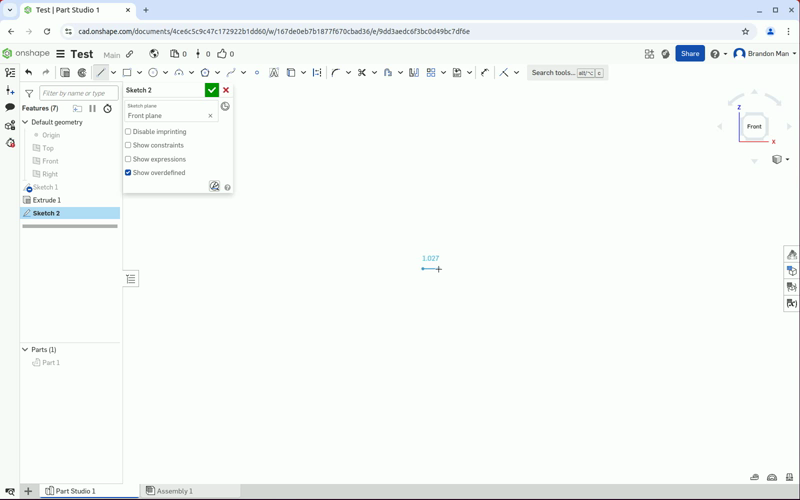
scroll(6)
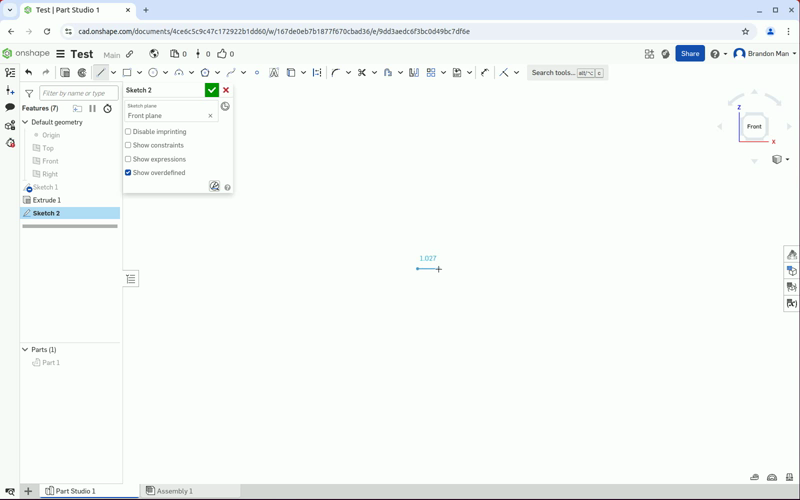
scroll(6)
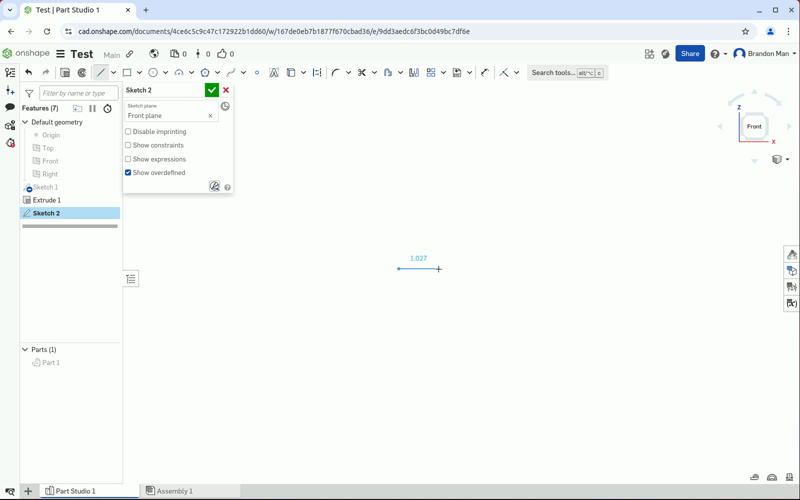
scroll(6)
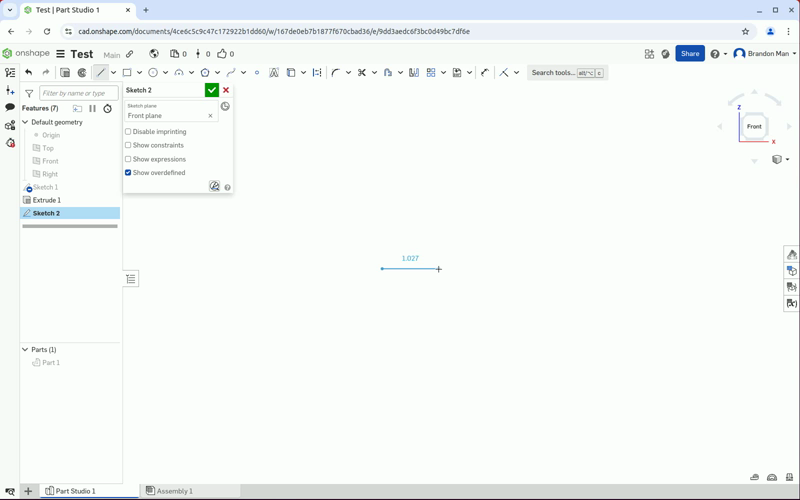
click(438, 268)
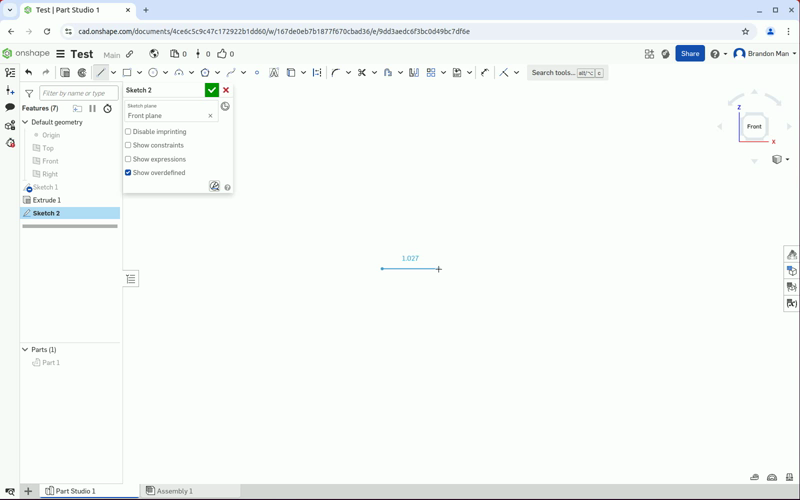
scroll(-6)
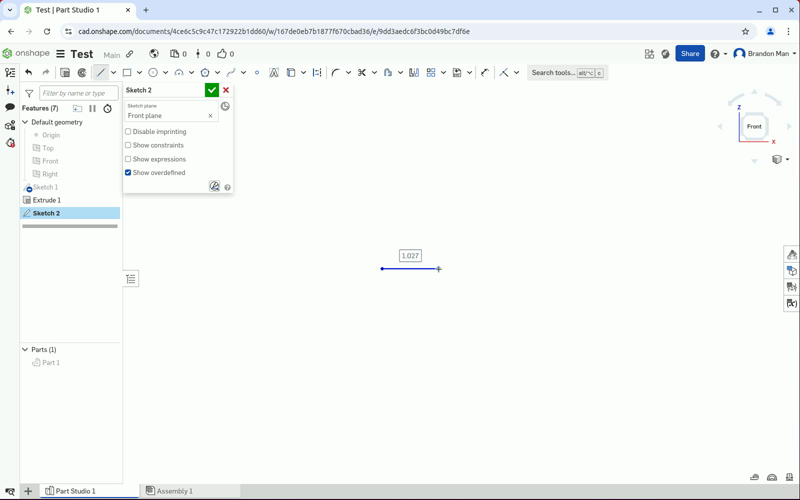
scroll(-6)
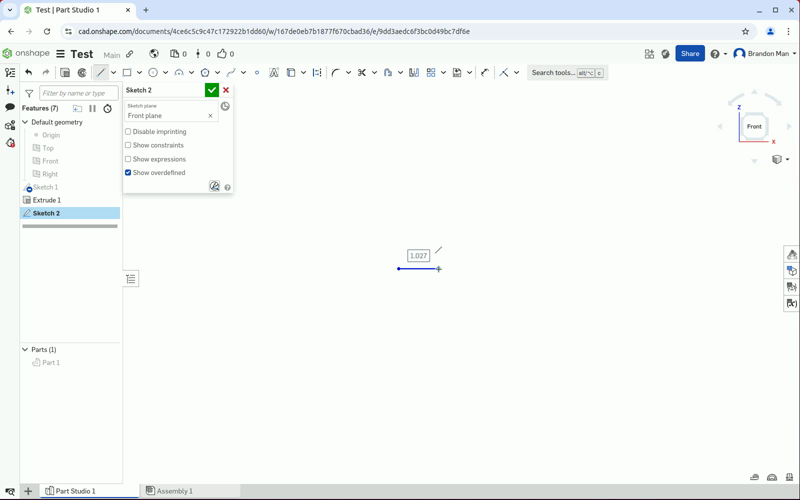
scroll(-6)
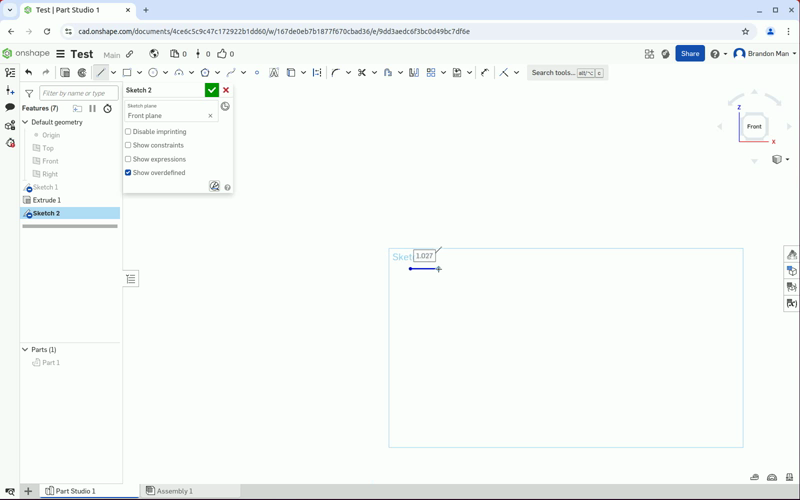
scroll(-6)
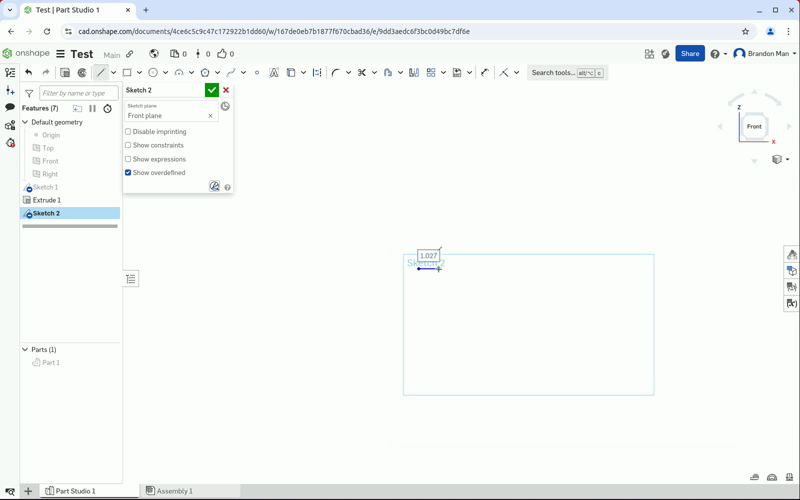
scroll(-6)
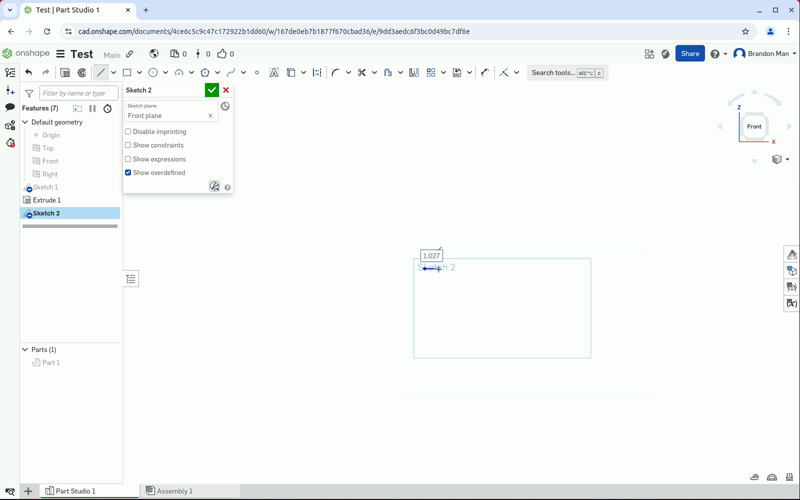
scroll(-6)
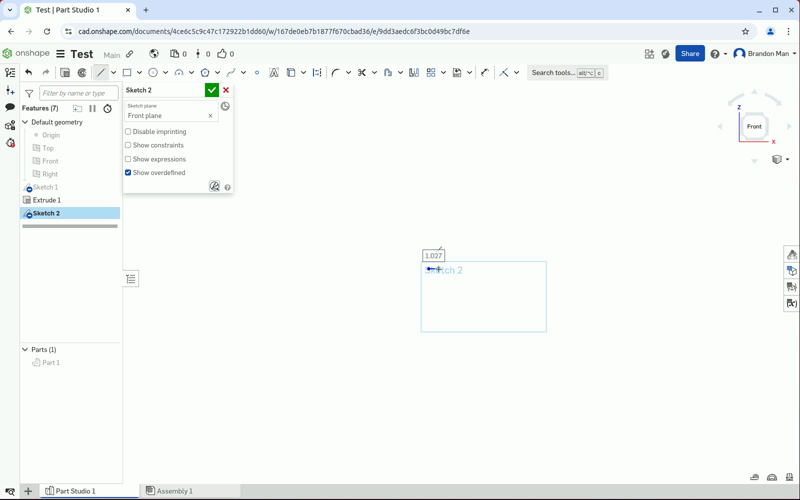
scroll(-6)
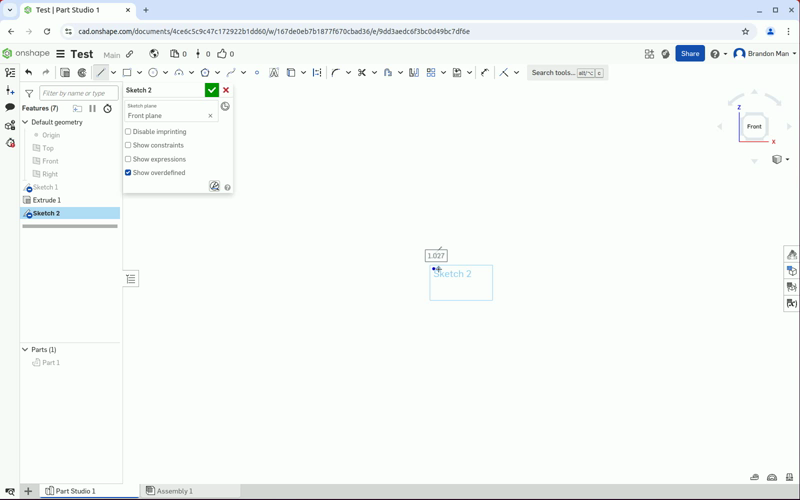
key_up(shift)
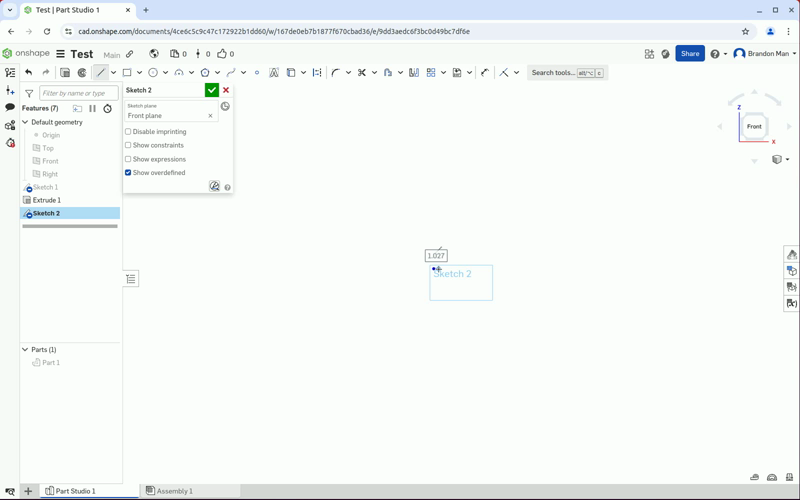
key_down(shift)
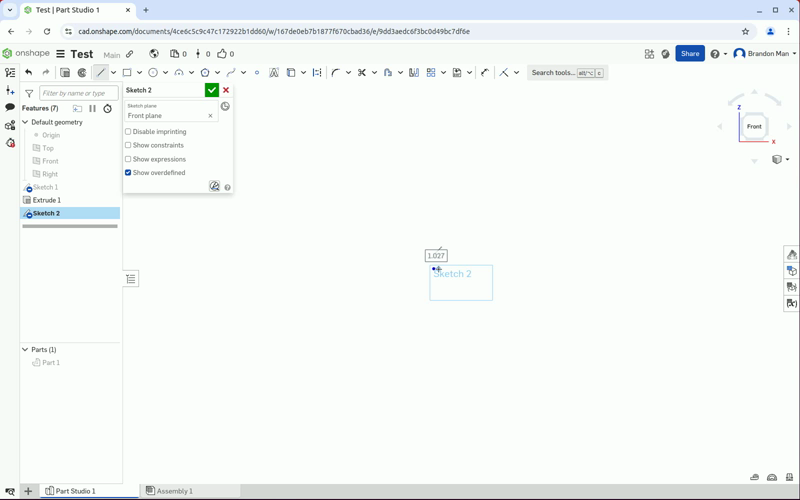
mouse_move(468, 268)
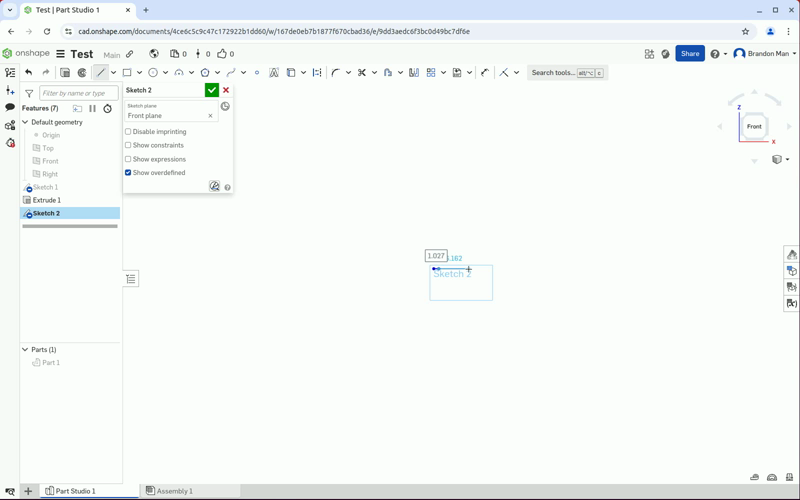
mouse_move(438, 280)
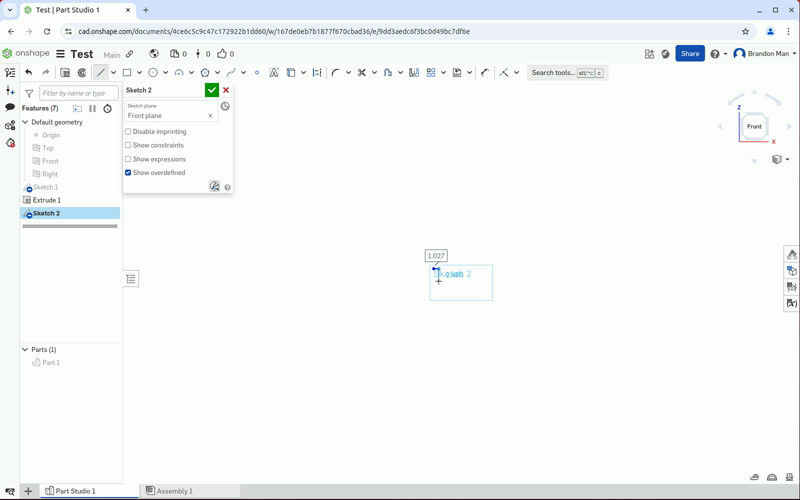
click(438, 280)
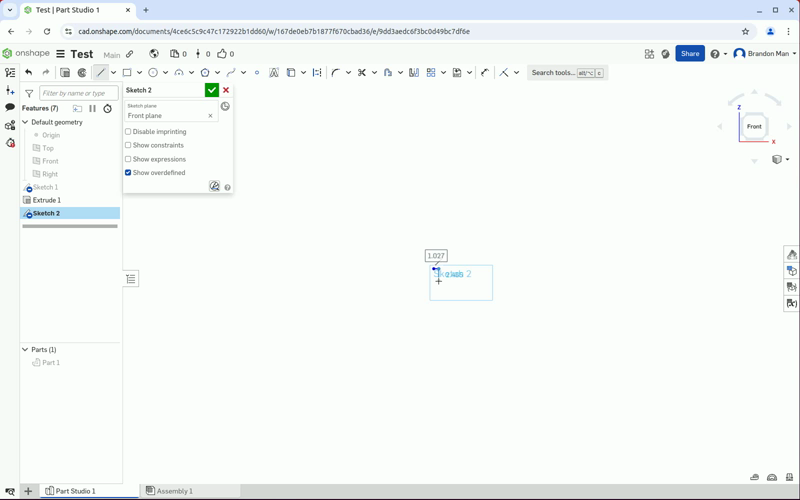
key_up(shift)
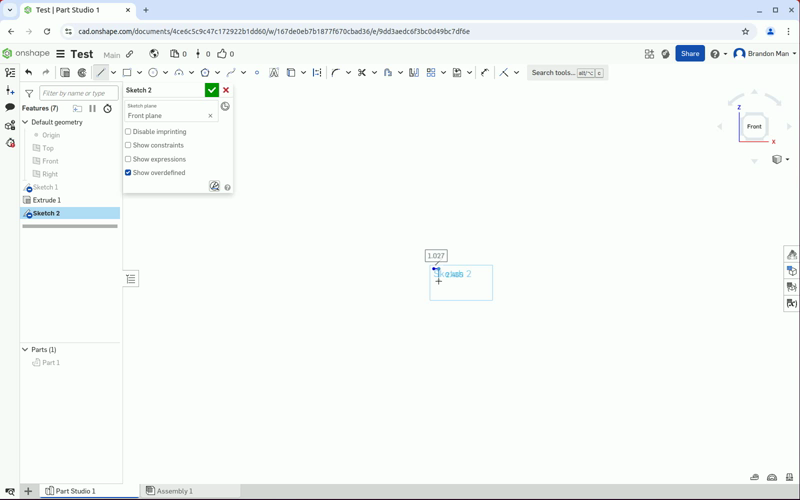
key_down(shift)
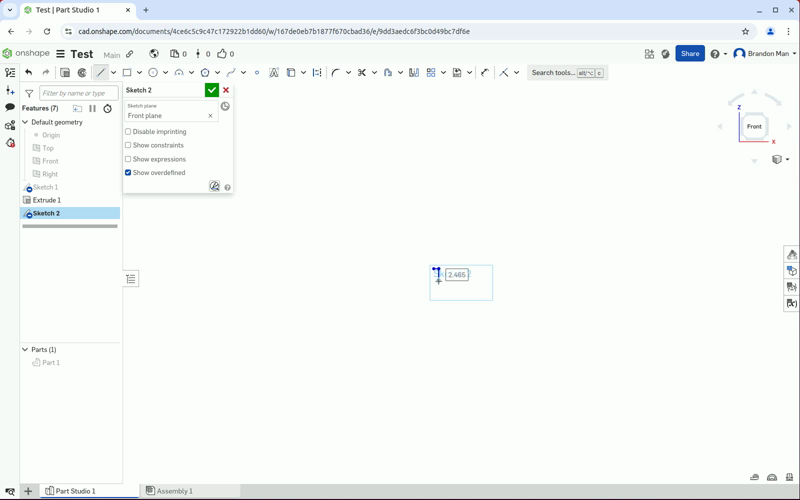
mouse_move(468, 280)
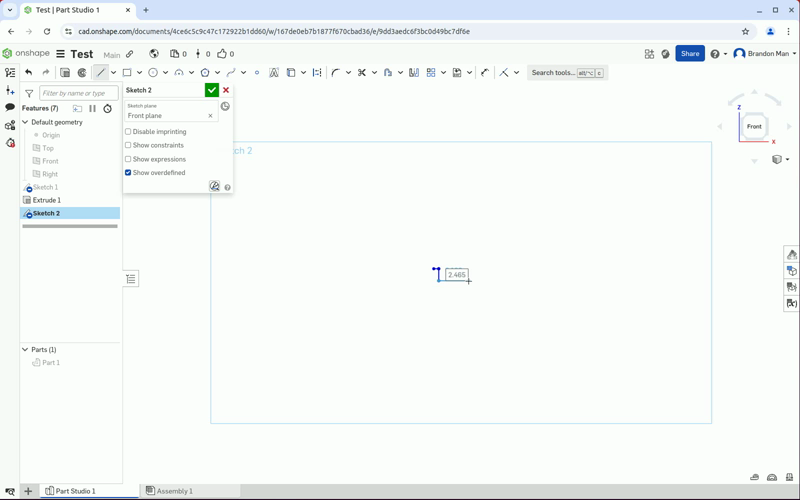
mouse_move(461, 280)
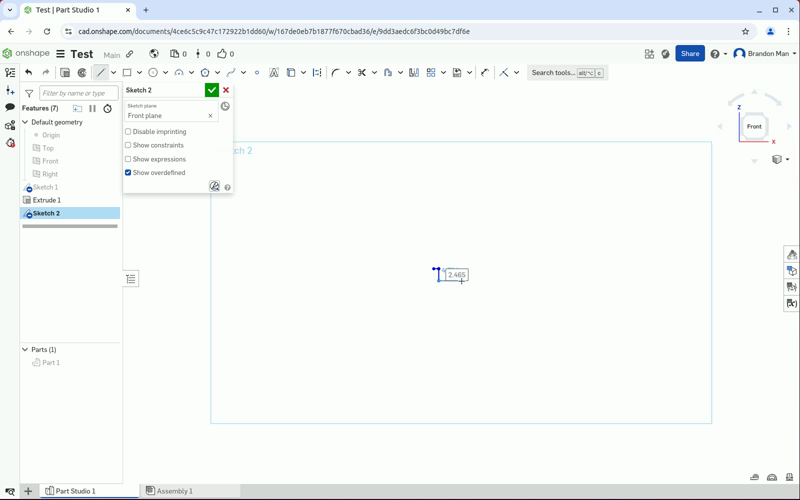
click(461, 280)
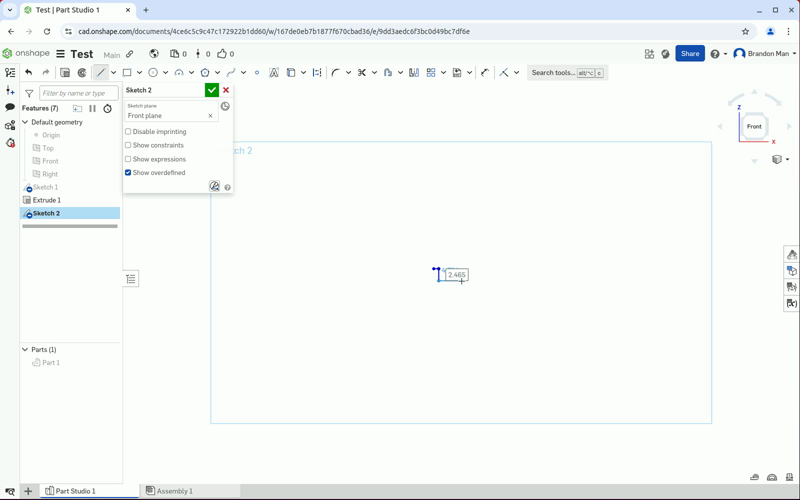
key_up(shift)
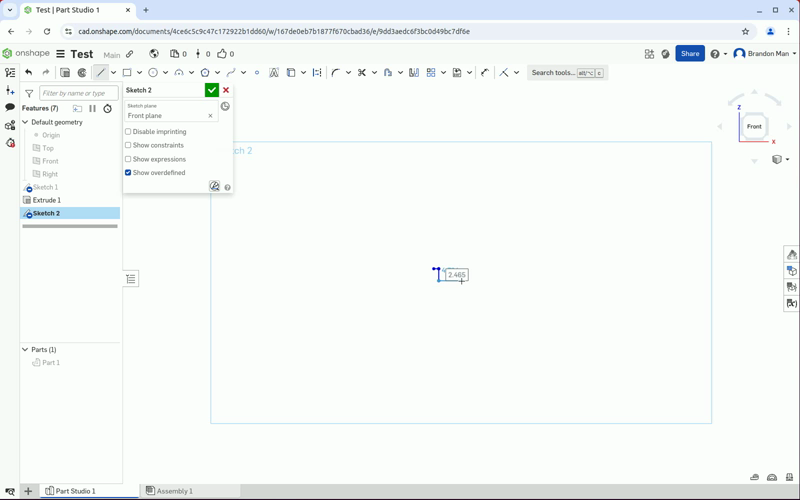
key_down(shift)
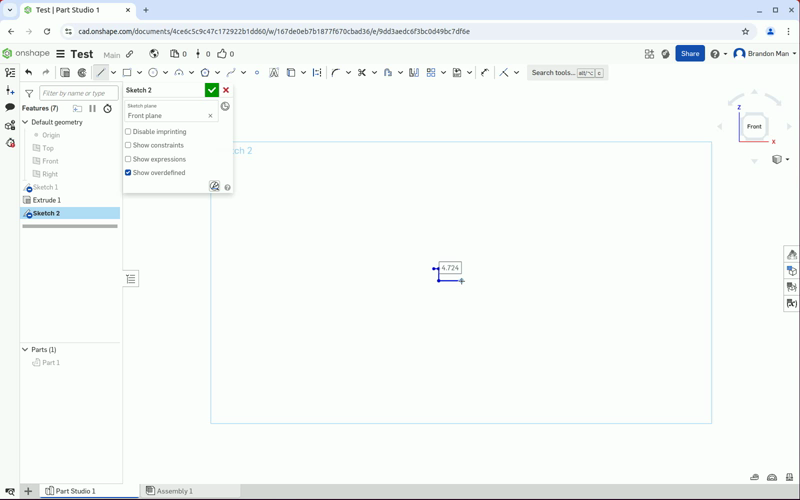
mouse_move(491, 280)
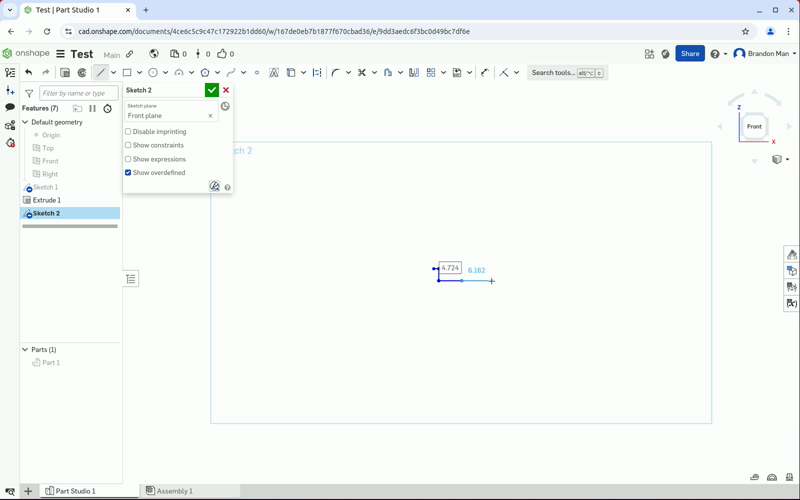
mouse_move(461, 257)
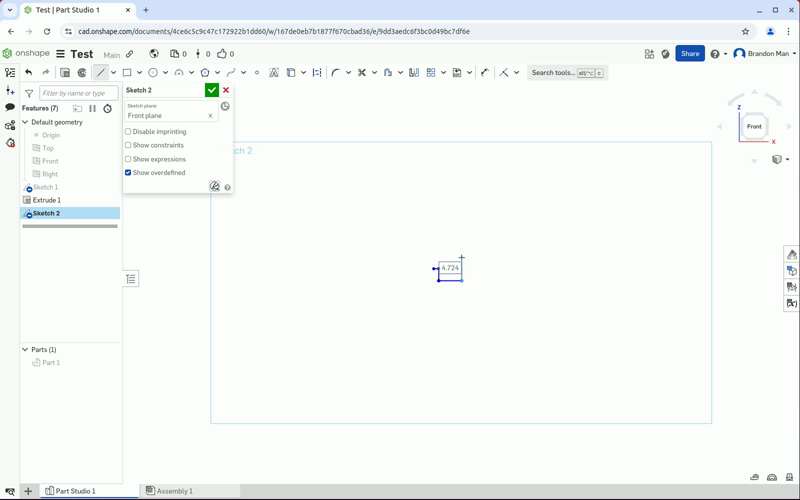
click(461, 257)
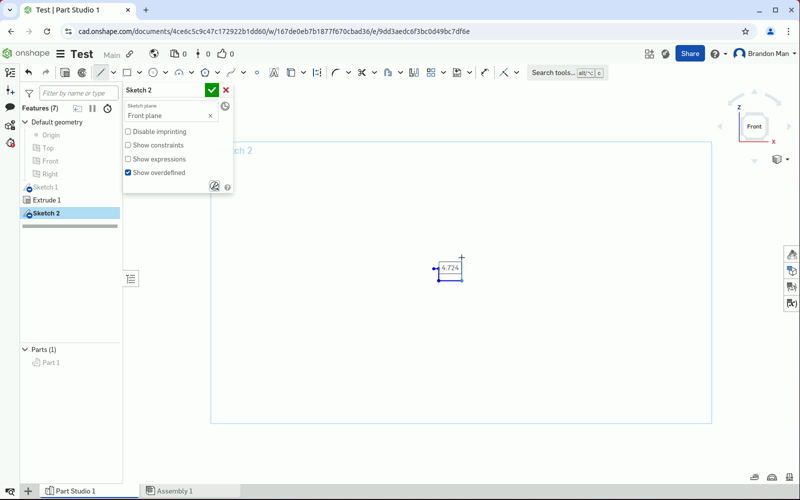
key_up(shift)
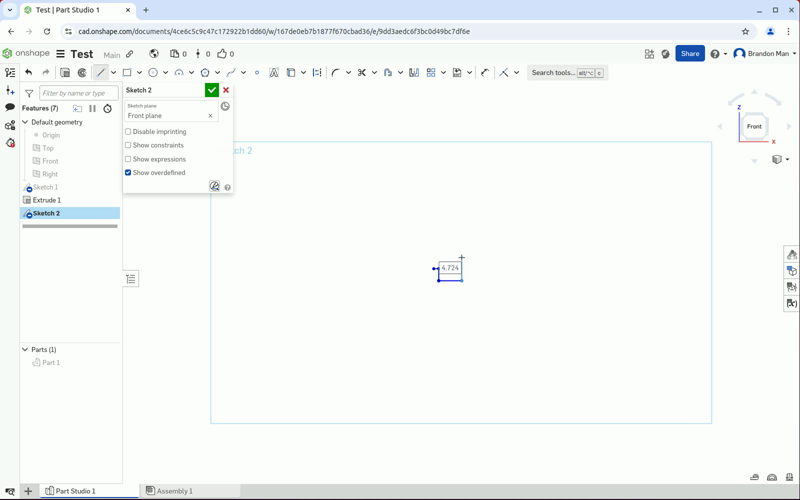
key_down(shift)
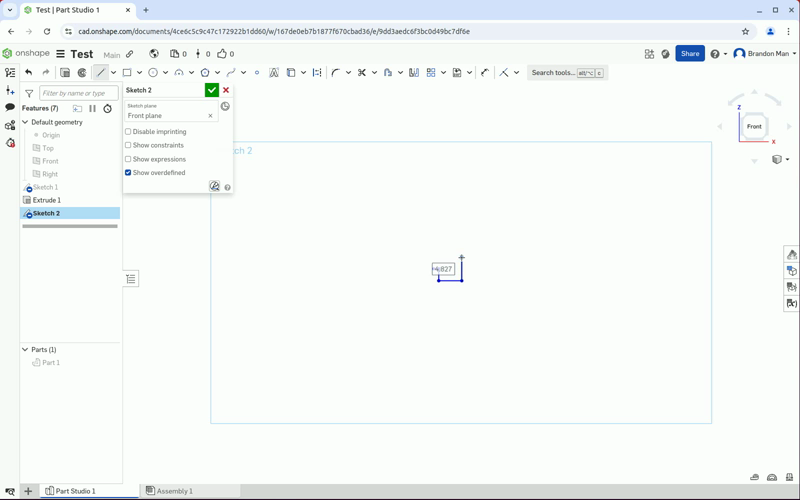
mouse_move(491, 257)
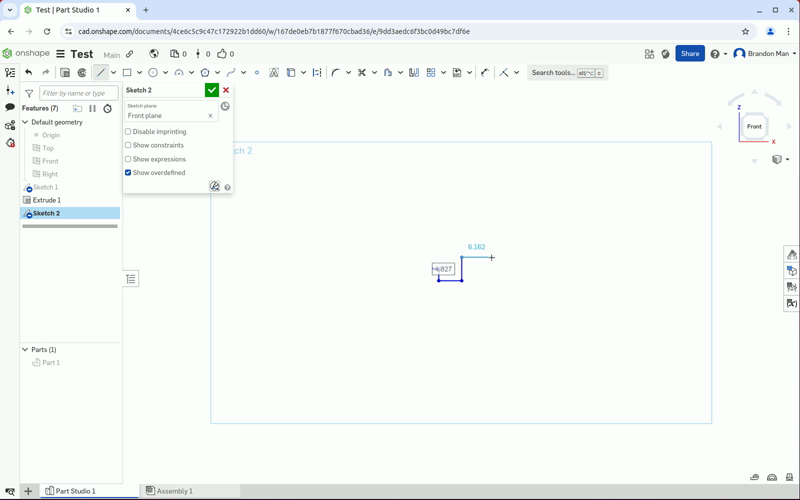
mouse_move(433, 257)
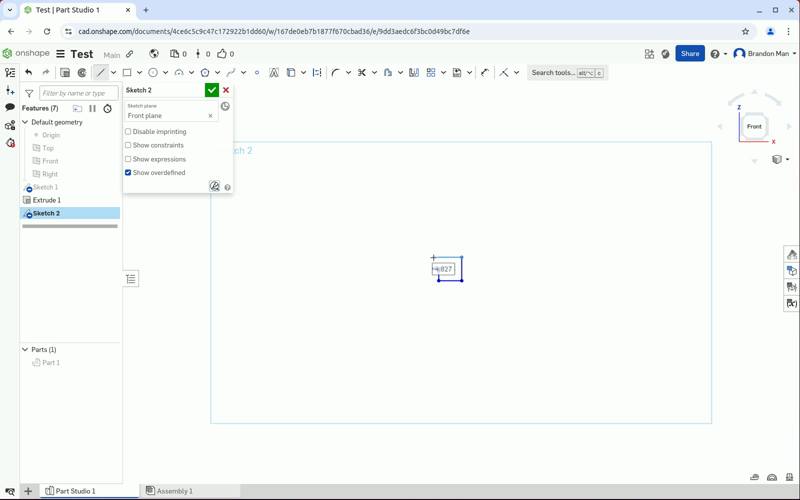
click(433, 257)
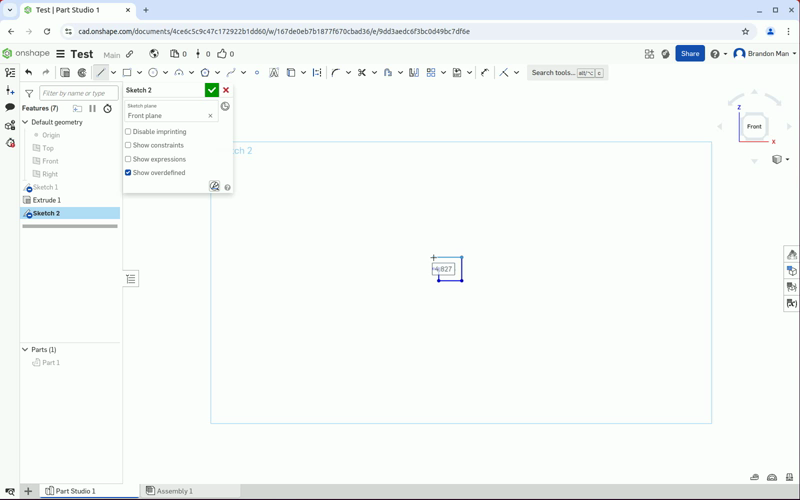
key_up(shift)
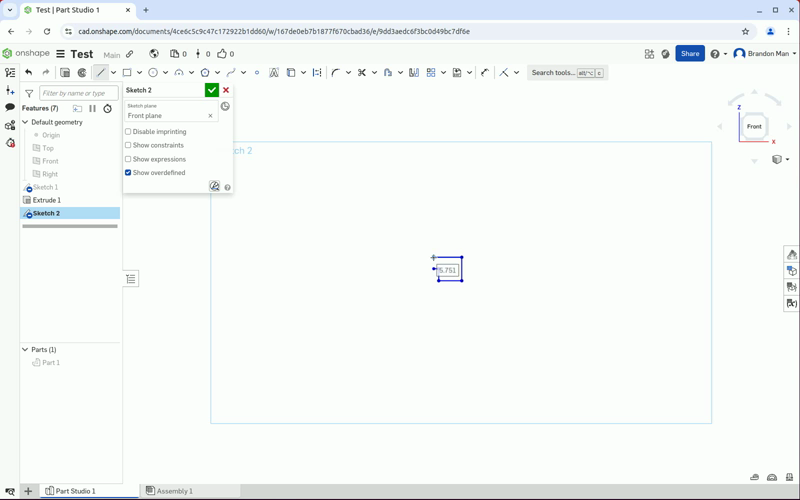
mouse_move(463, 257)
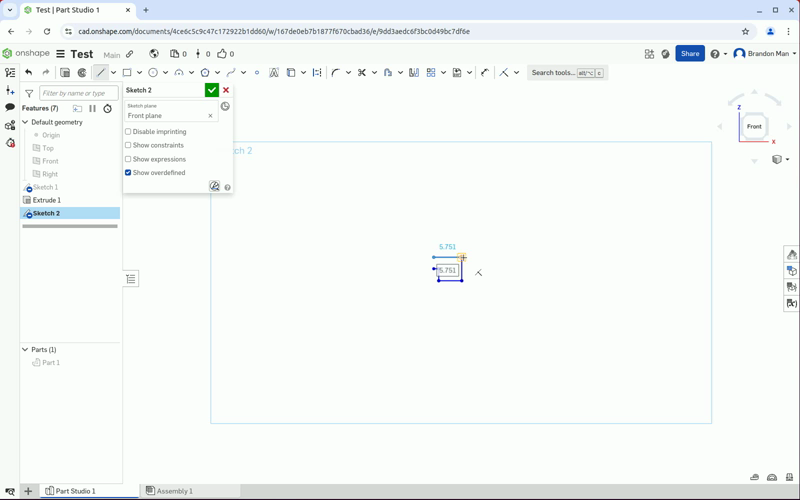
key_down(shift)
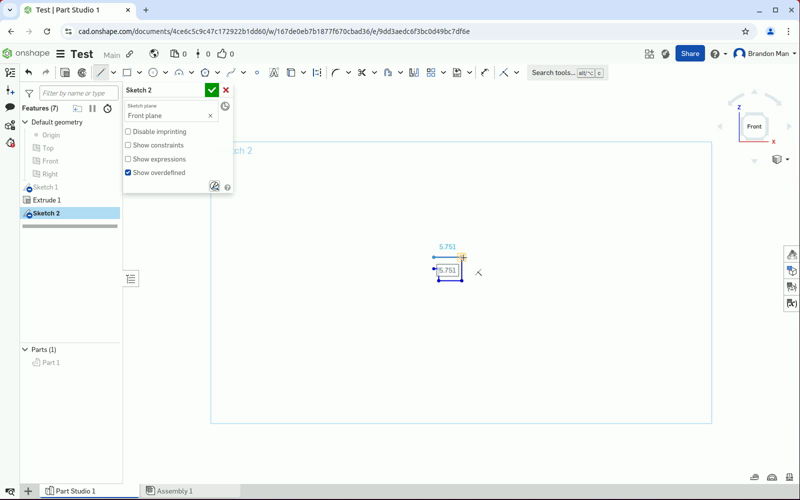
mouse_move(433, 268)
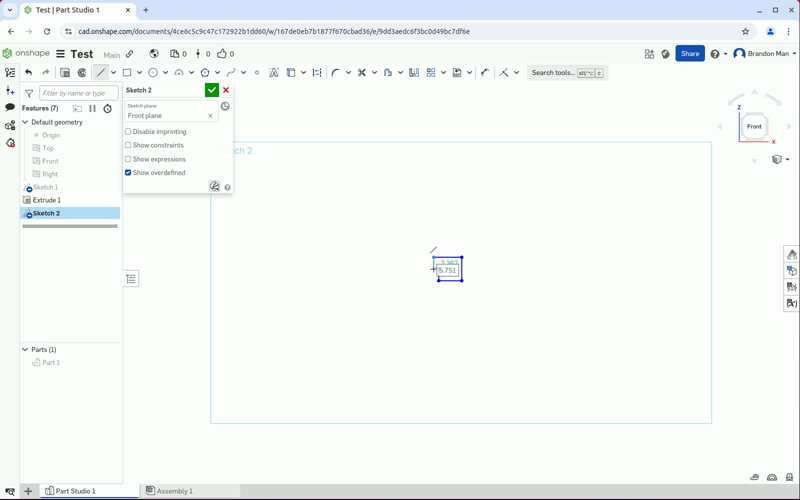
key_up(shift)
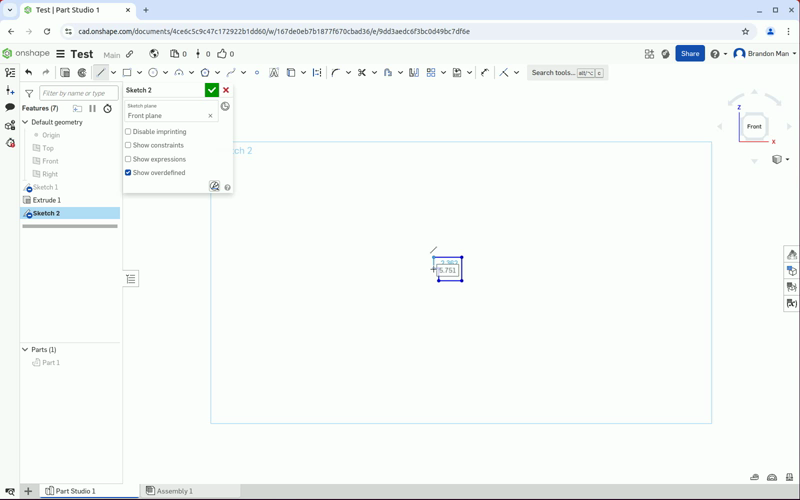
click(433, 268)
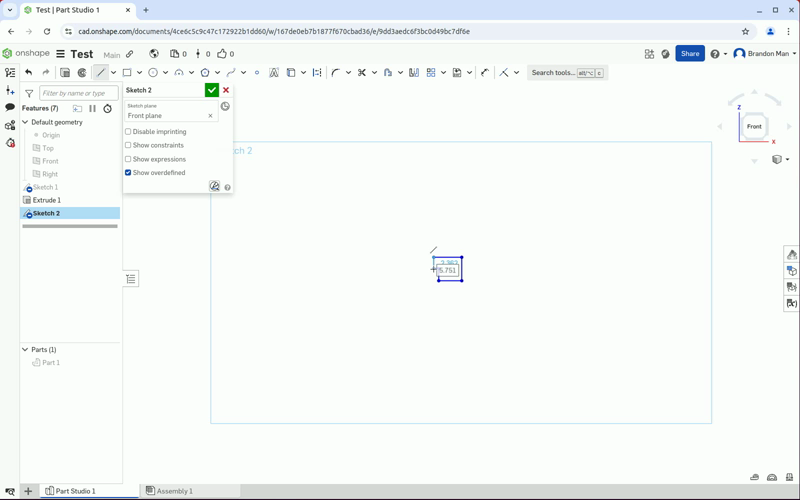
key(esc)
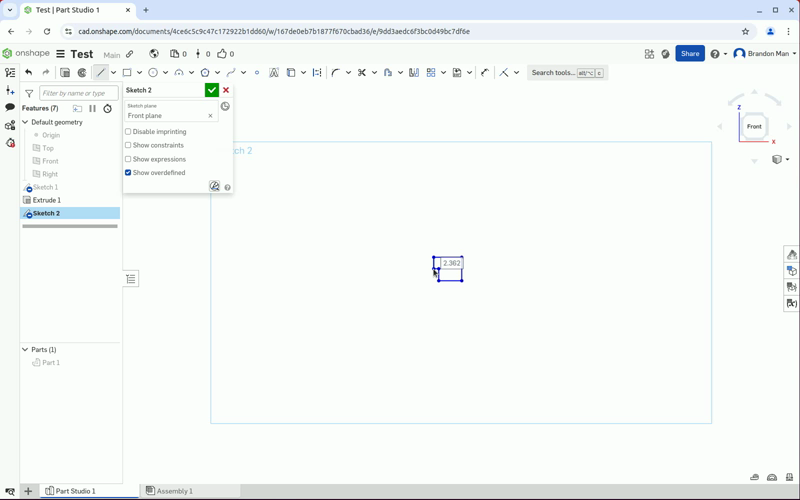
mouse_move(451, 268)
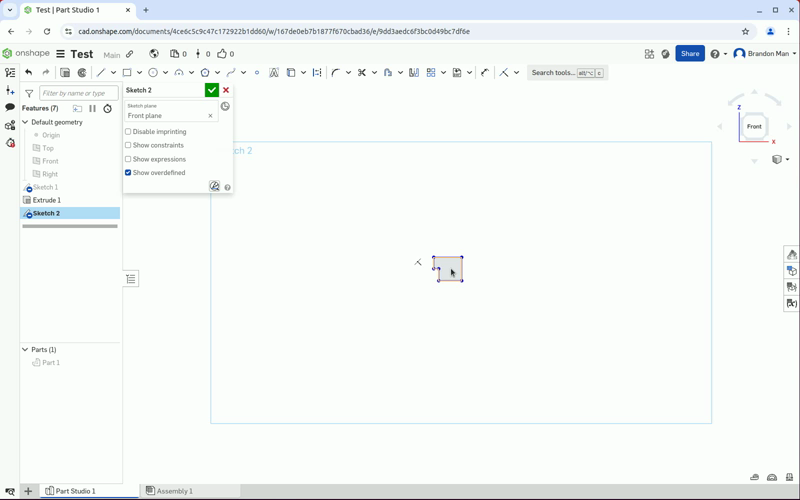
scroll(6)
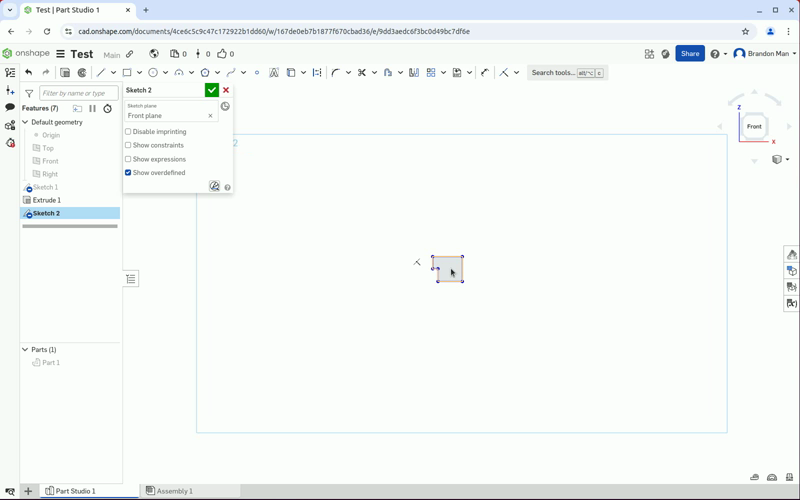
scroll(6)
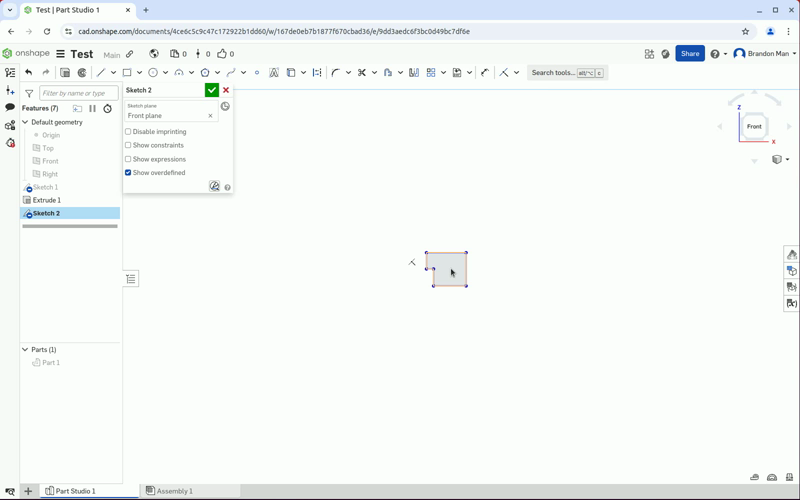
scroll(6)
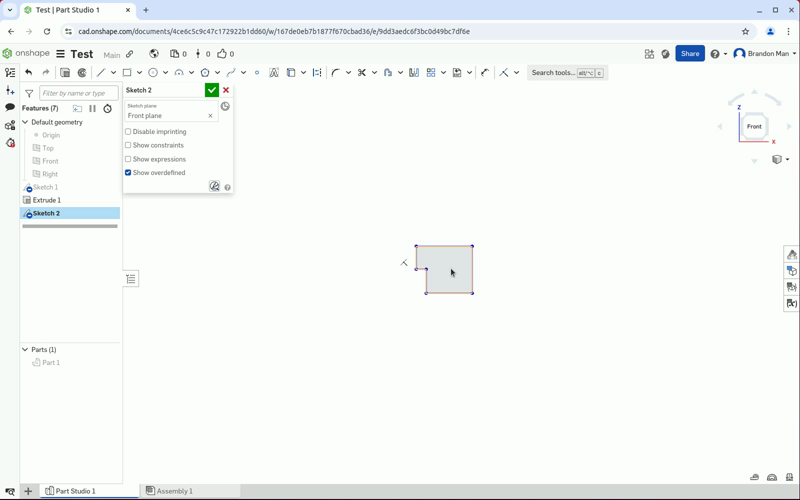
scroll(6)
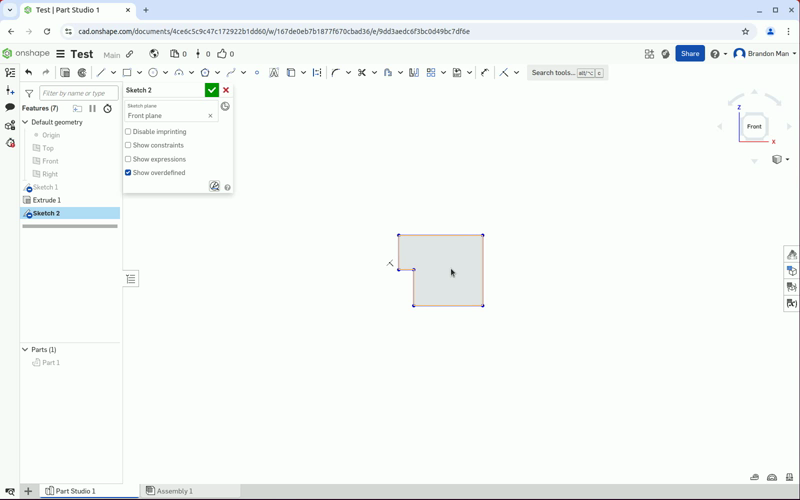
scroll(6)
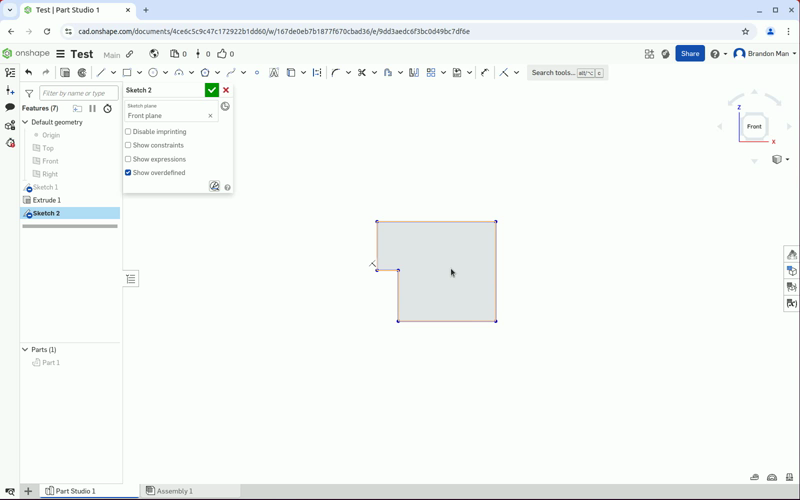
scroll(6)
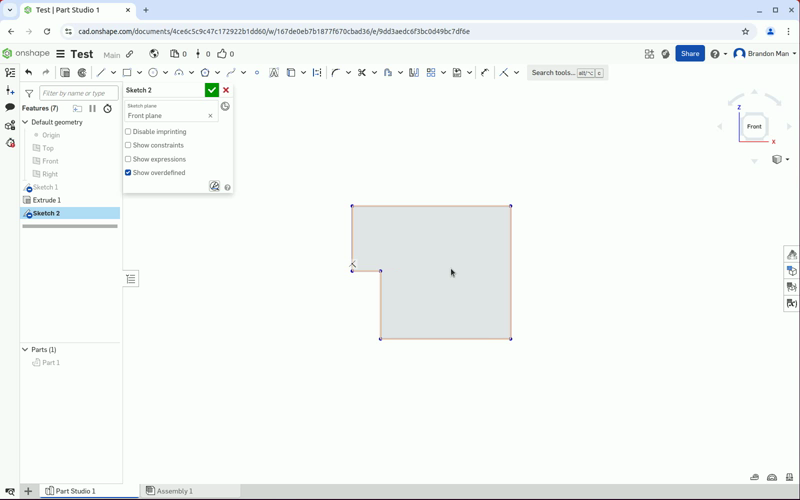
scroll(6)
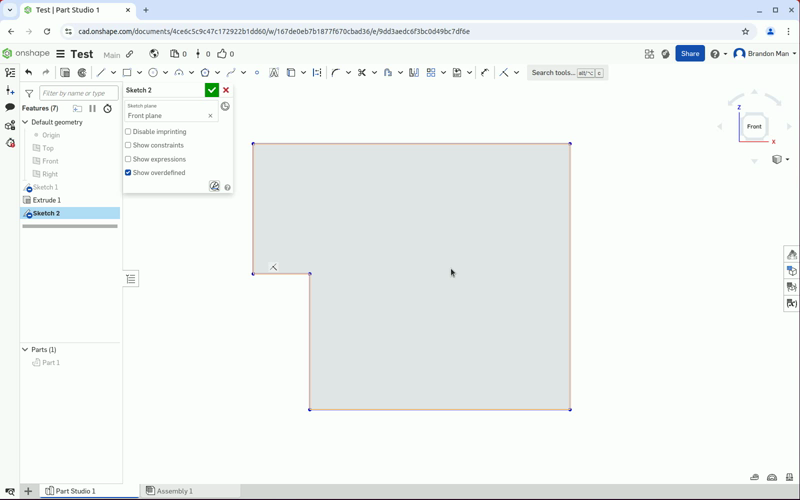
click(451, 268)
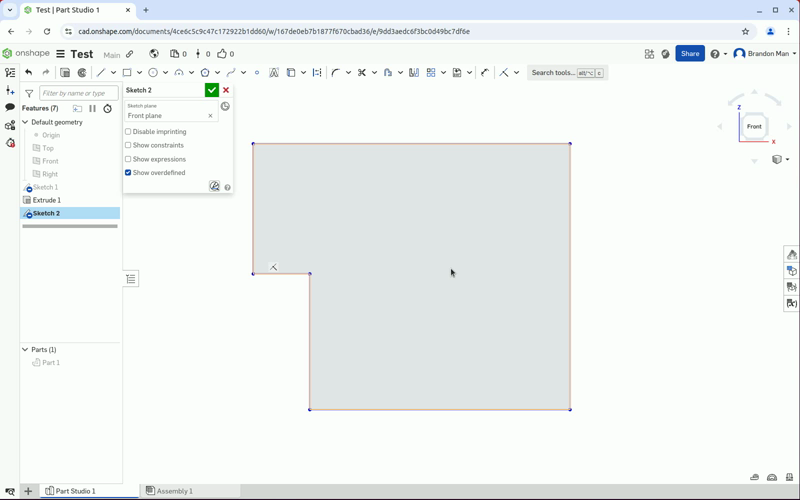
scroll(-6)
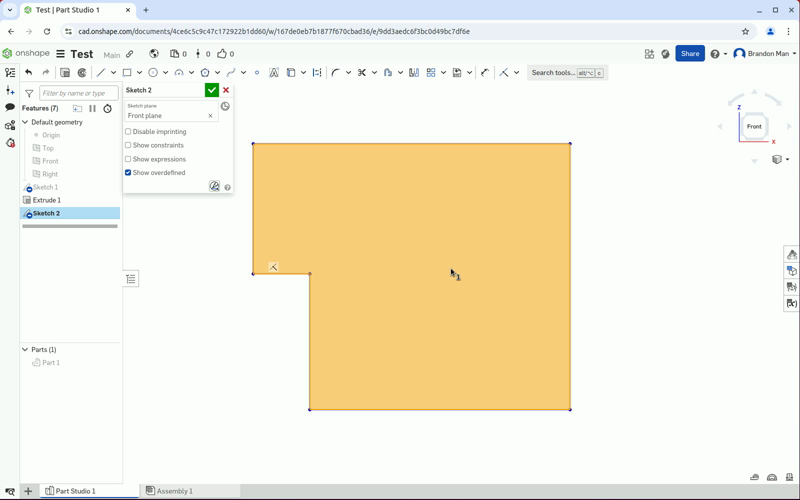
scroll(-6)
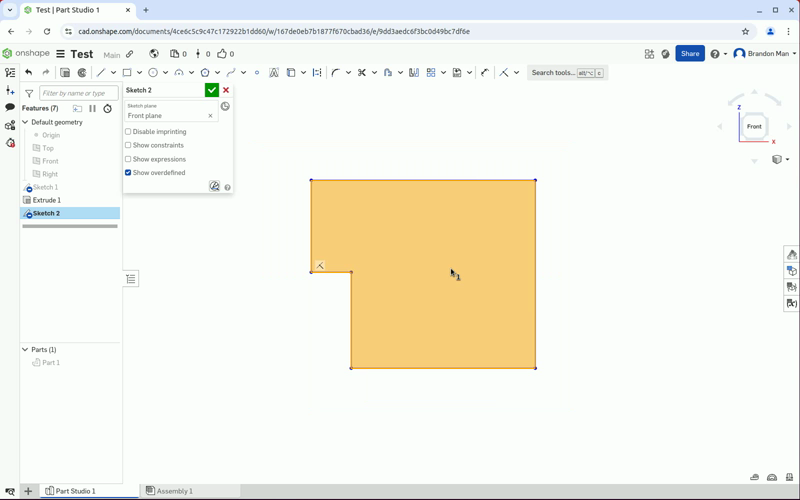
scroll(-6)
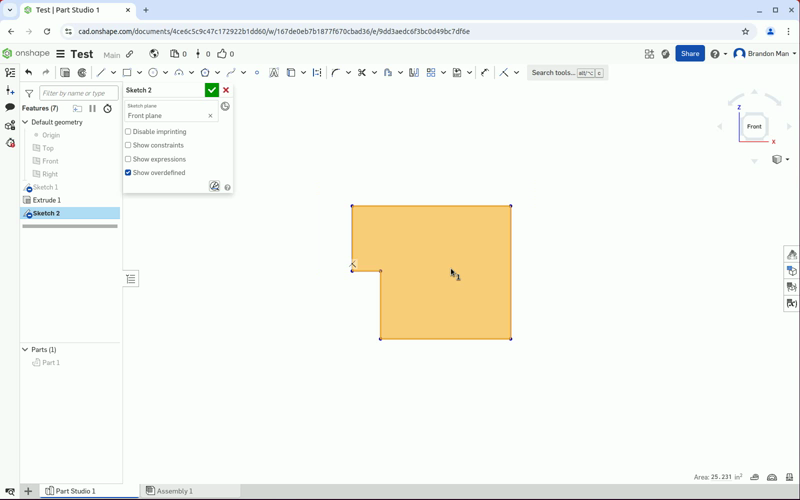
scroll(-6)
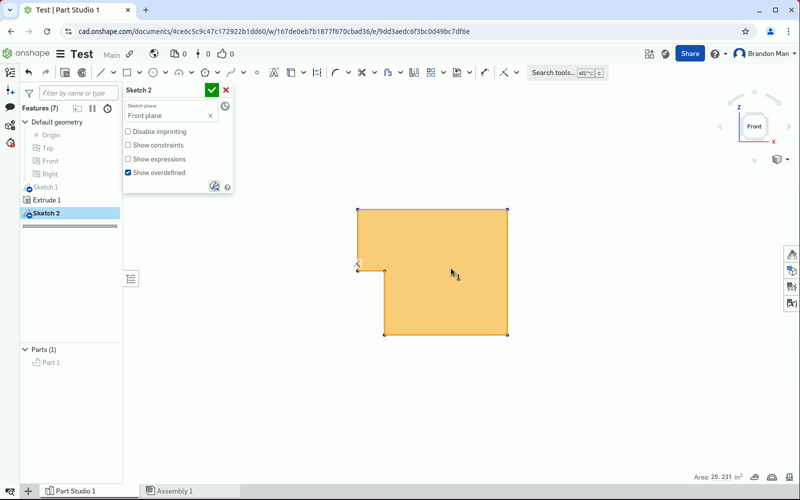
scroll(-6)
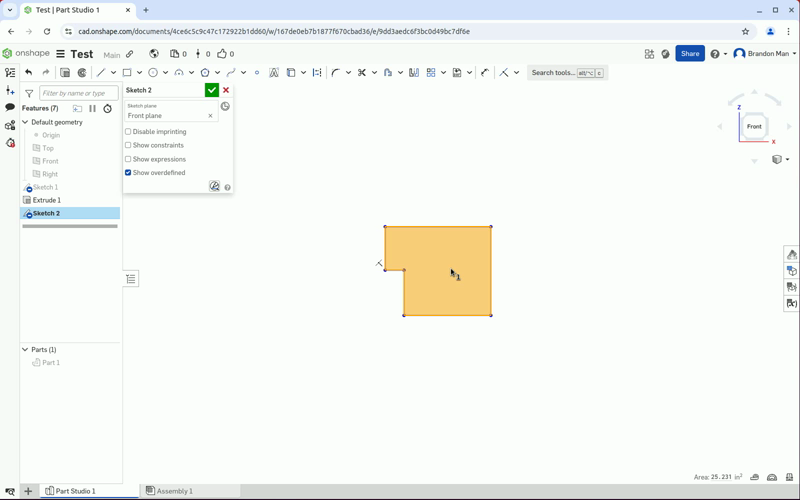
scroll(-6)
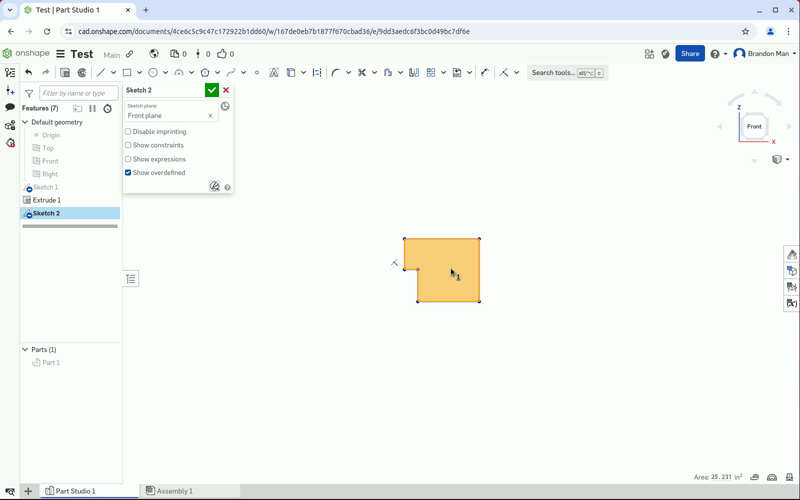
scroll(-6)
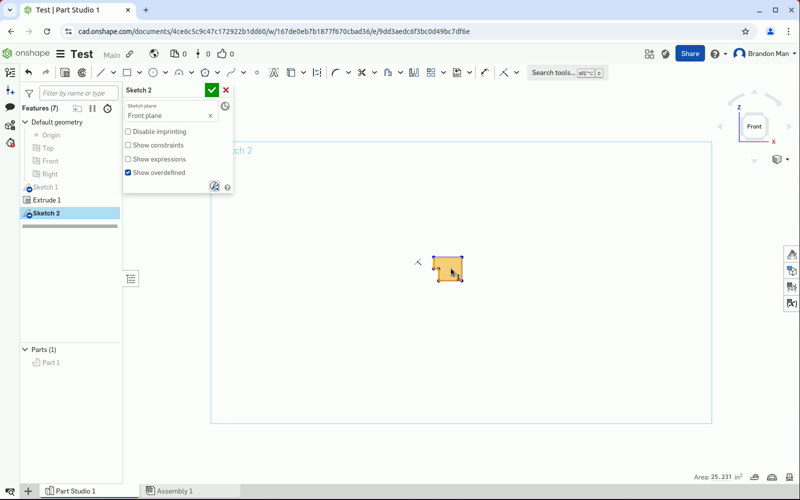
mouse_move(73, 352)
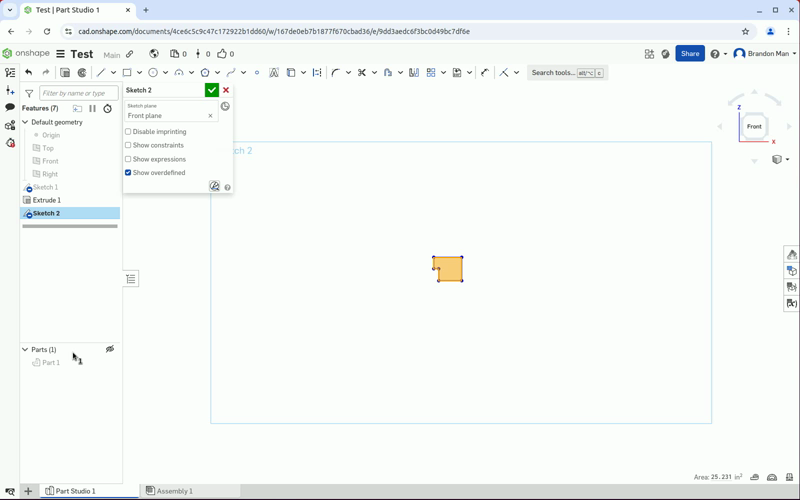
key(shift+y)
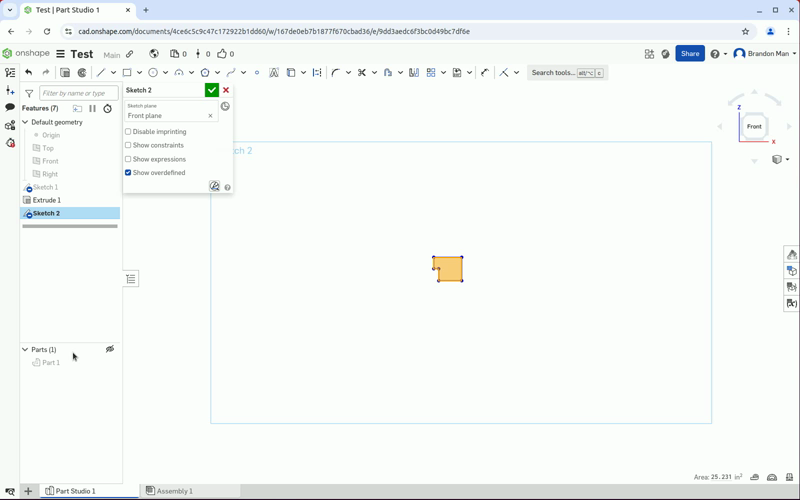
key(shift+e)
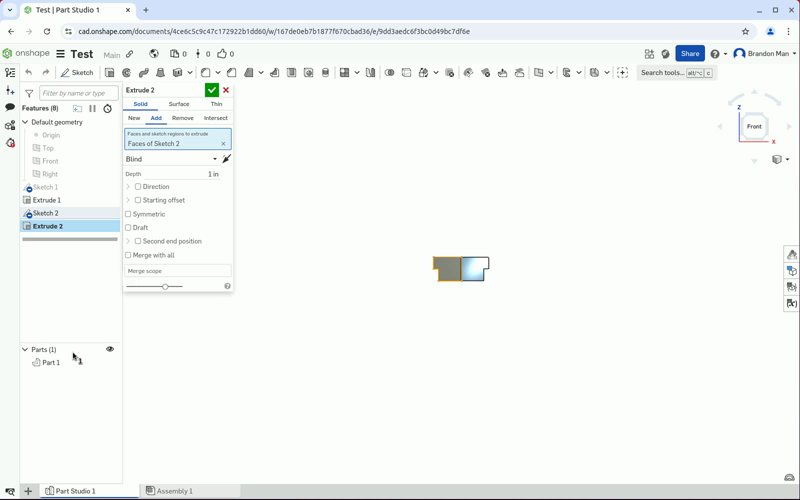
mouse_move(143, 106)
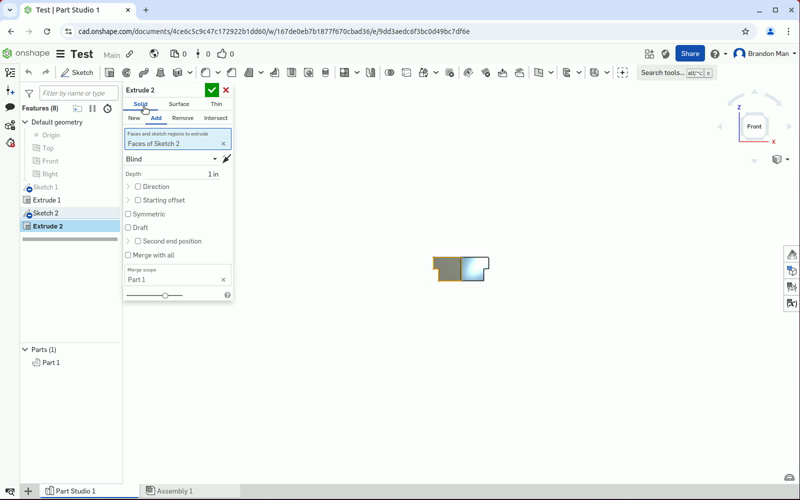
click(143, 106)
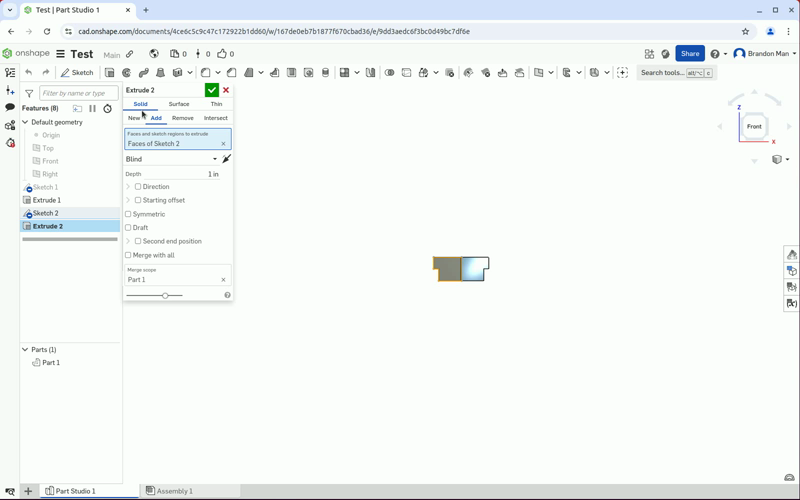
mouse_move(137, 120)
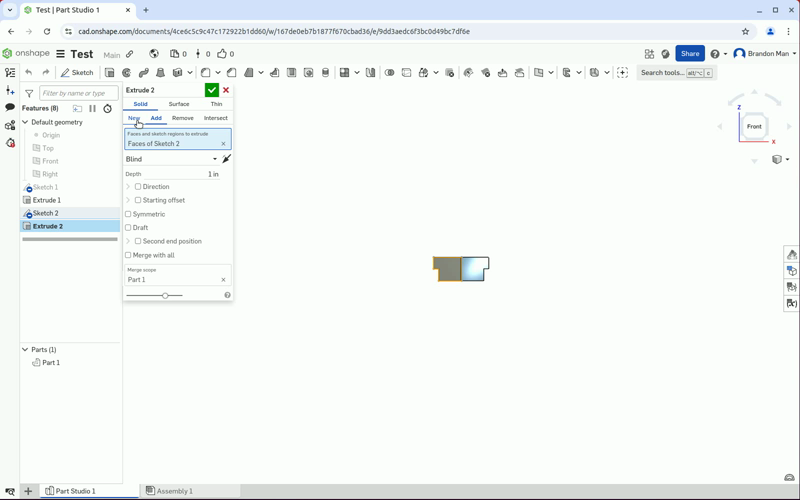
click(137, 120)
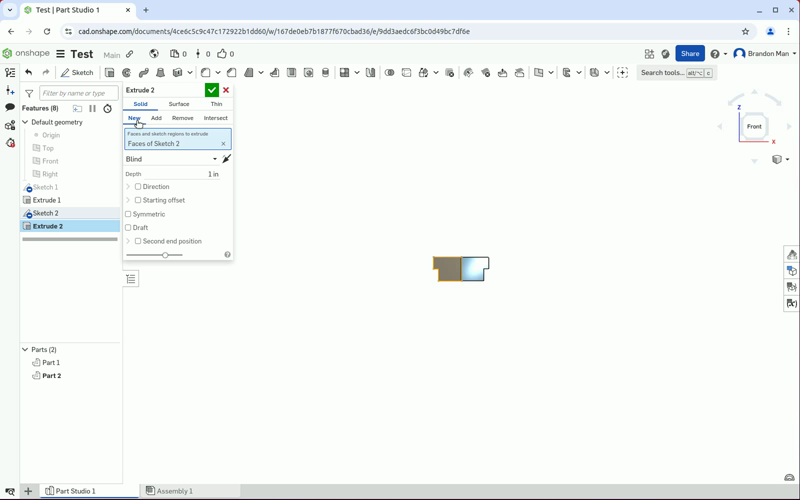
key(tab, 4)
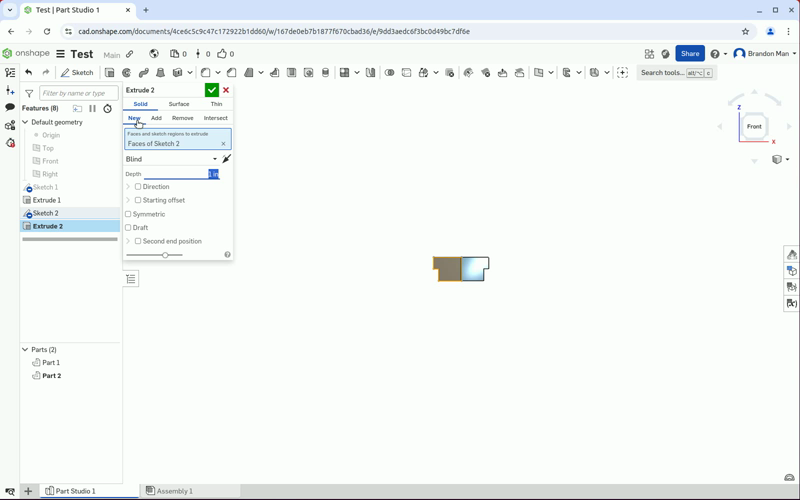
text(23.108)
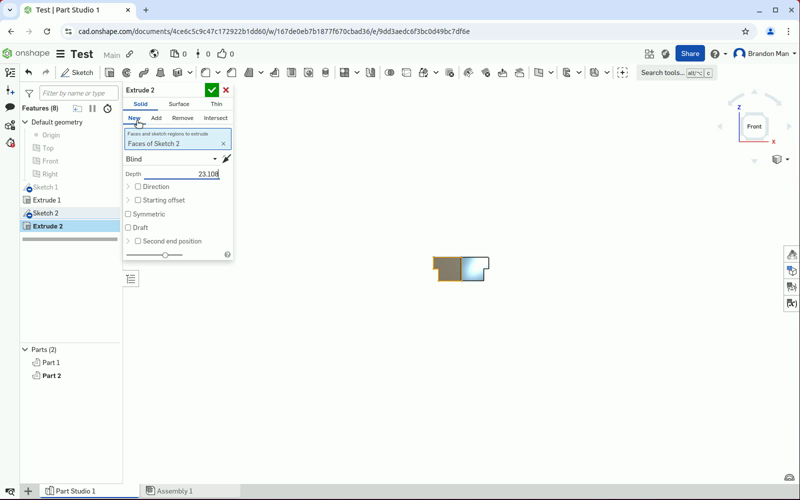
key(enter)
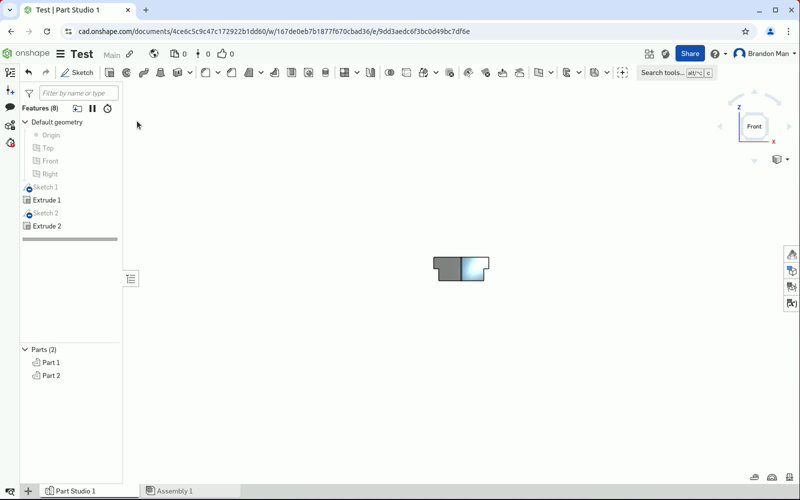
key(shift+h)
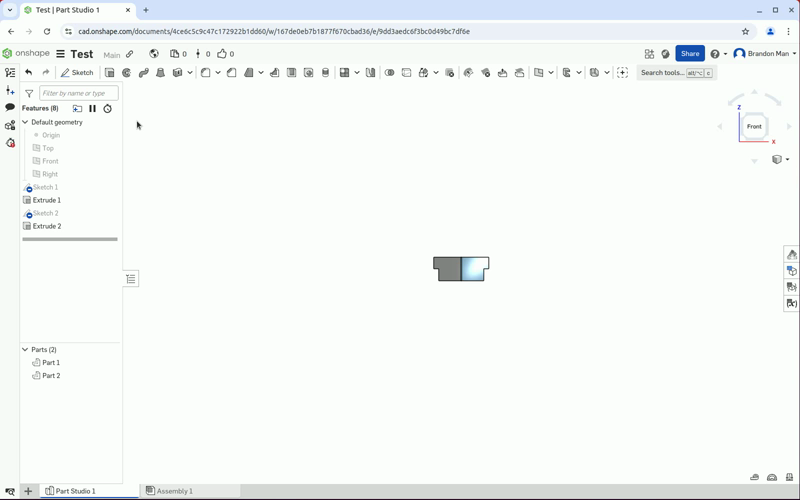
key(shift+h)
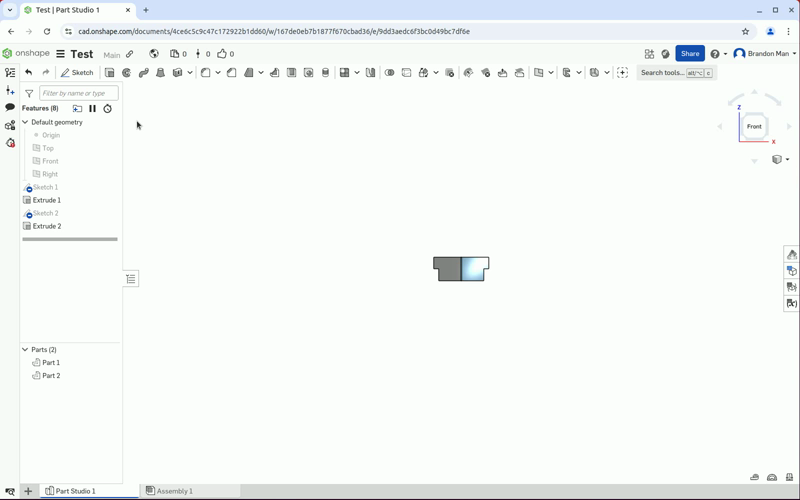
mouse_move(73, 189)
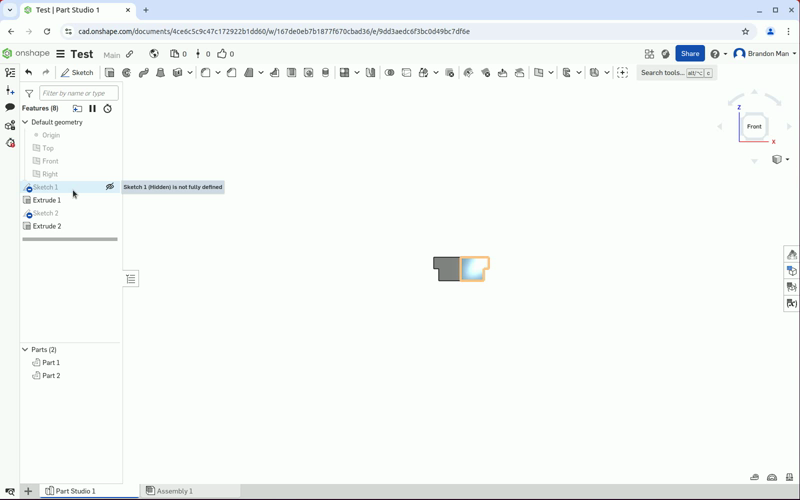
click(73, 189)
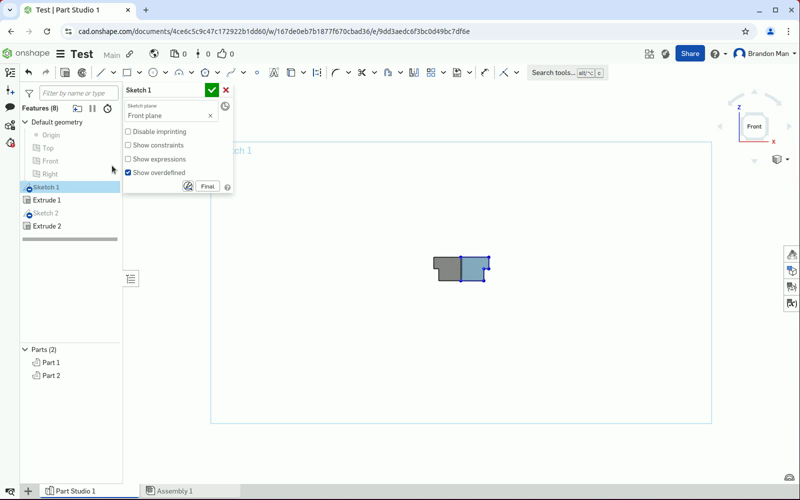
mouse_move(229, 92)
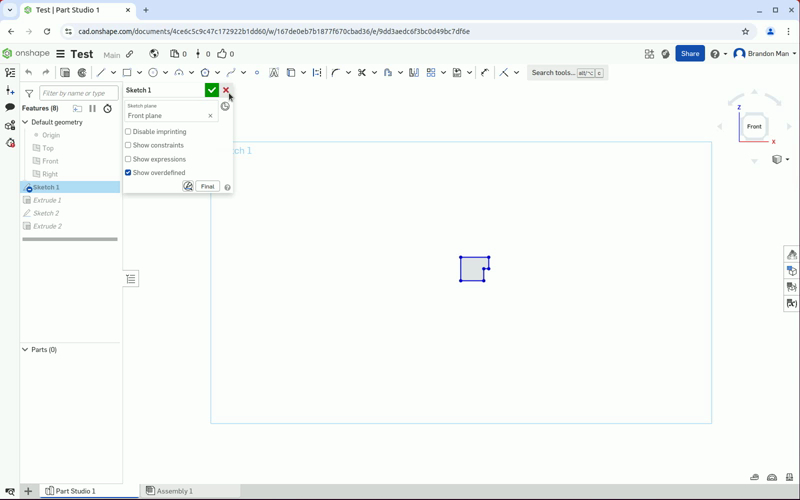
click(229, 92)
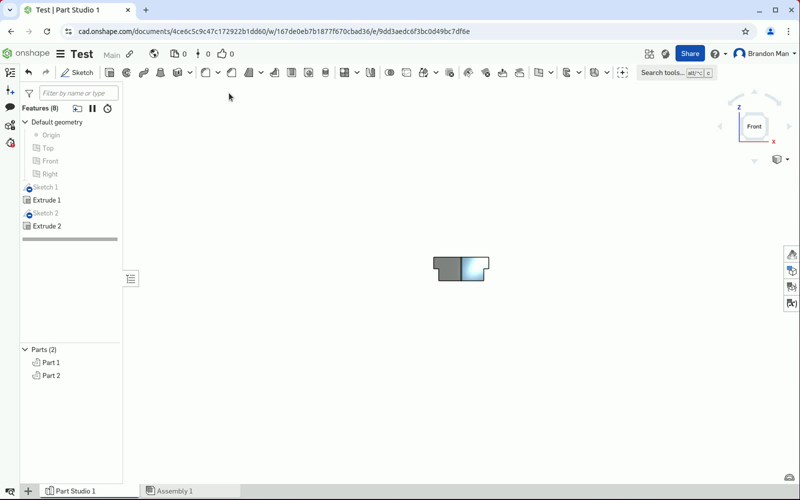
mouse_move(73, 352)
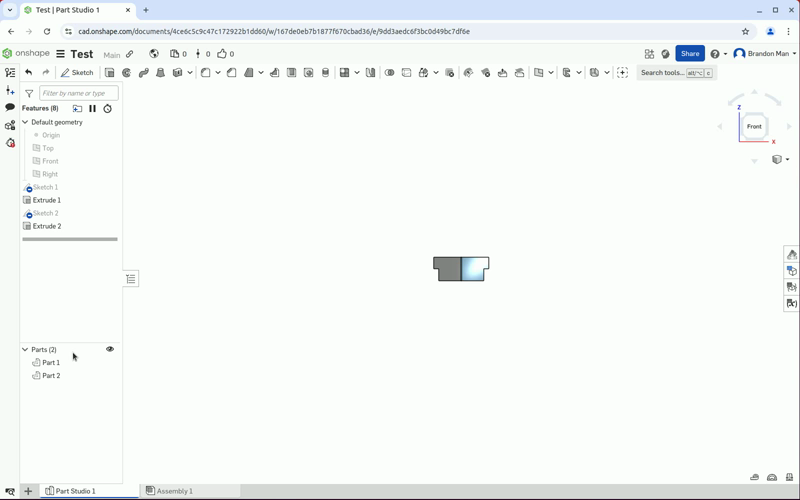
key(y)
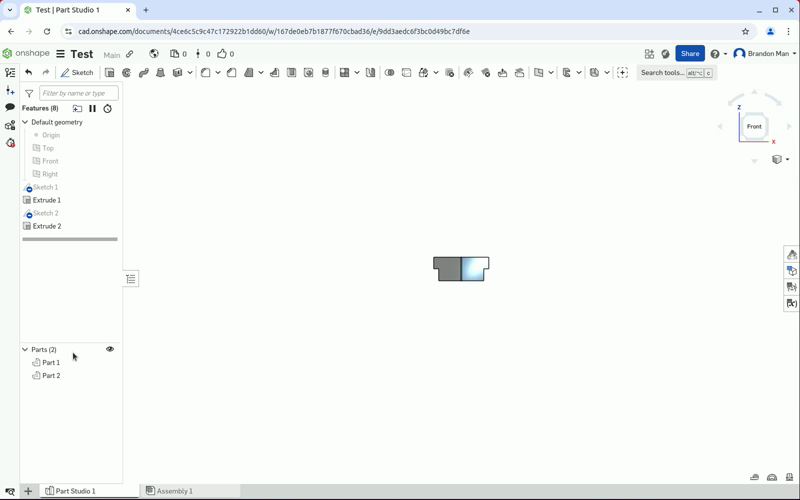
key(shift+p)
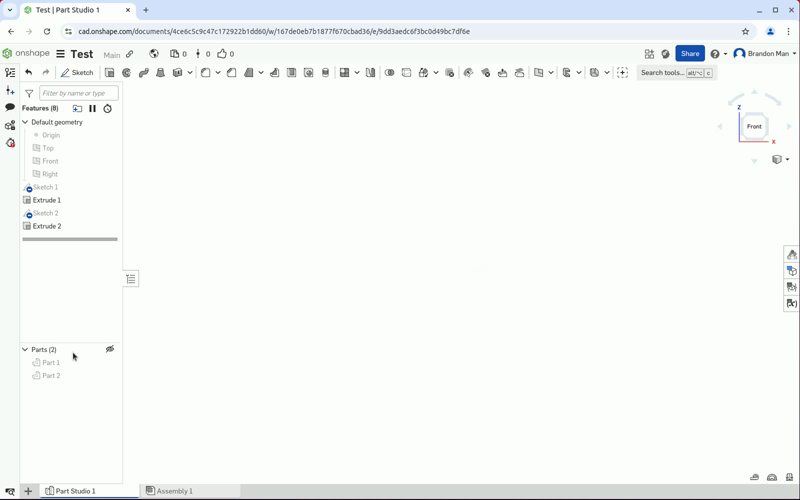
key(space)
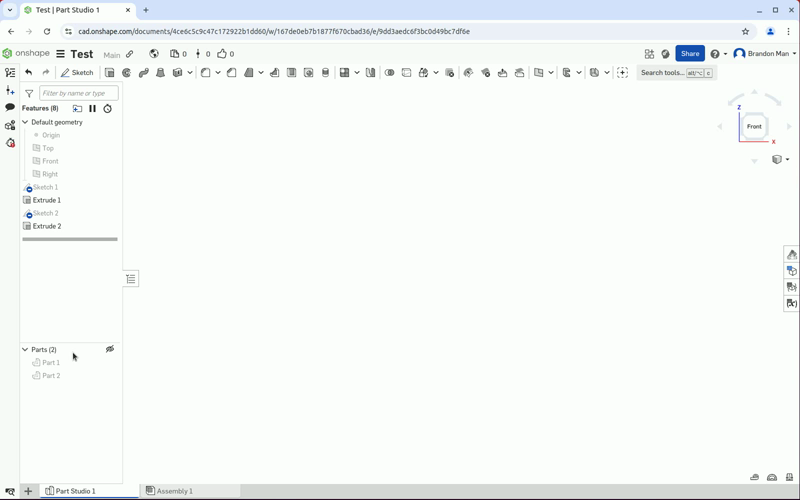
key_down(shift)
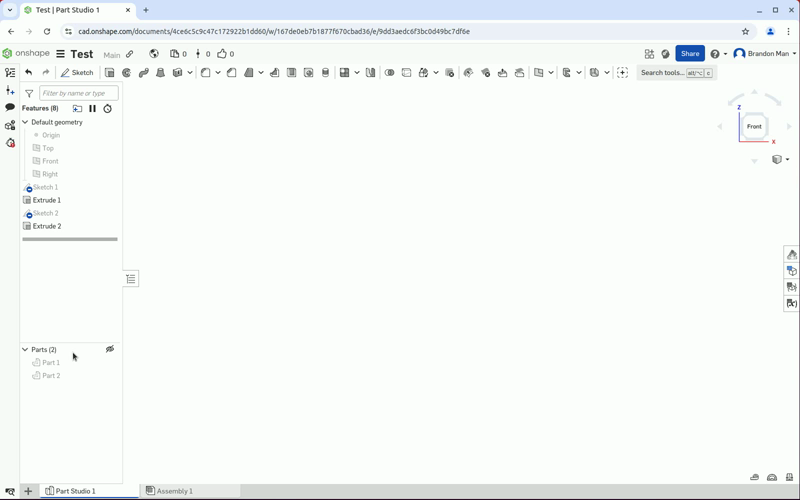
key(down)
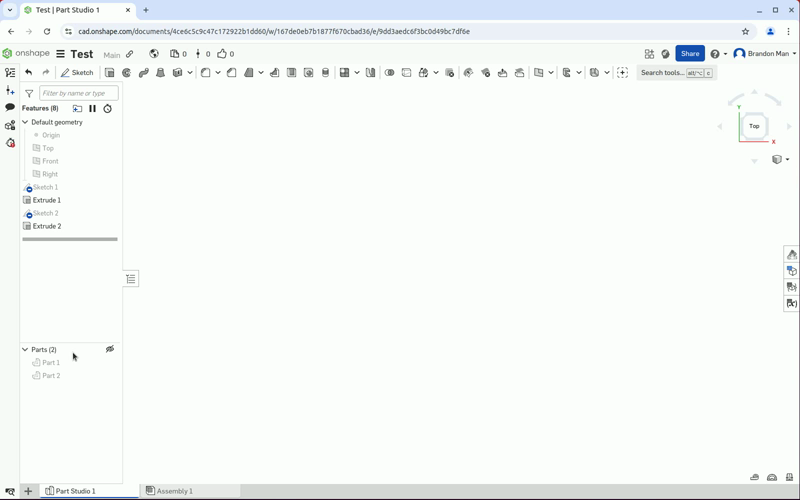
key_up(shift)
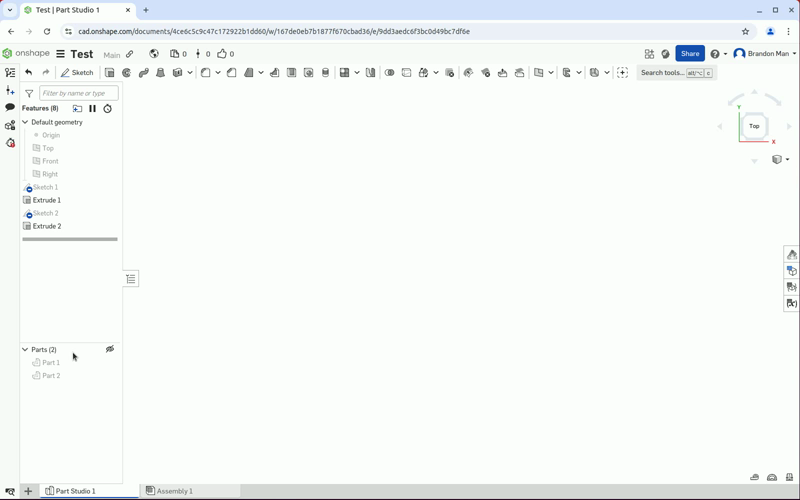
mouse_move(73, 352)
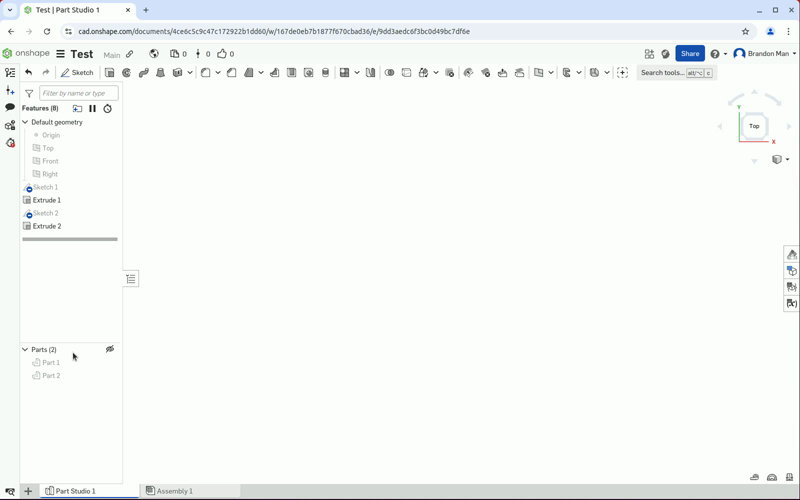
key(shift+y)
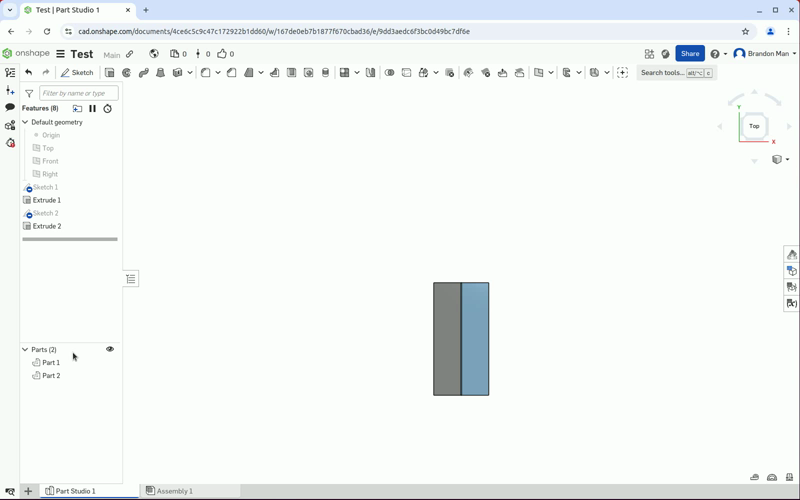
mouse_move(541, 75)
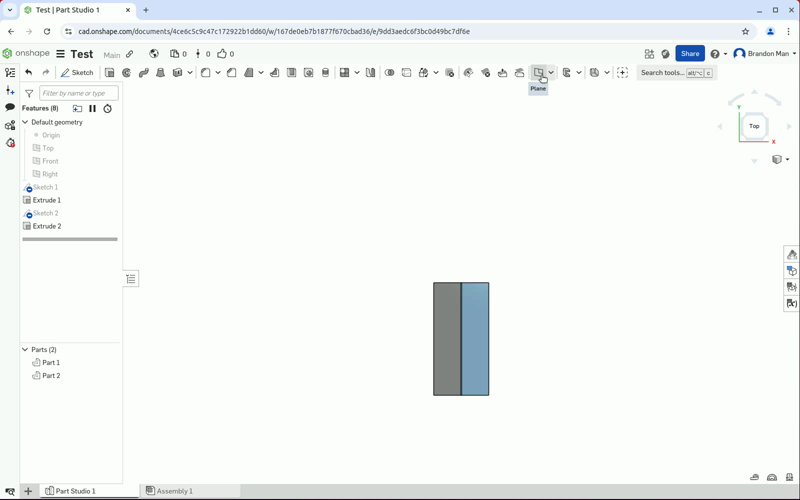
click(541, 75)
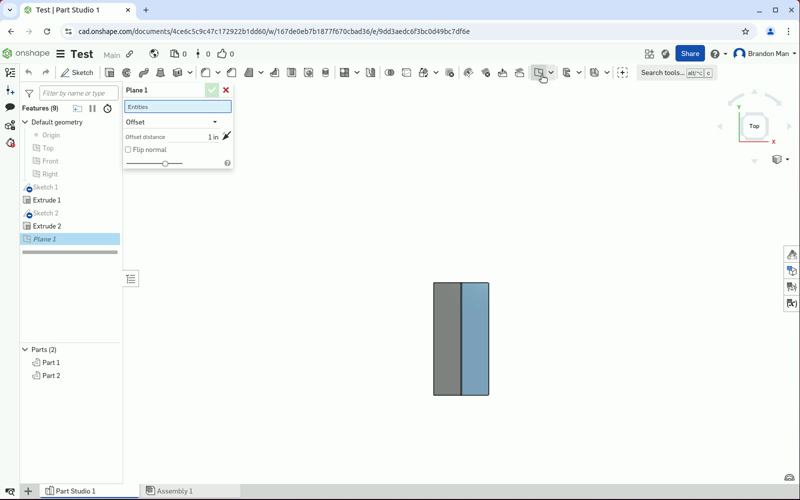
mouse_move(73, 150)
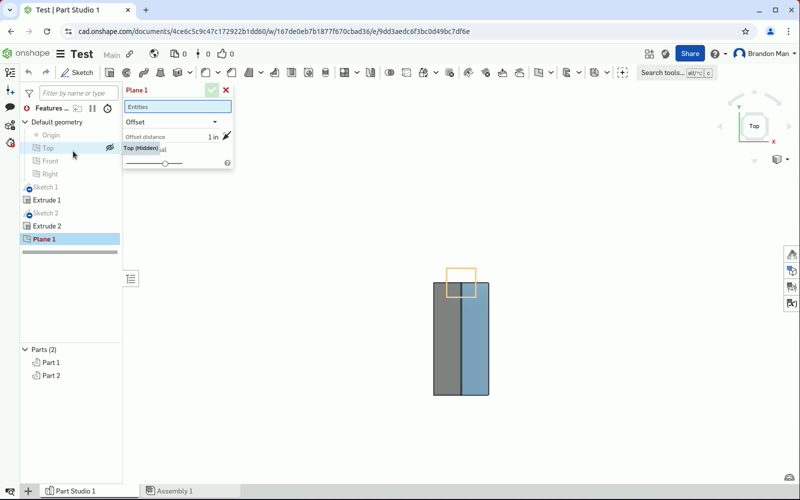
click(73, 150)
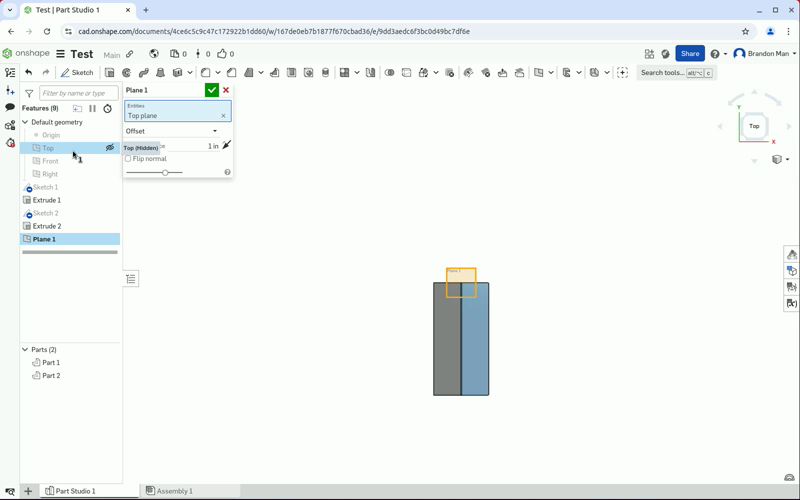
key(tab, 2)
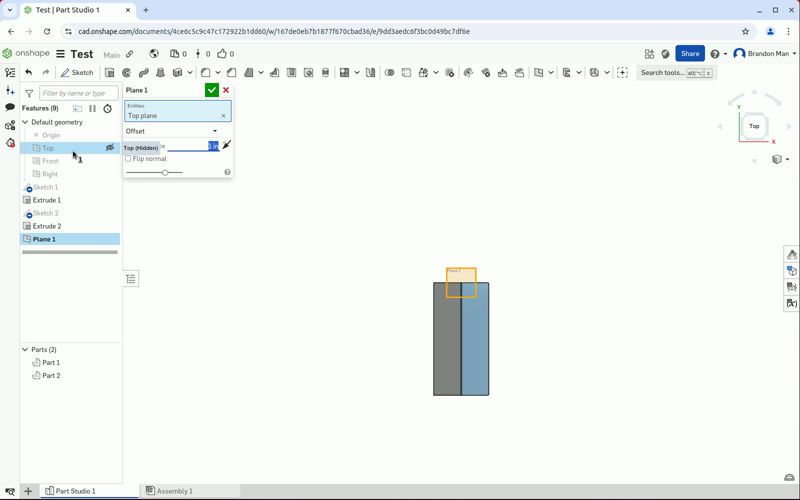
text(5.299)
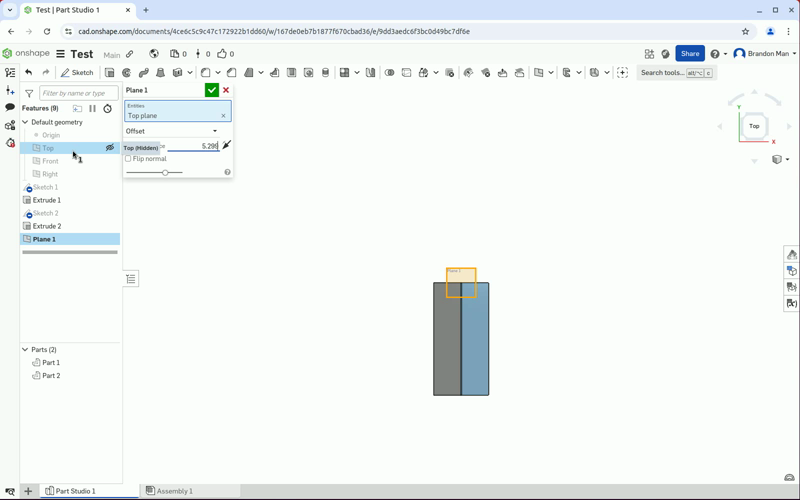
key(enter, 2)
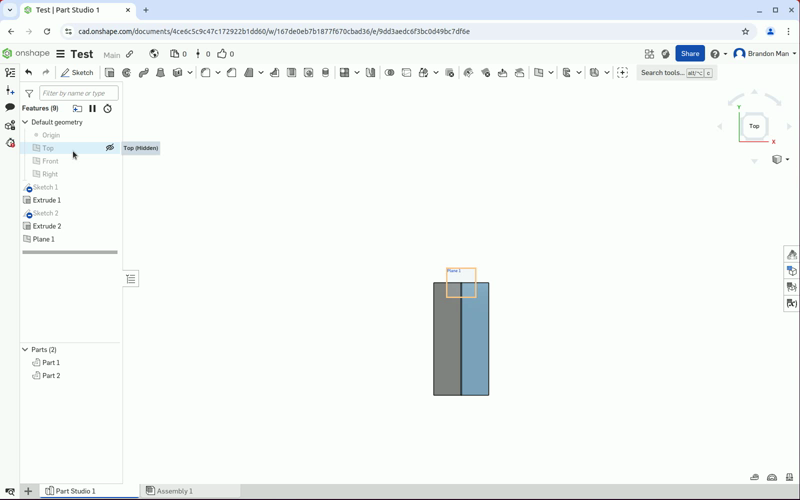
key(shift+s)
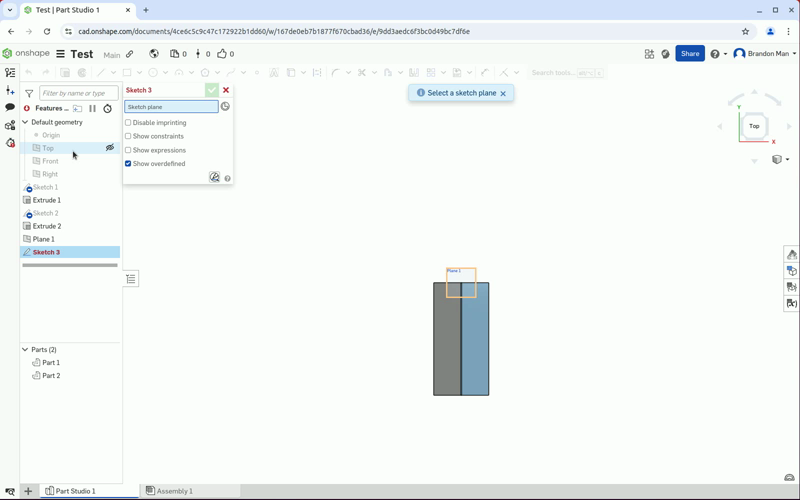
mouse_move(73, 241)
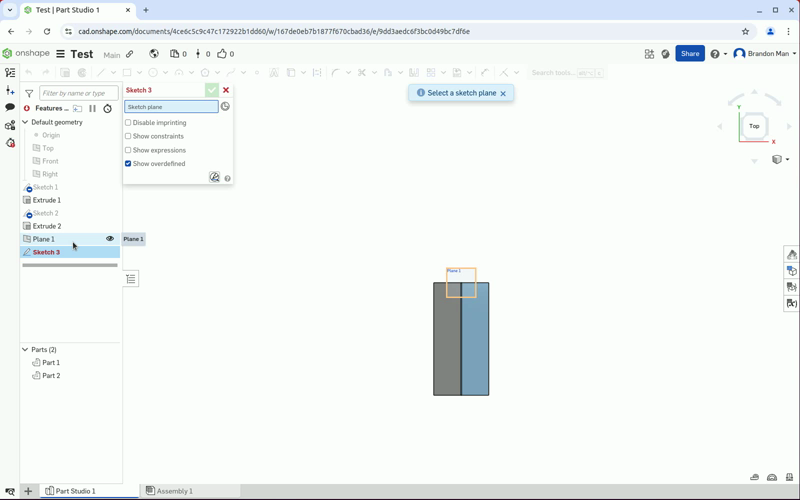
click(73, 241)
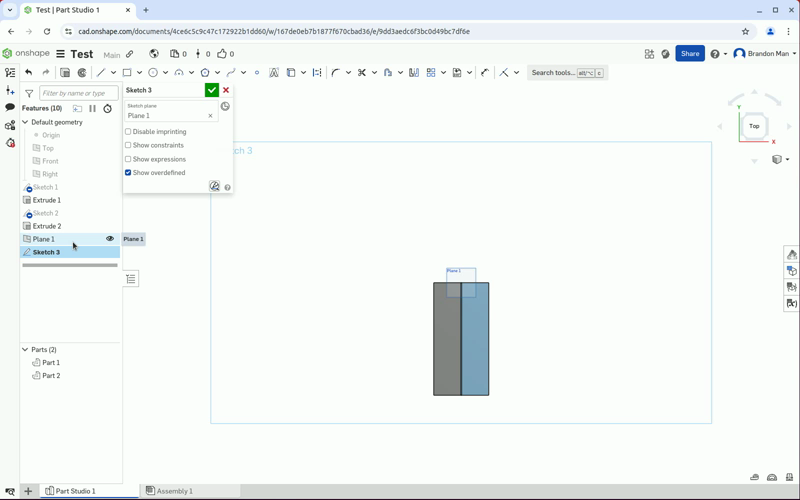
mouse_move(73, 352)
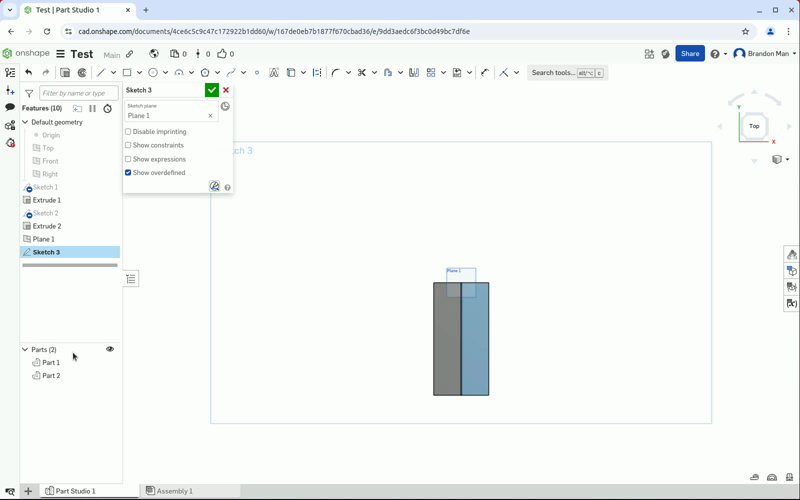
key(y)
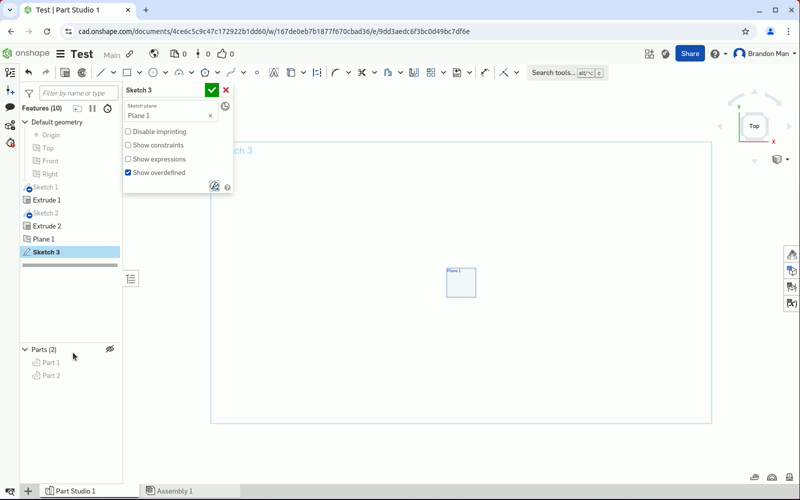
key(c)
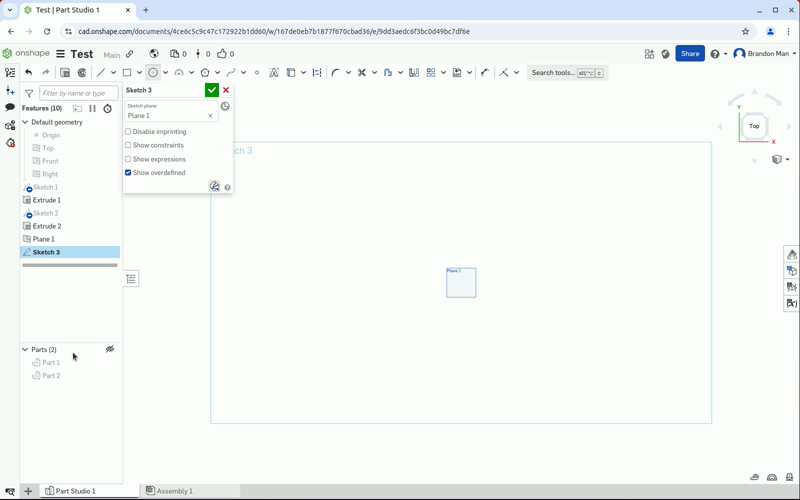
key_down(shift)
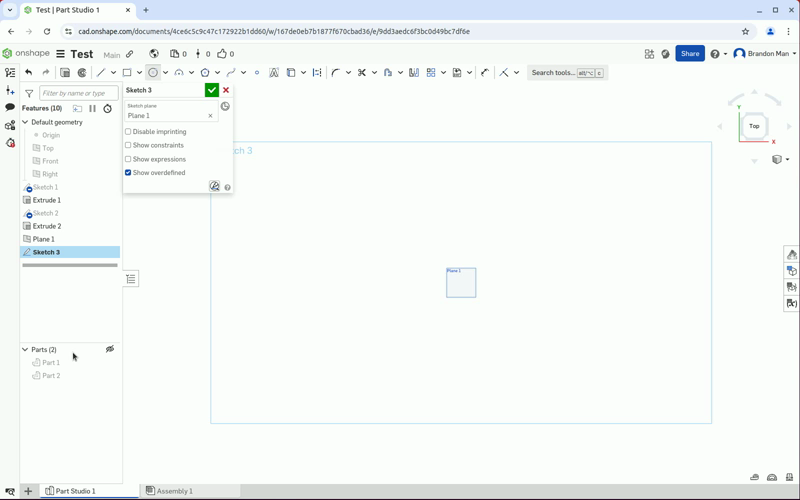
mouse_move(460, 339)
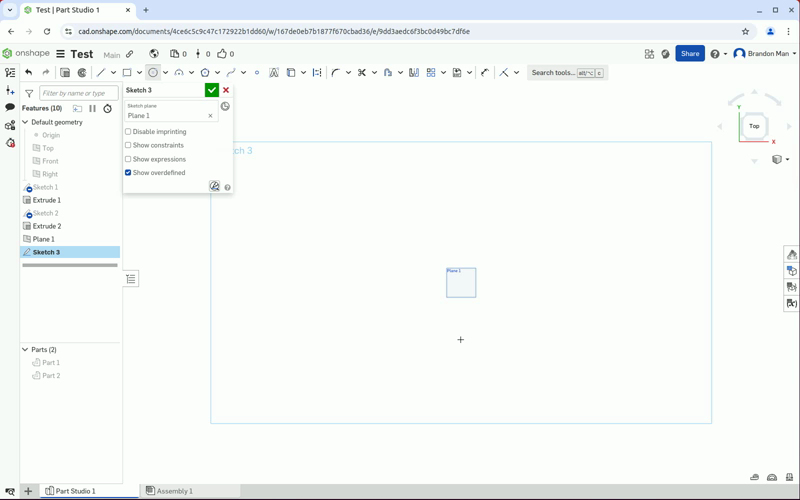
click(460, 339)
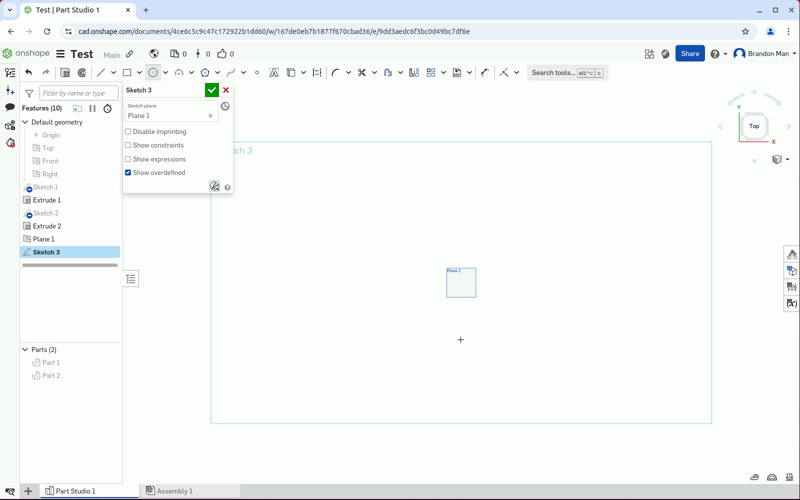
key_up(shift)
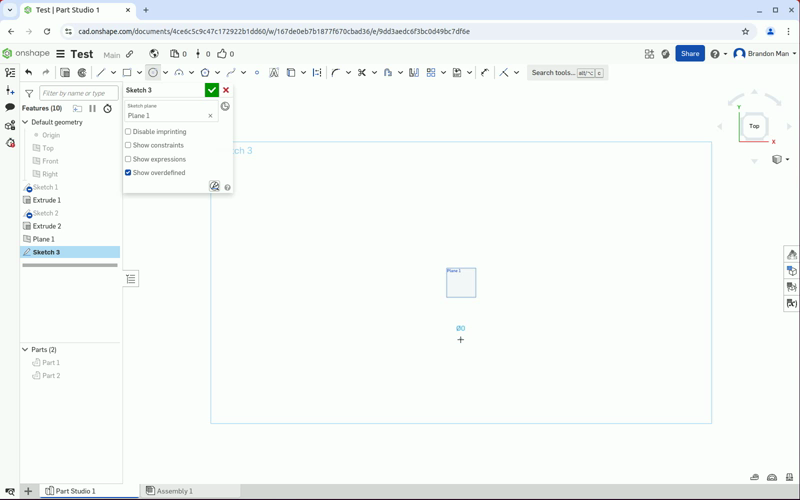
mouse_move(472, 339)
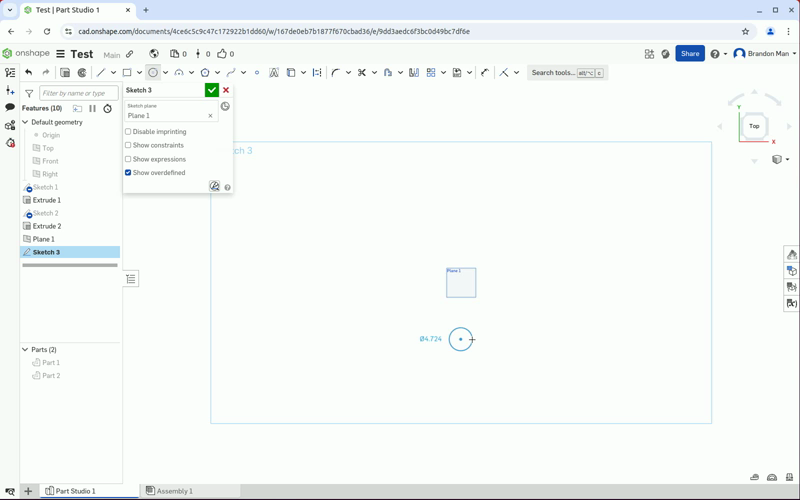
click(472, 339)
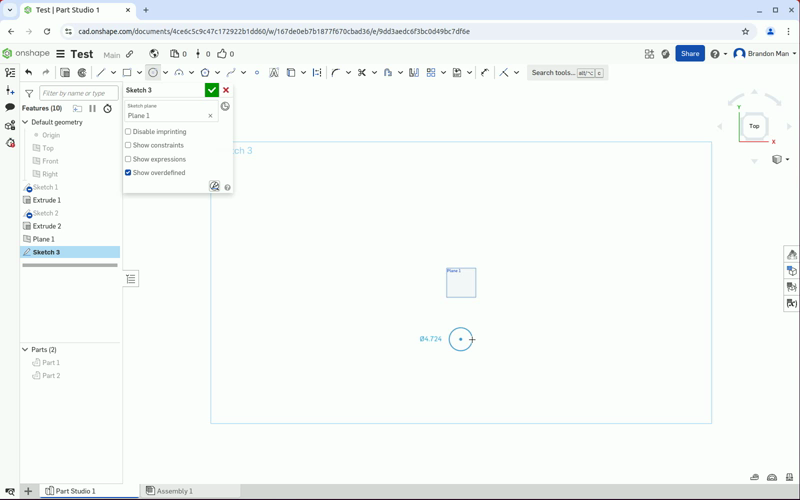
key(esc)
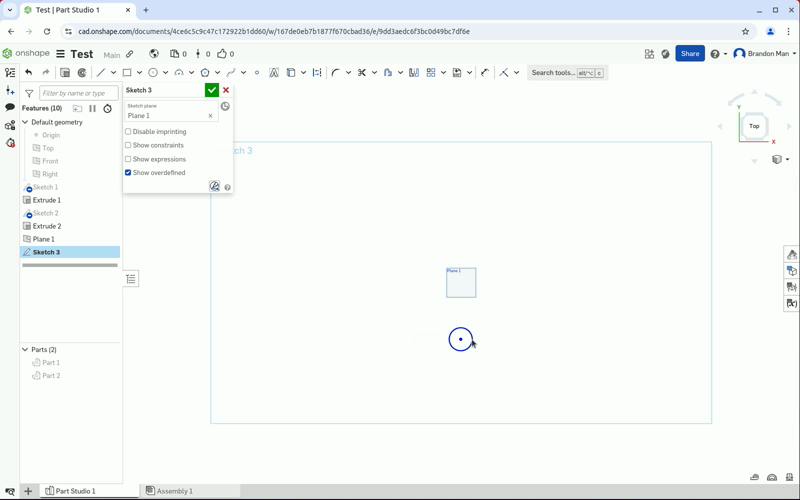
mouse_move(462, 328)
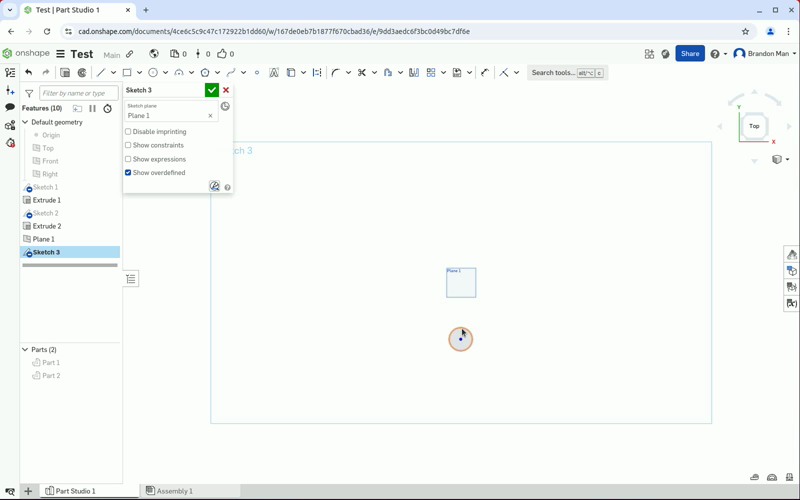
scroll(6)
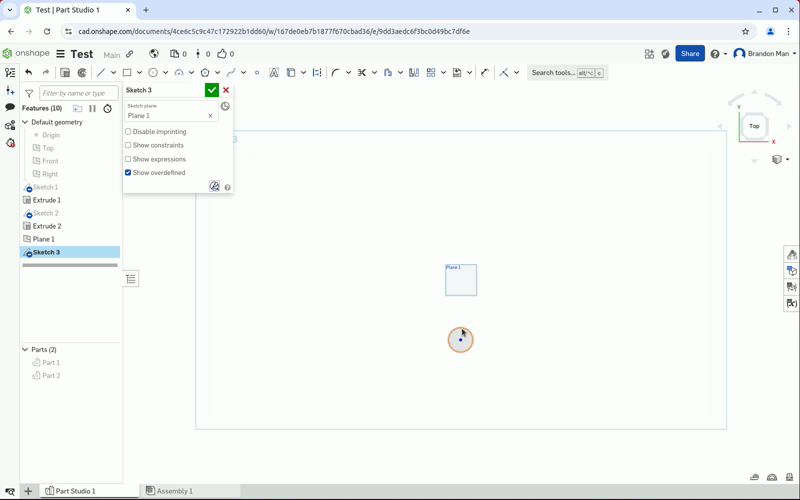
scroll(6)
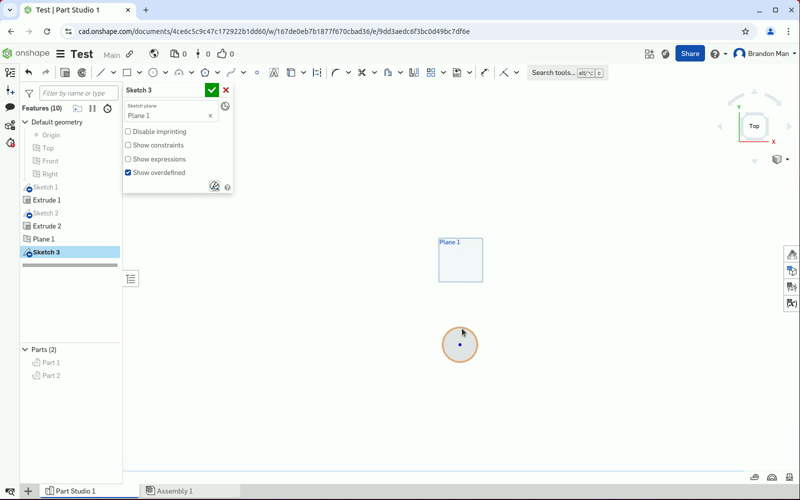
scroll(6)
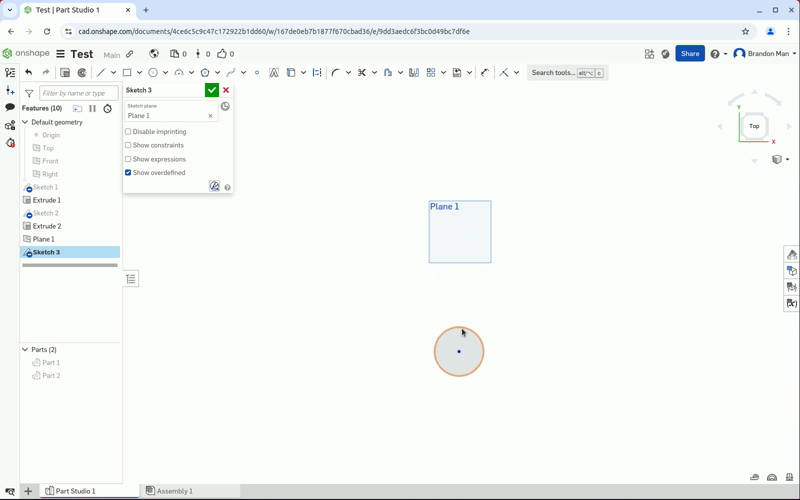
scroll(6)
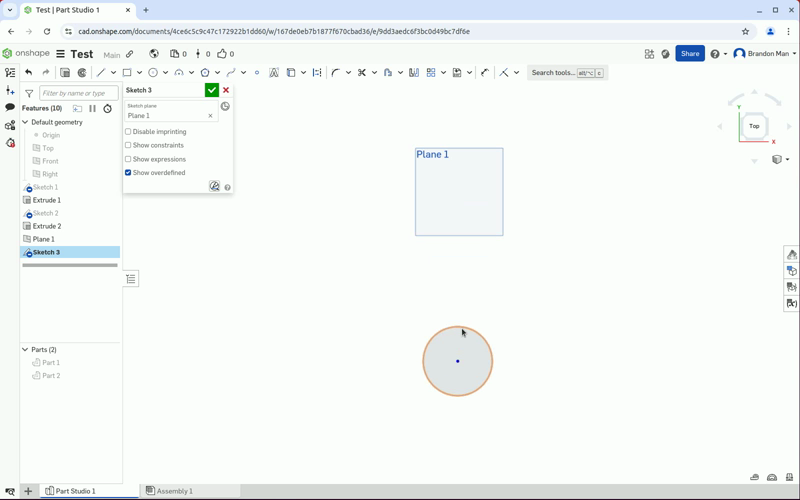
scroll(6)
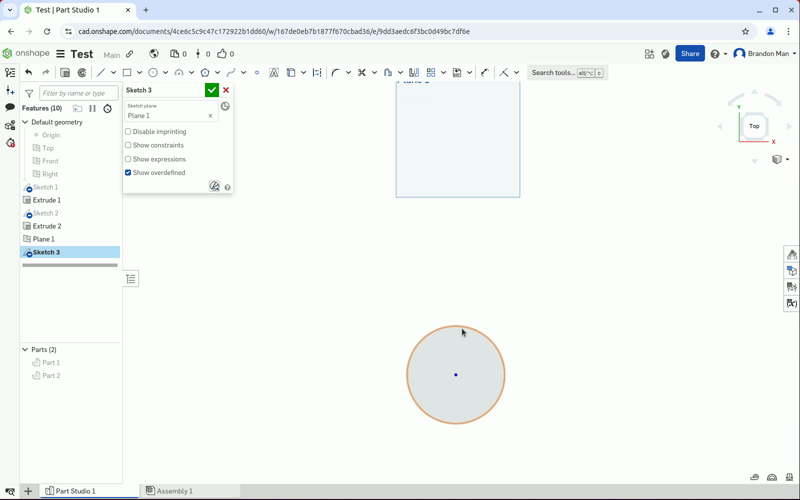
scroll(6)
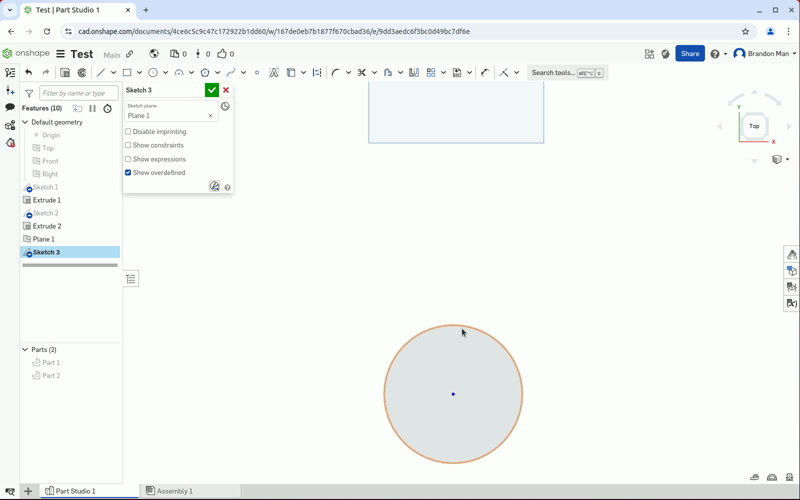
scroll(6)
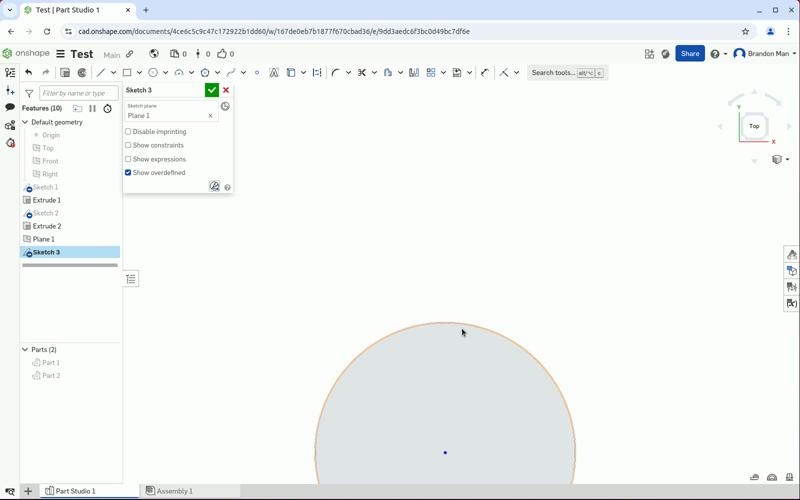
click(462, 328)
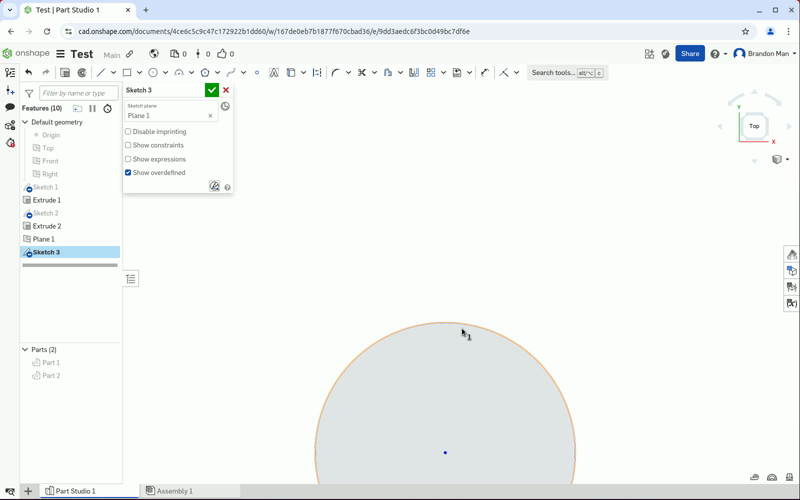
scroll(-6)
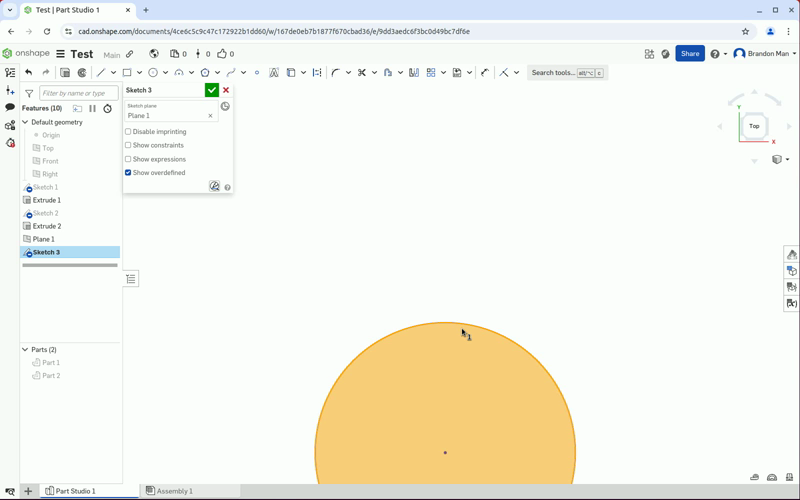
scroll(-6)
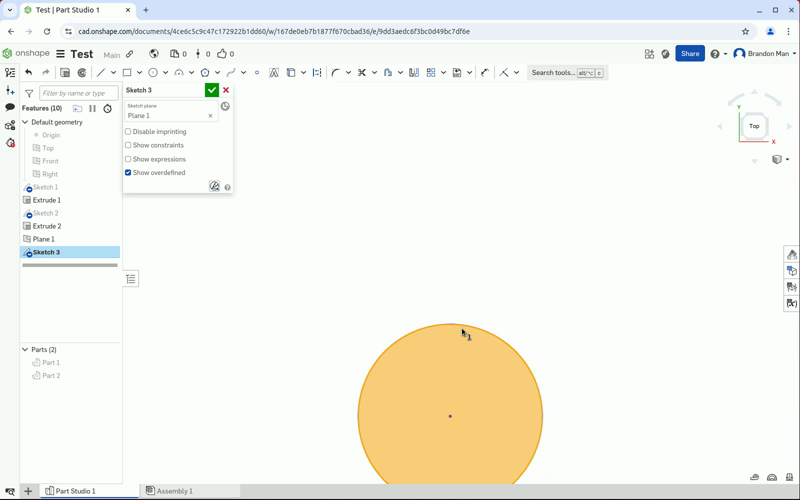
scroll(-6)
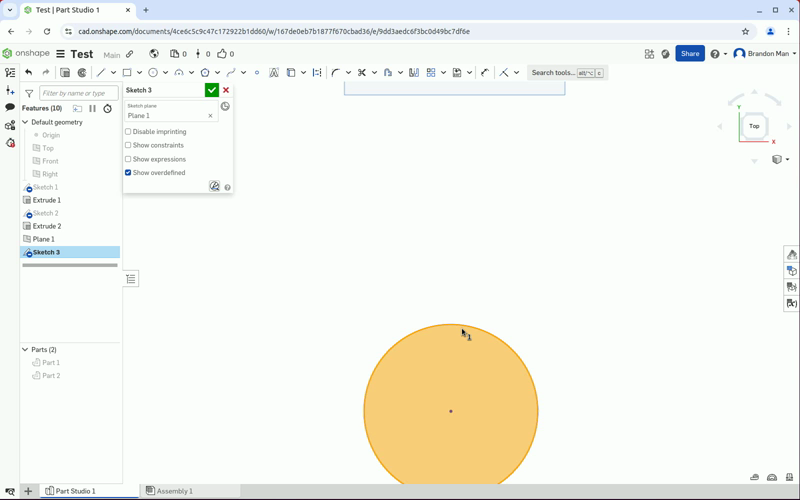
scroll(-6)
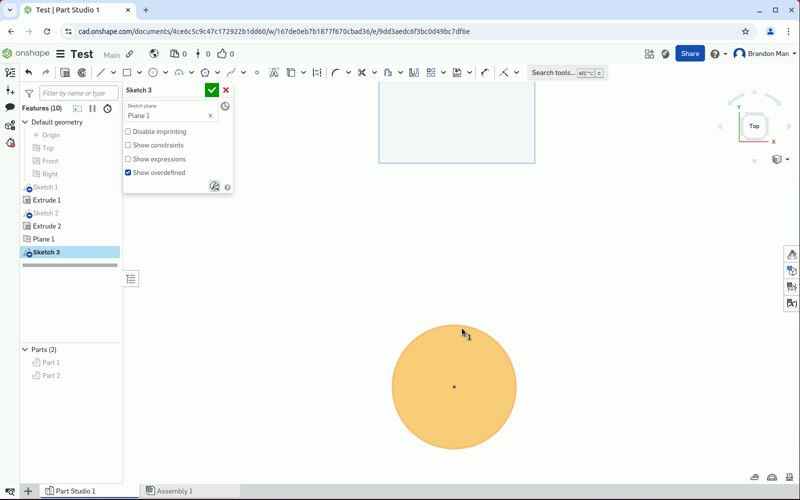
scroll(-6)
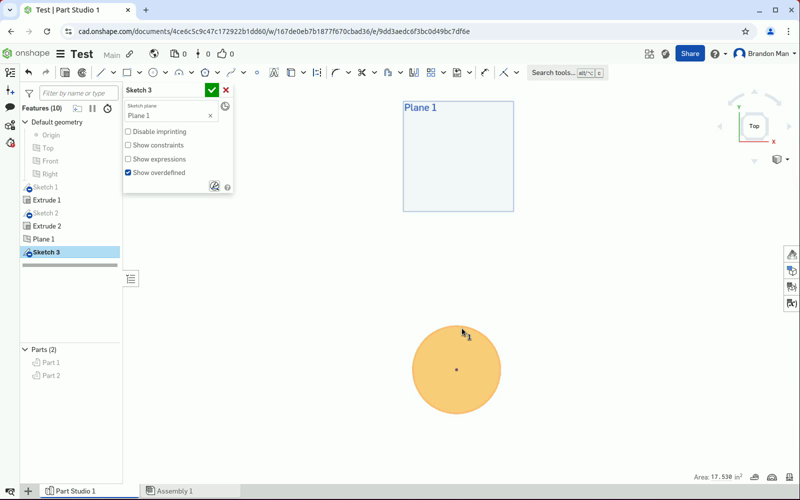
scroll(-6)
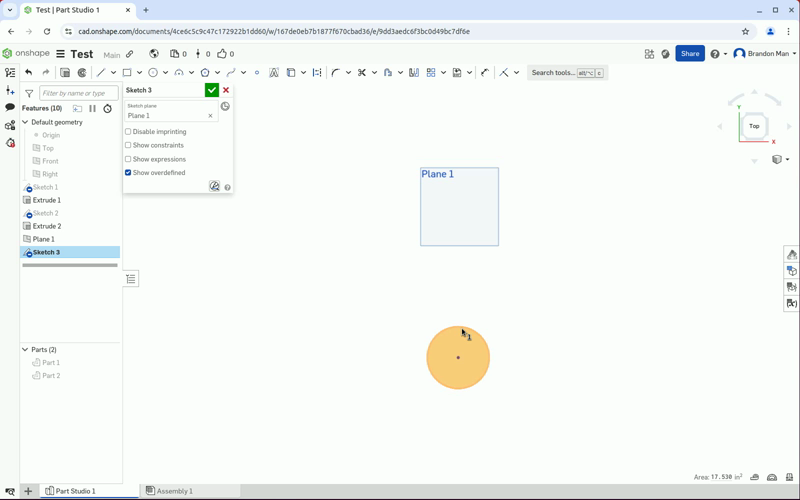
scroll(-6)
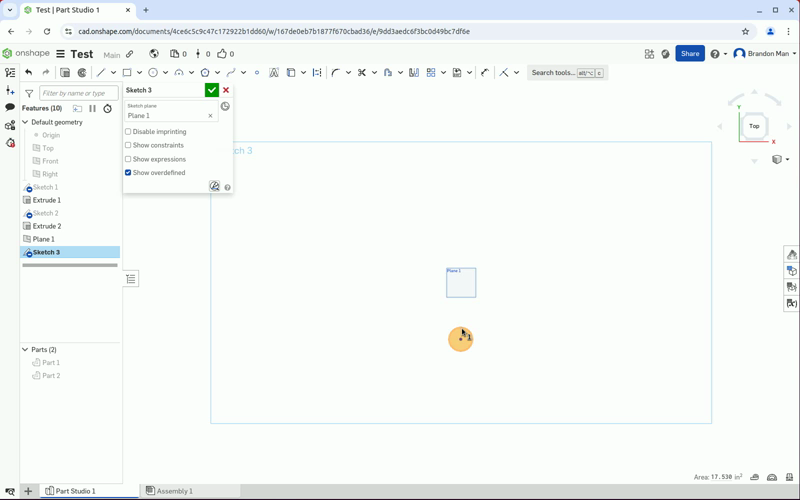
mouse_move(73, 352)
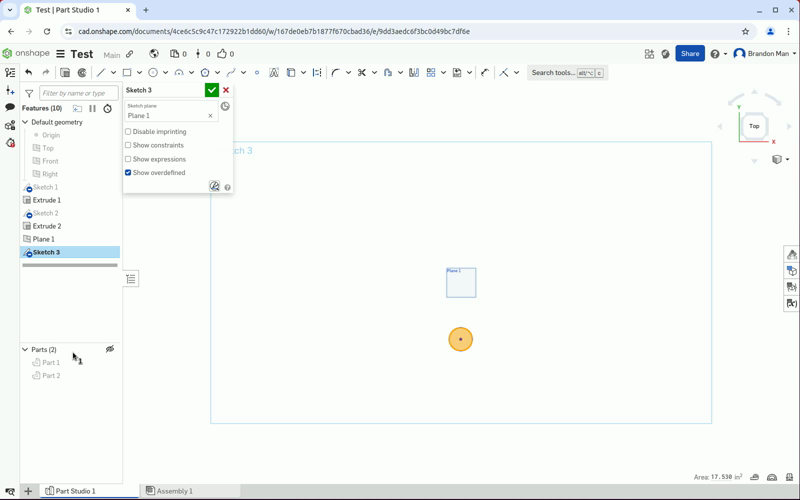
key(shift+y)
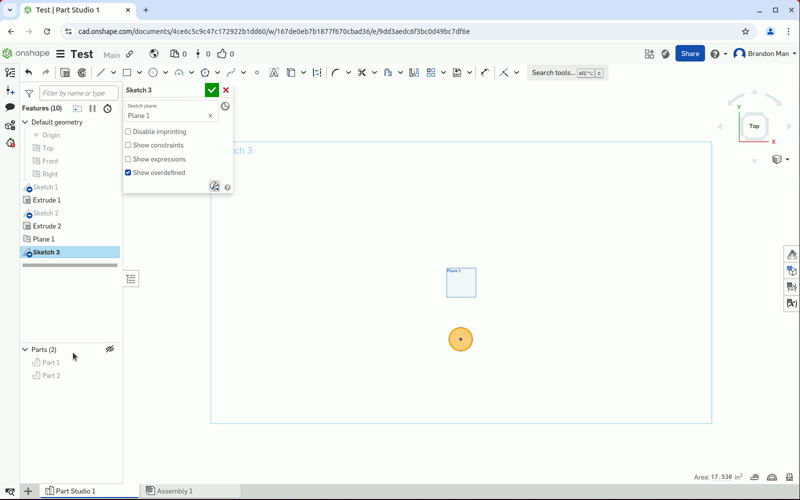
key(shift+e)
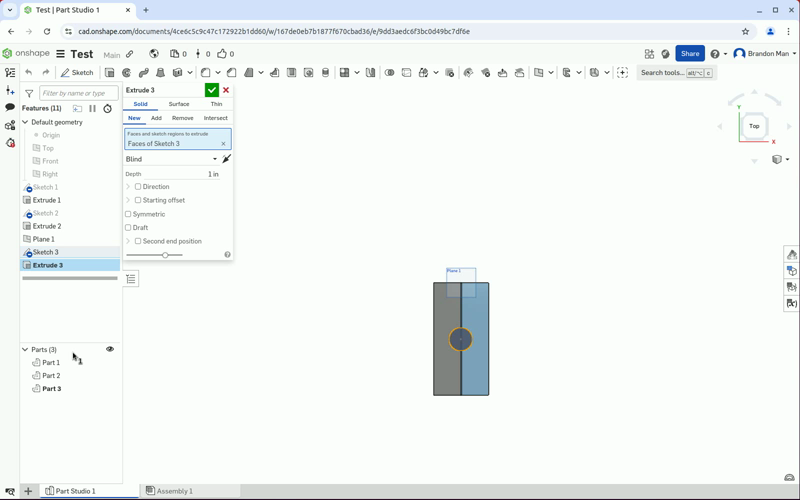
mouse_move(143, 106)
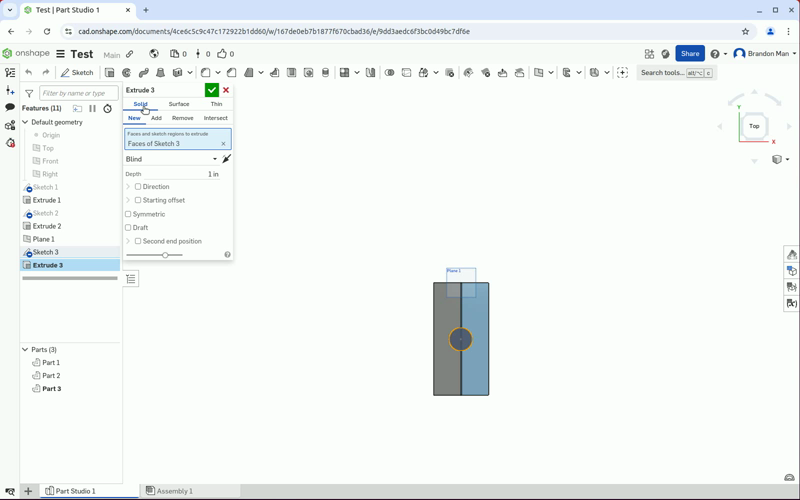
click(143, 106)
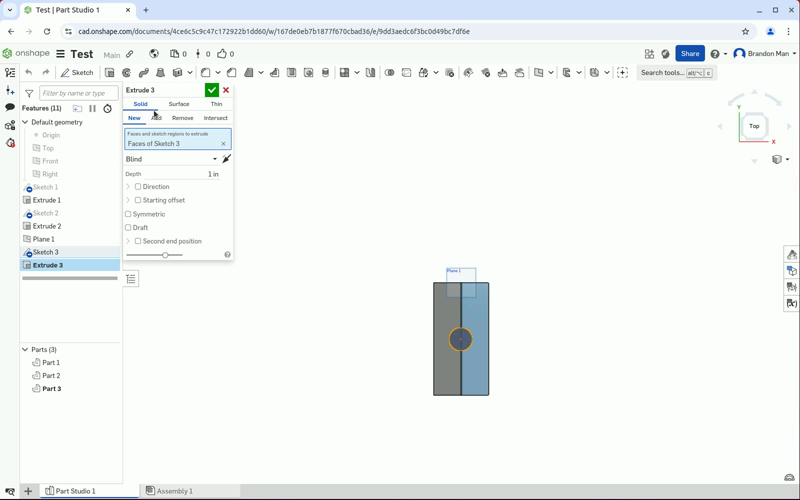
mouse_move(186, 120)
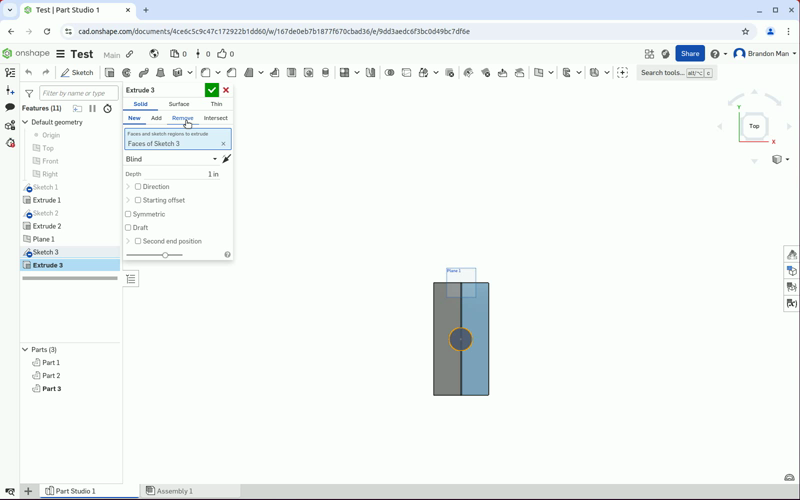
click(186, 120)
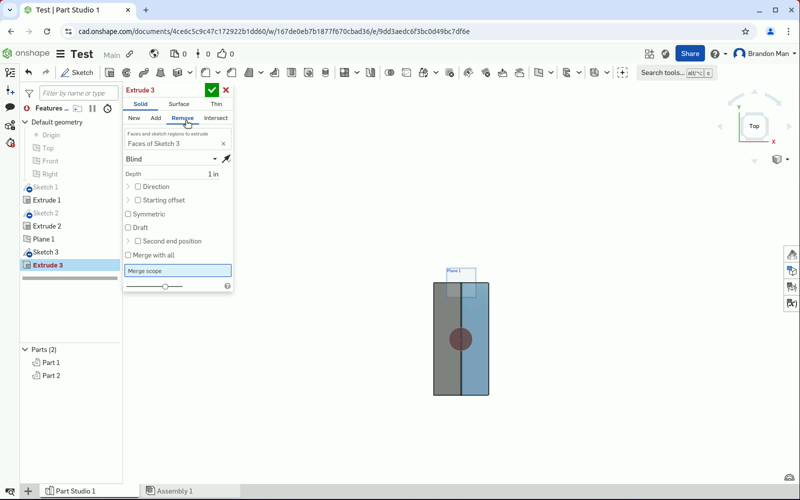
key(tab, 4)
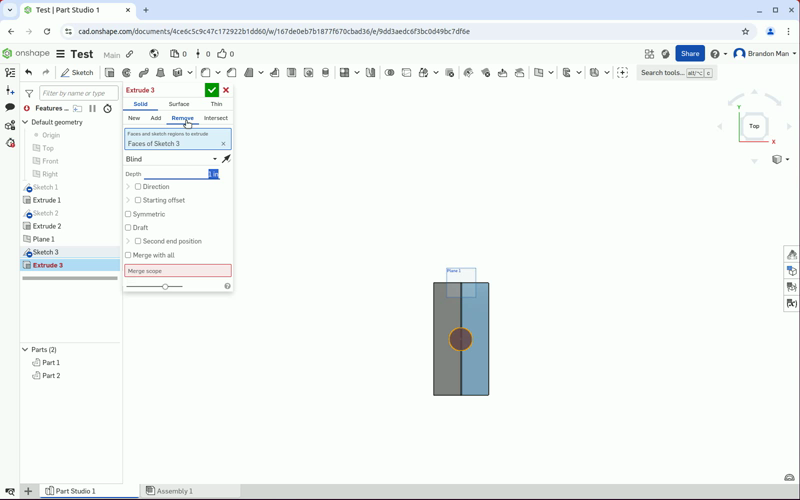
text(23.108)
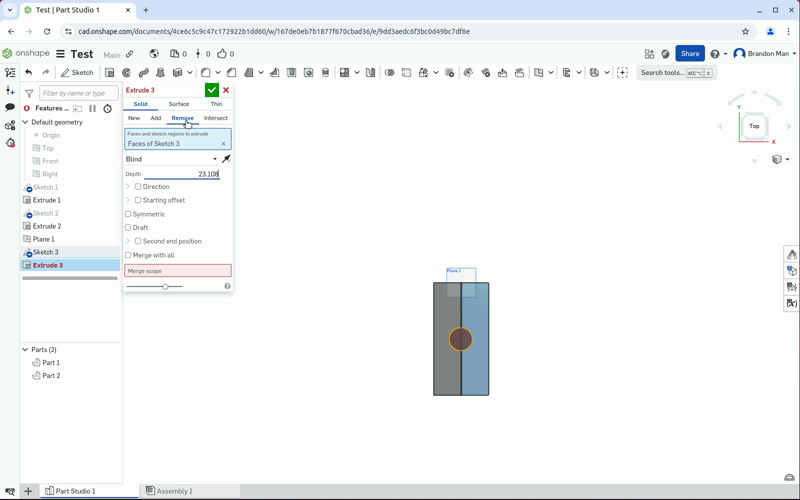
key(tab, 6)
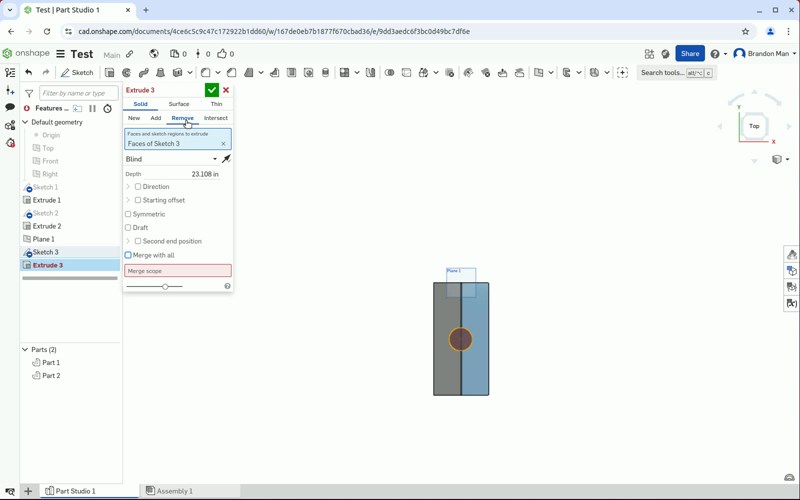
key(space)
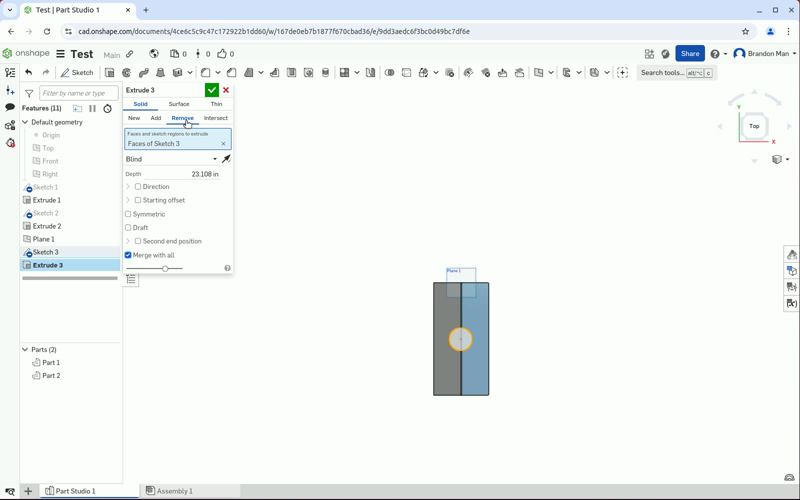
key(enter)
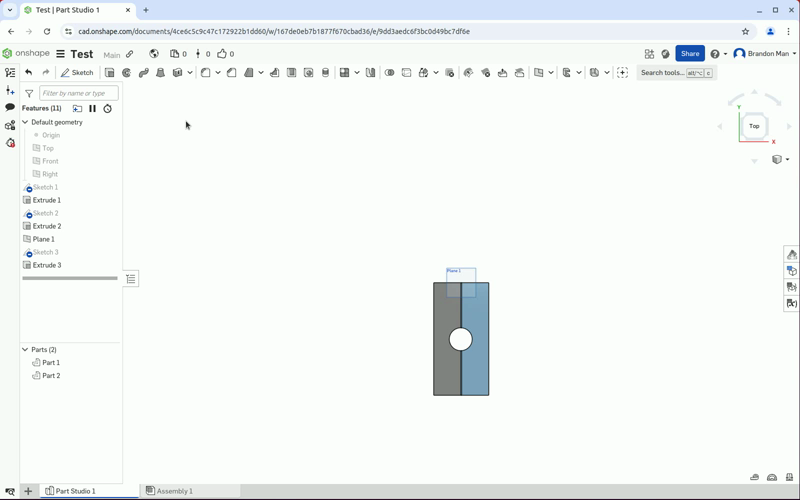
key(shift+h)
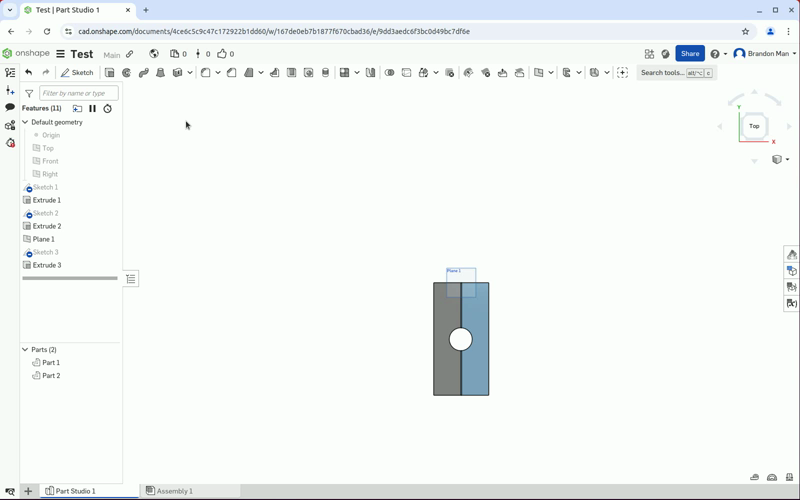
key(shift+h)
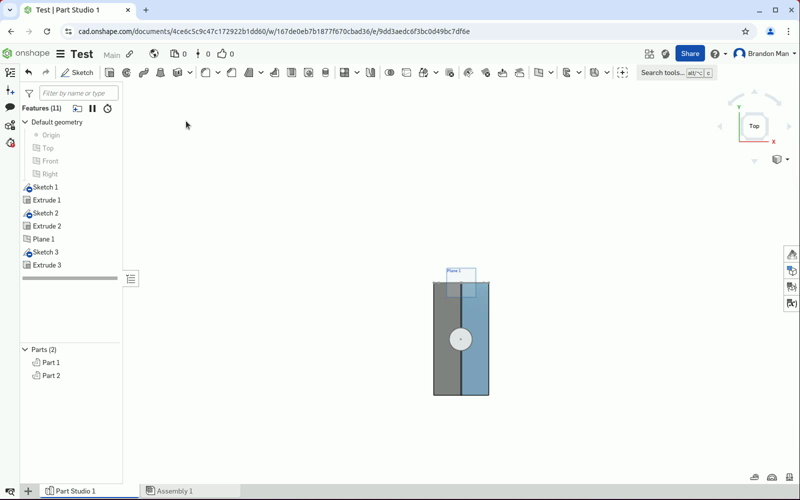
key(shift+7)
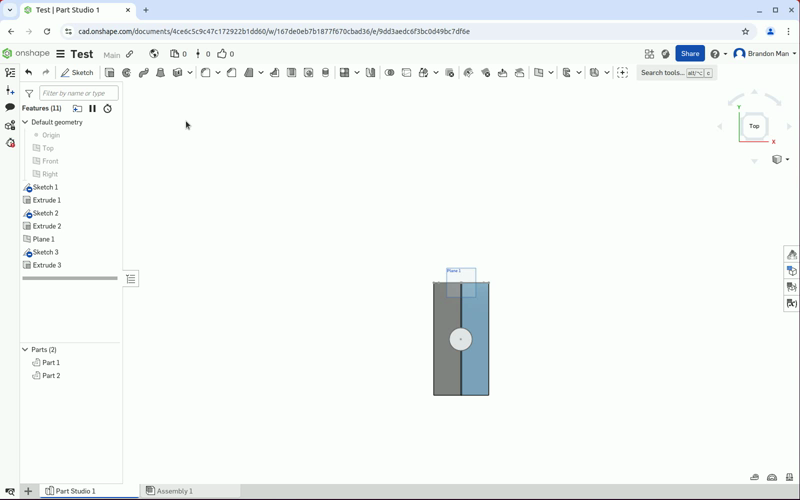
key(up, 3)
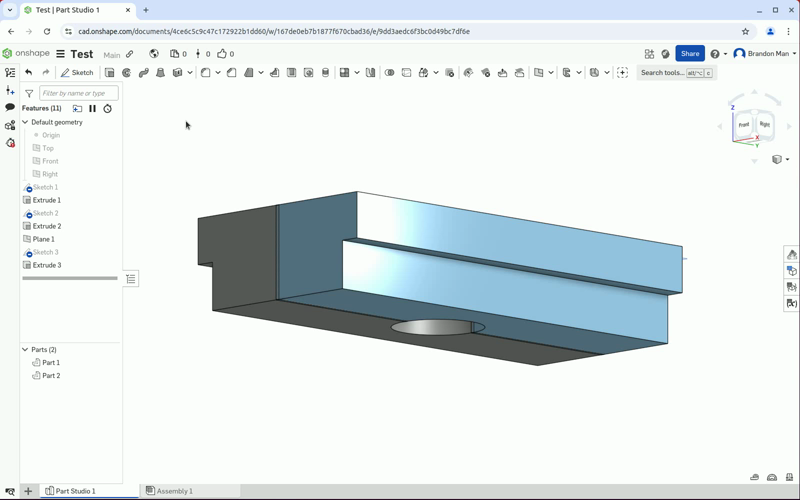
key(left, 3)
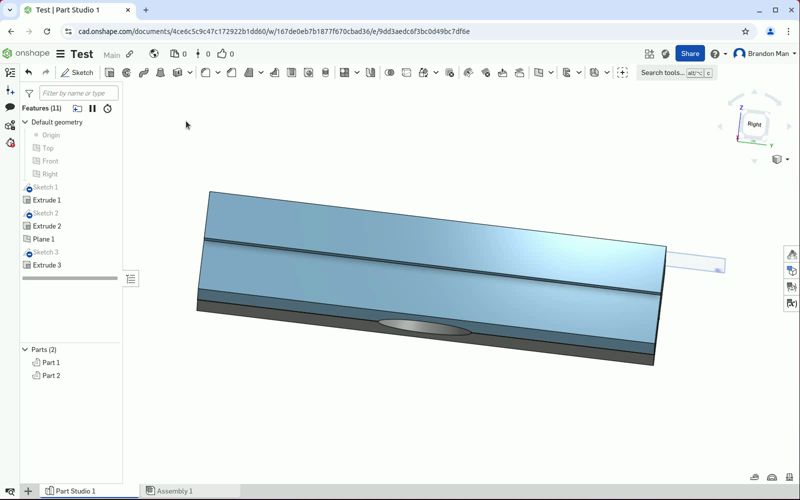
key(right, 3)
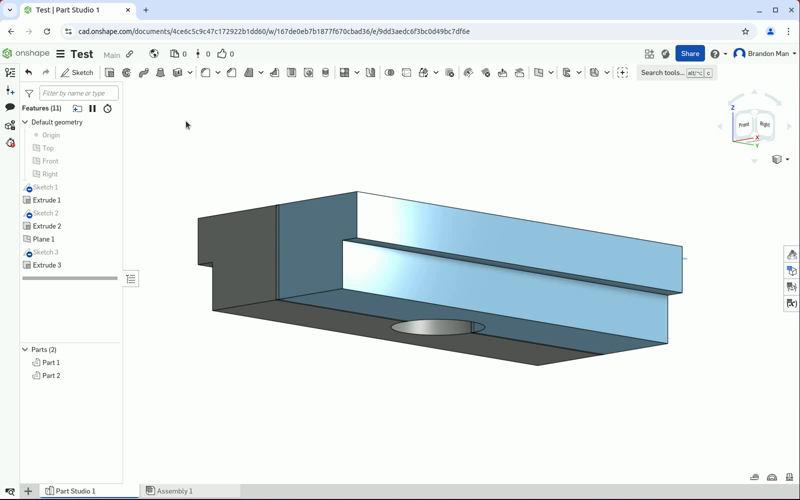
key(down, 3)
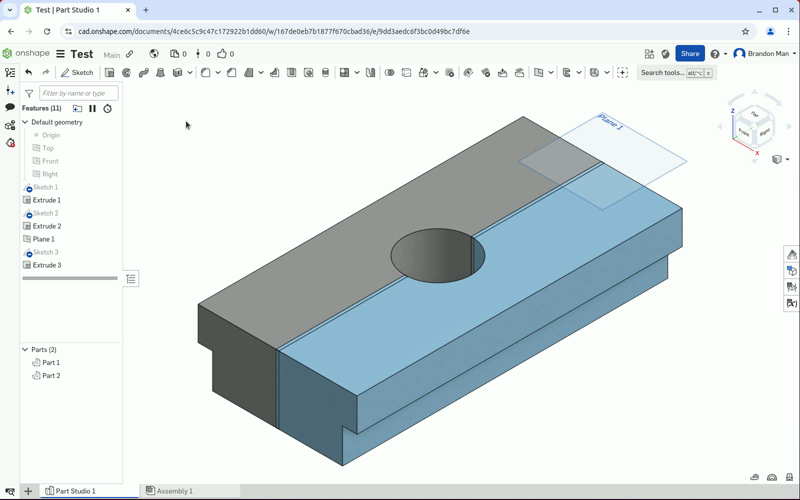
mouse_move(73, 189)
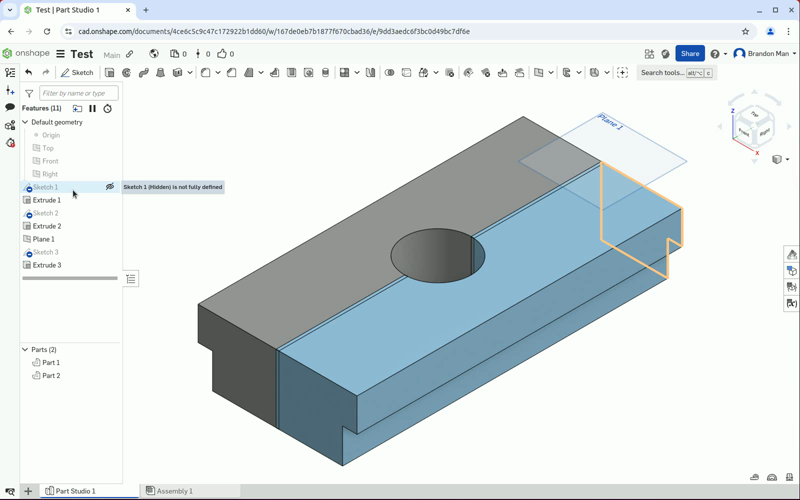
click(73, 189)